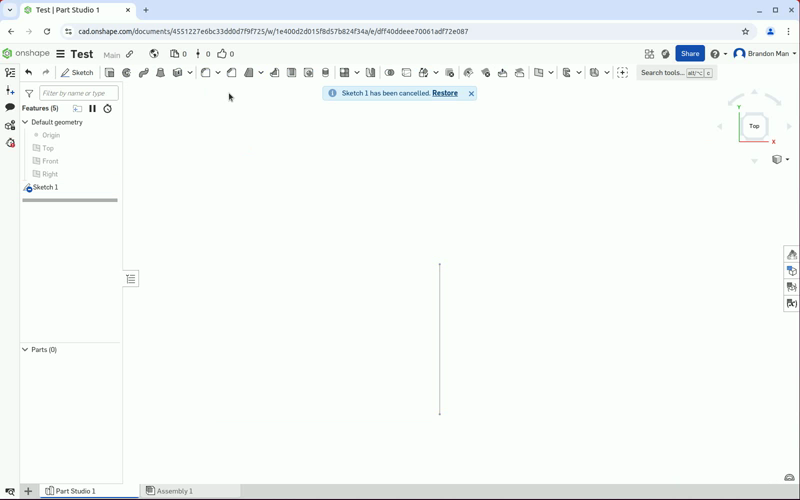
key(shift+h)
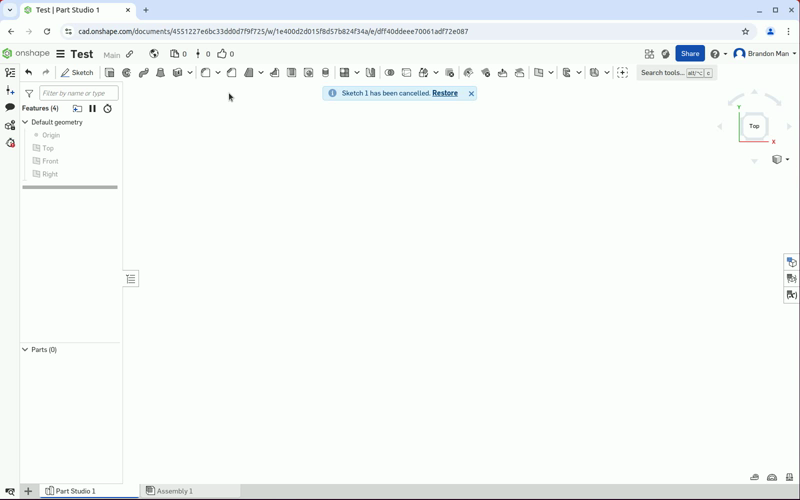
mouse_move(73, 352)
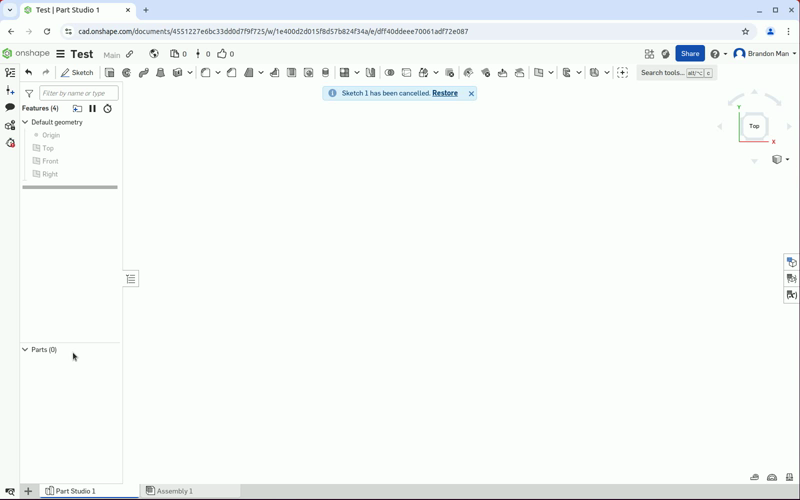
key(y)
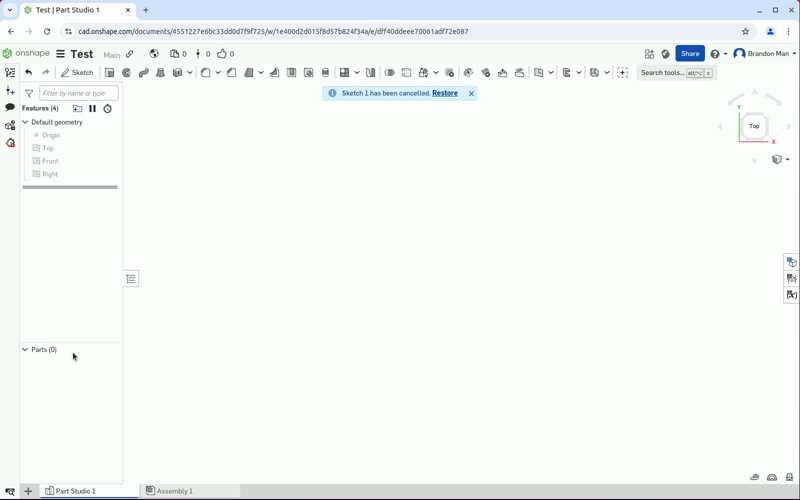
key(shift+p)
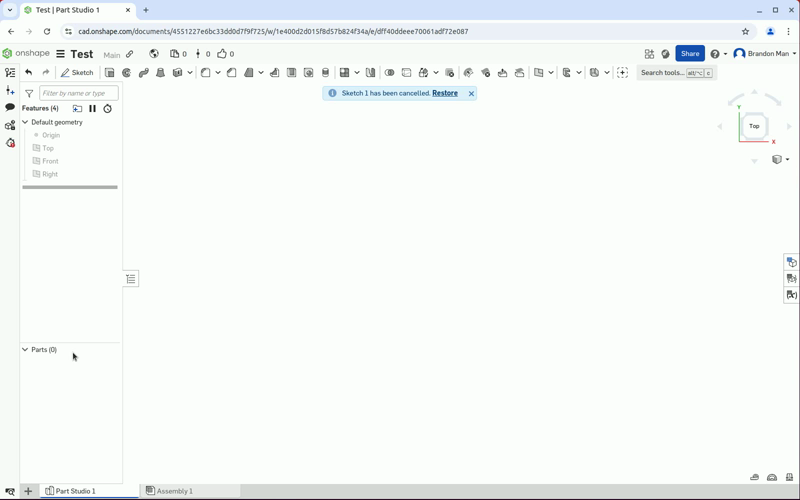
key(space)
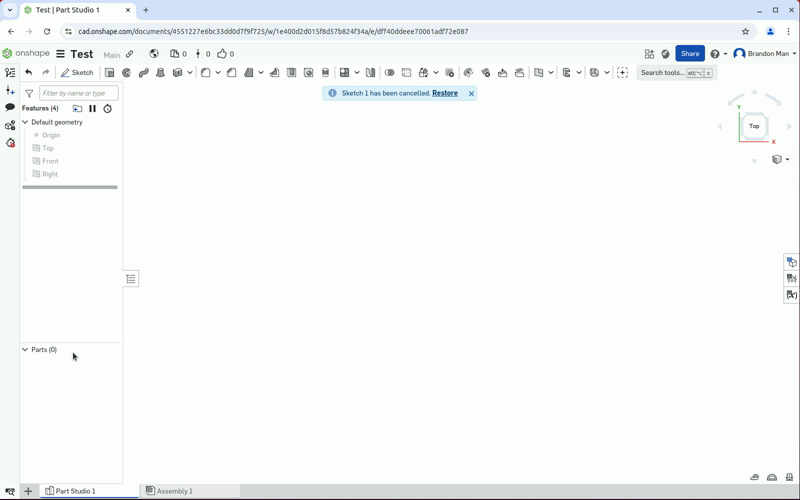
key_down(shift)
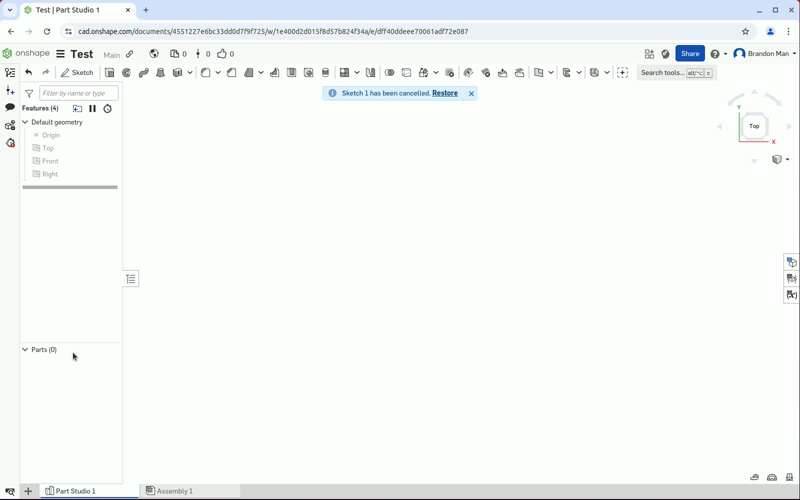
key(up)
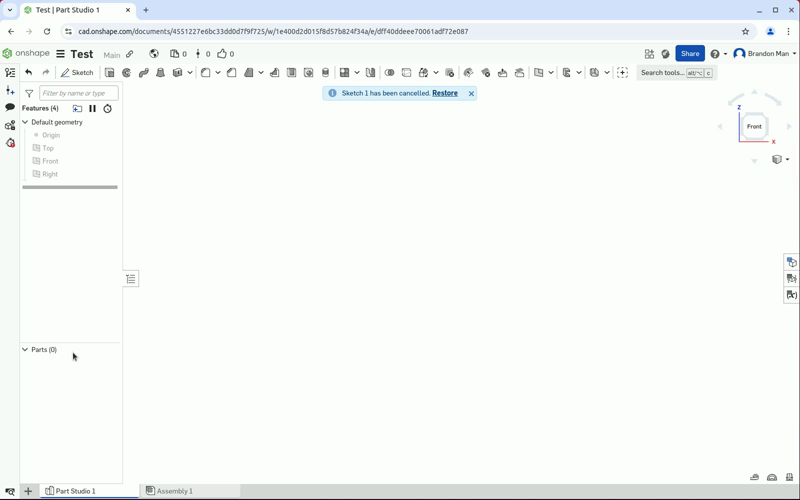
key_up(shift)
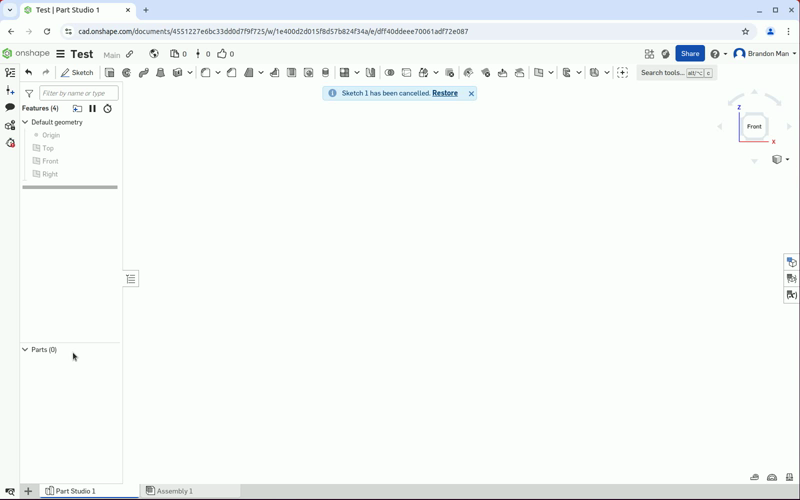
mouse_move(73, 352)
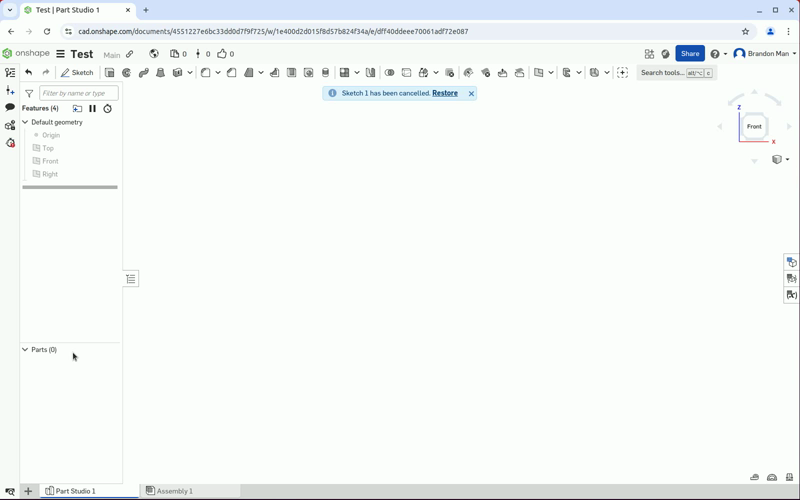
key(shift+y)
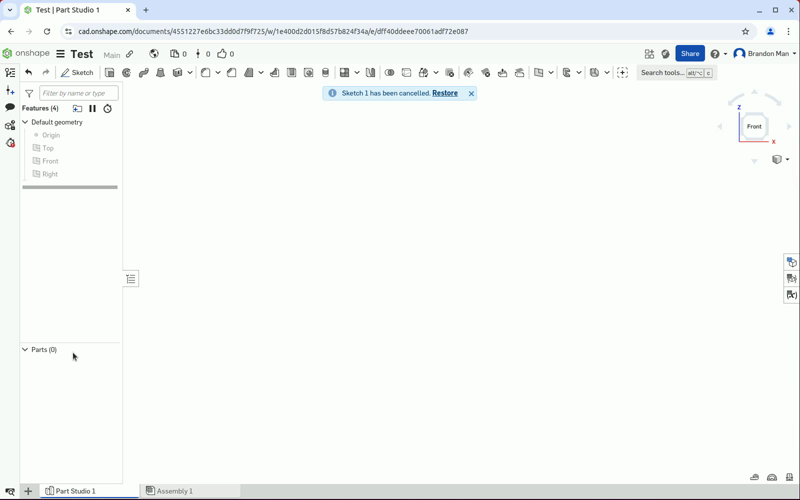
key(shift+s)
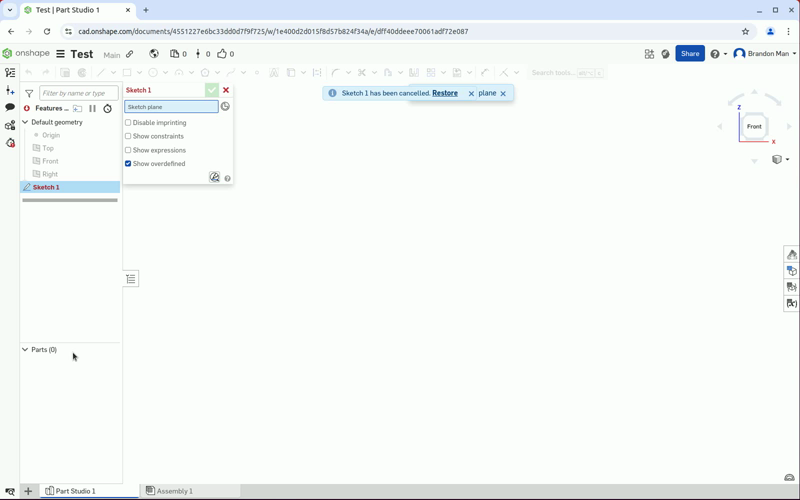
mouse_move(73, 163)
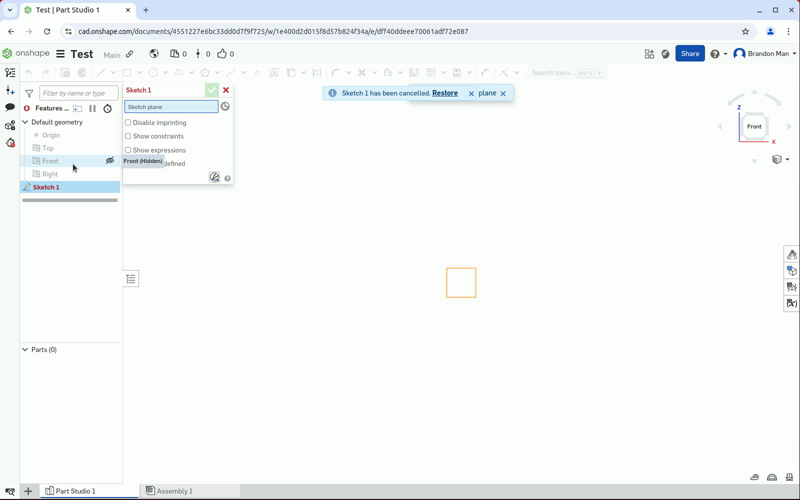
click(73, 163)
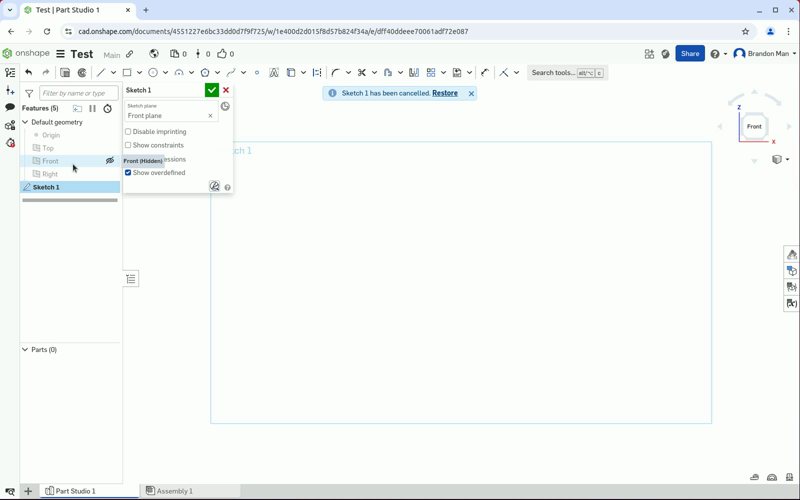
mouse_move(73, 352)
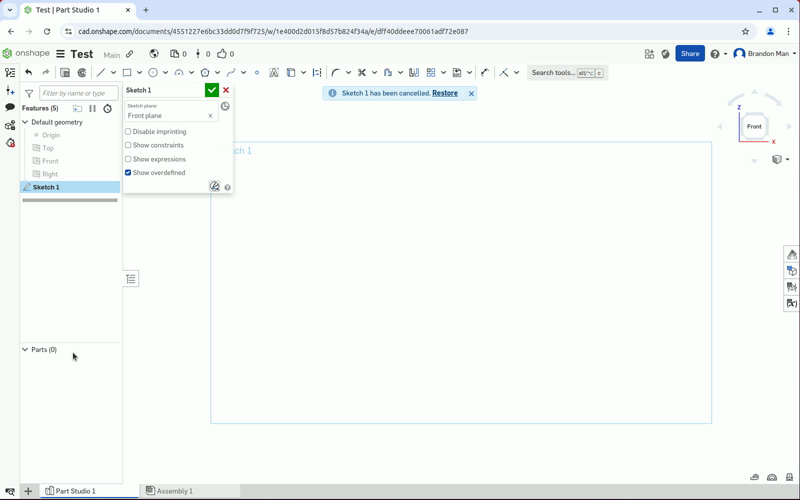
key(y)
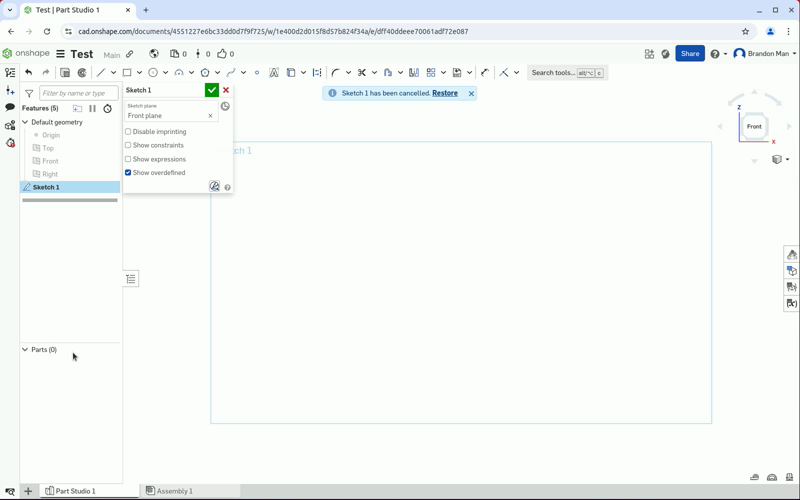
key(l)
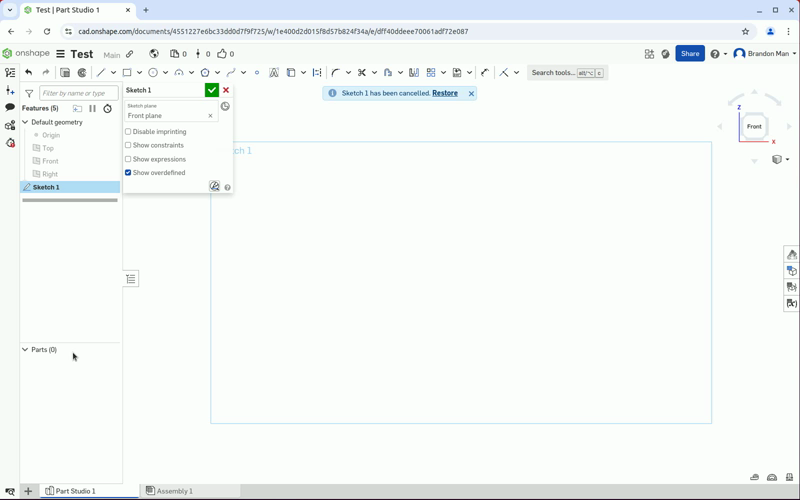
key_down(shift)
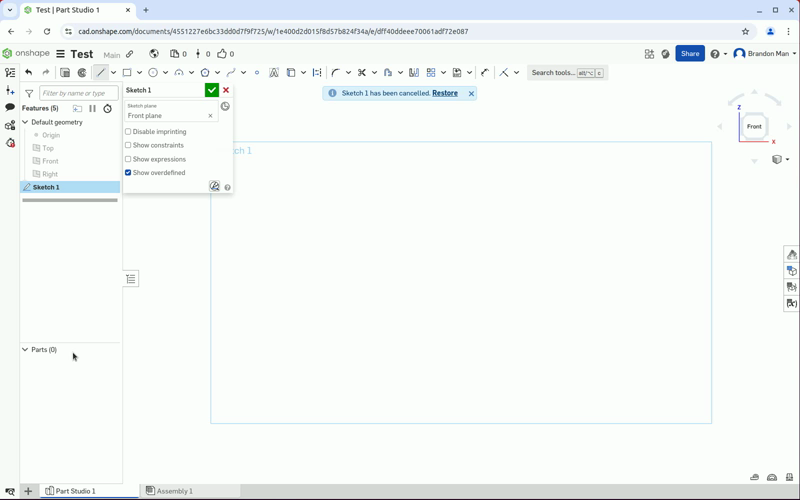
mouse_move(460, 282)
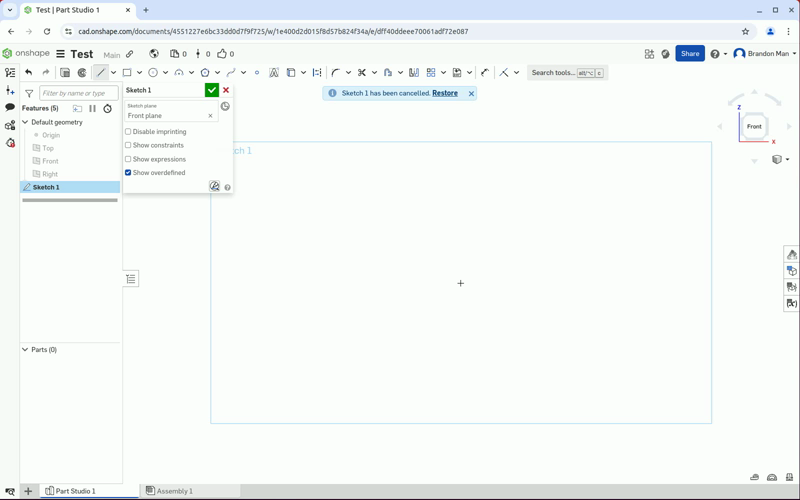
click(460, 282)
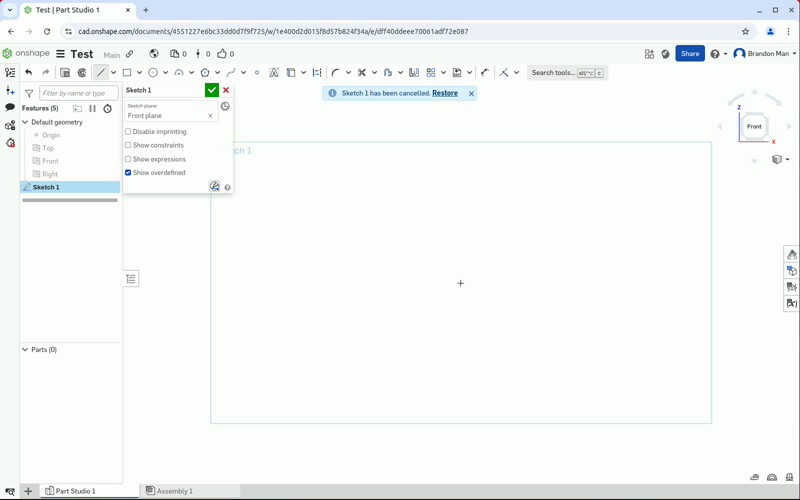
key_up(shift)
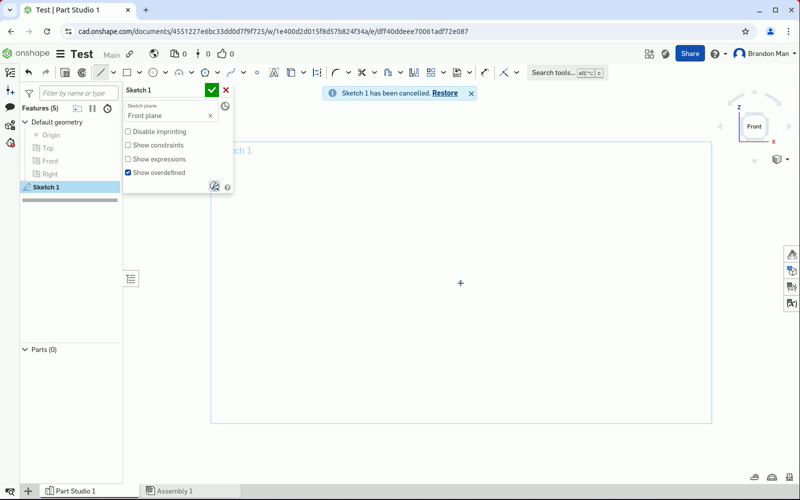
key_down(shift)
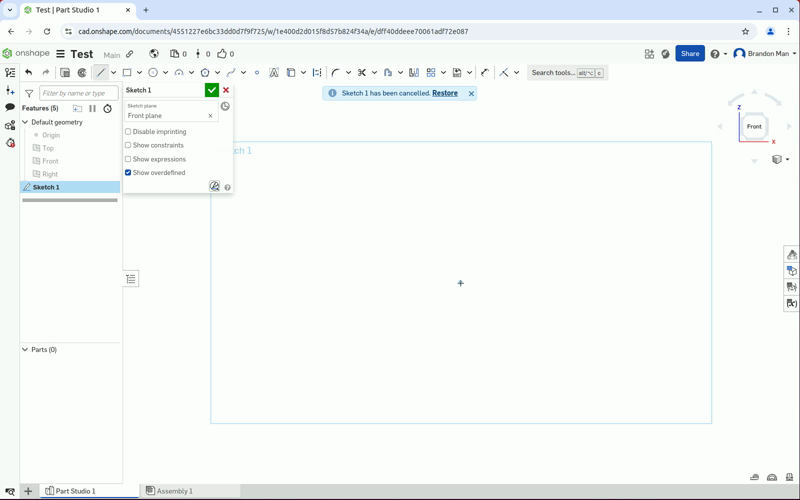
mouse_move(573, 282)
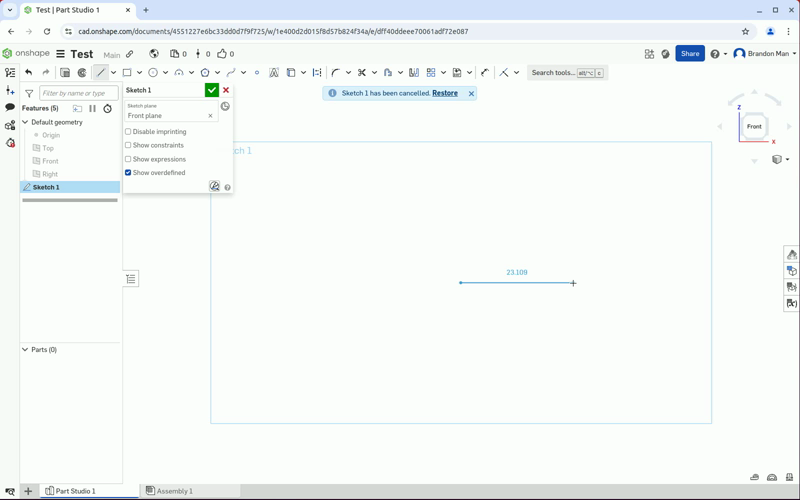
click(573, 282)
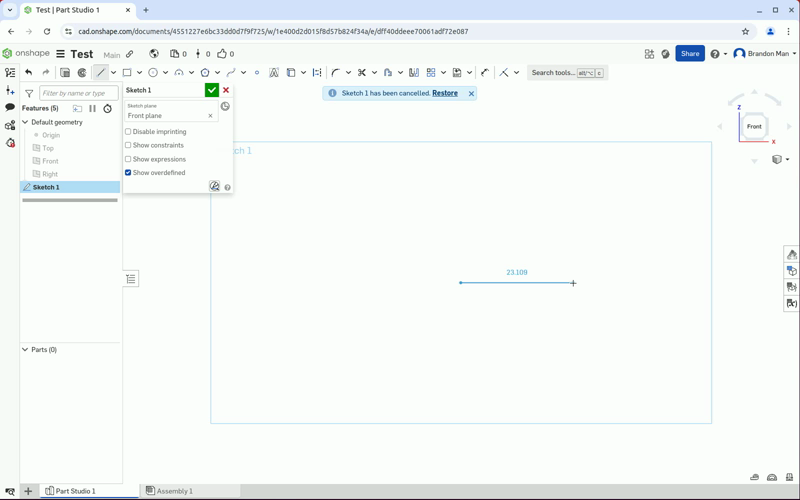
key_up(shift)
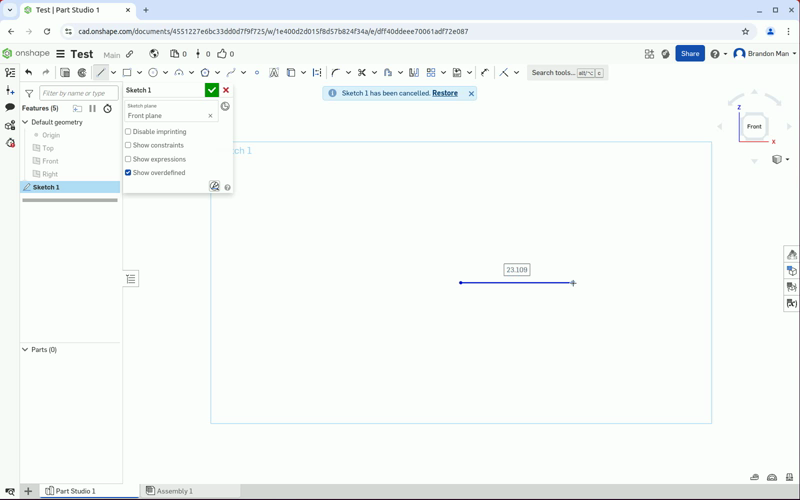
key_down(shift)
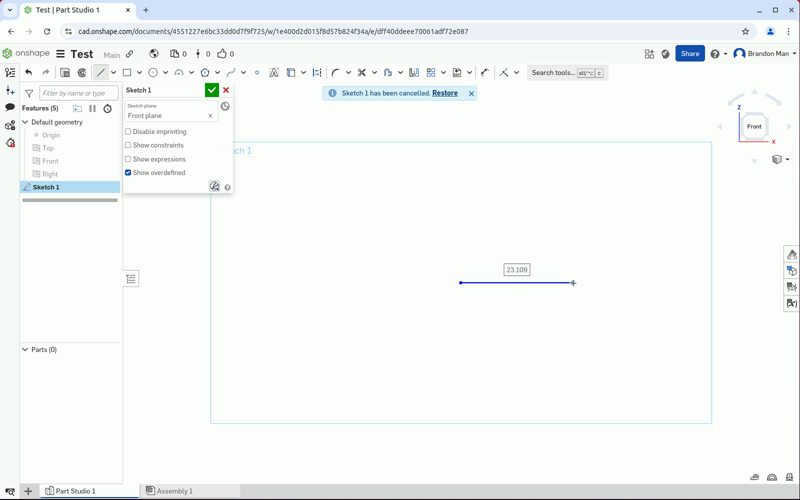
mouse_move(589, 282)
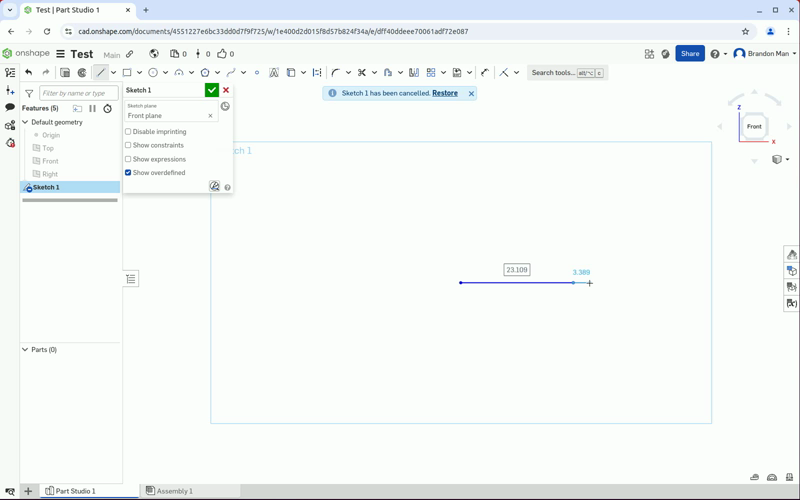
mouse_move(573, 240)
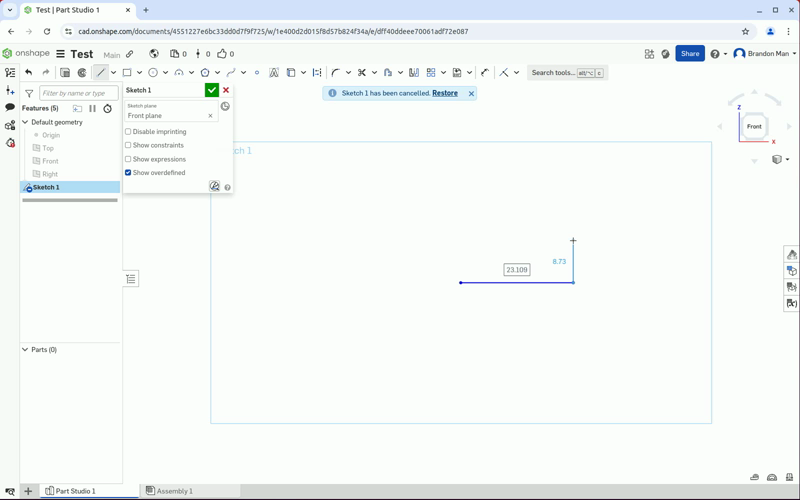
click(573, 240)
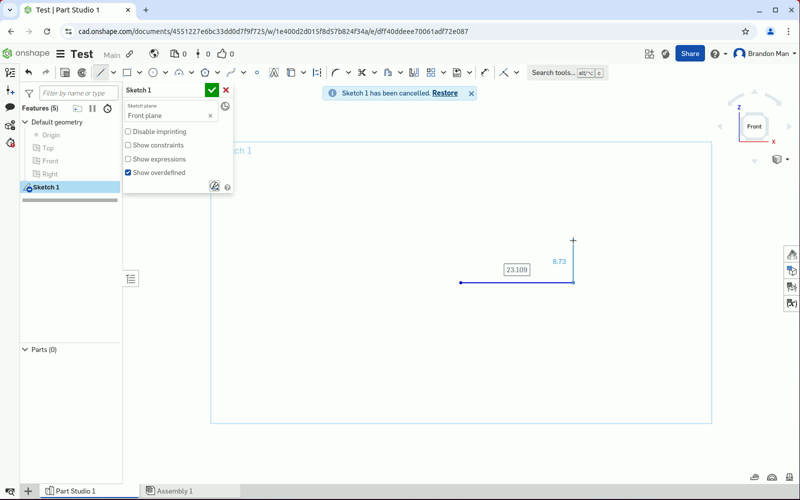
key_up(shift)
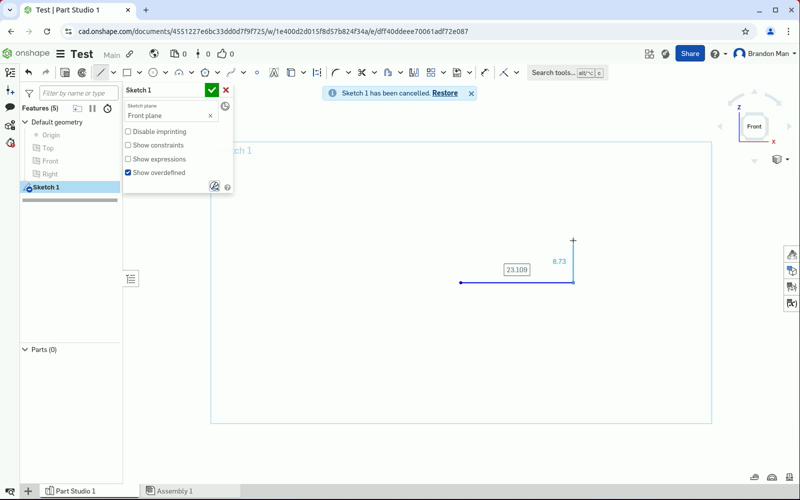
key_down(shift)
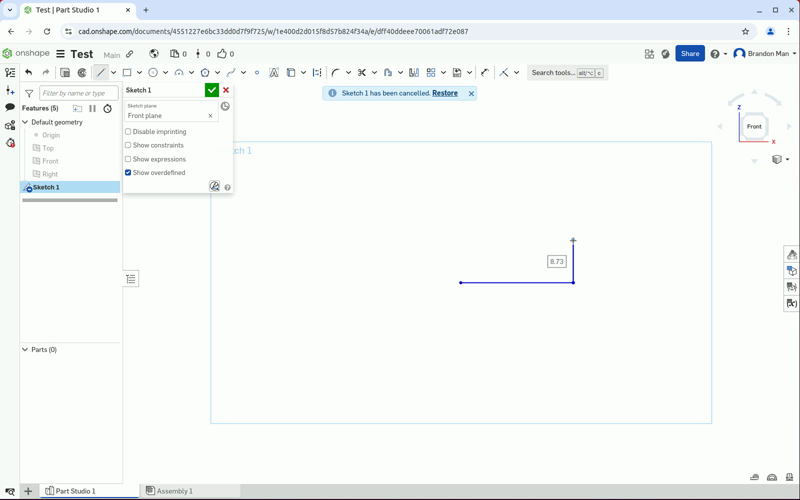
mouse_move(460, 282)
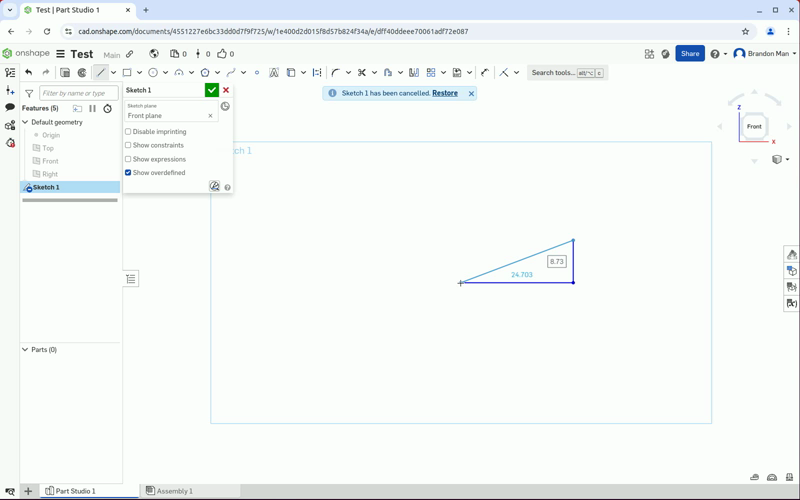
key_up(shift)
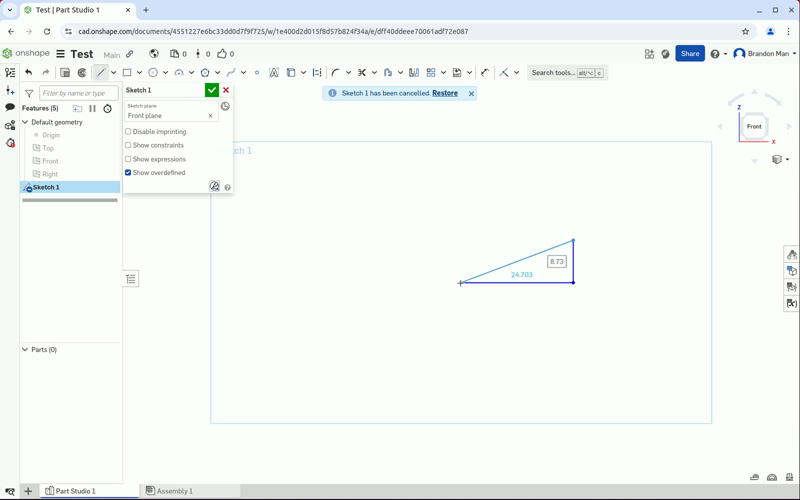
click(460, 282)
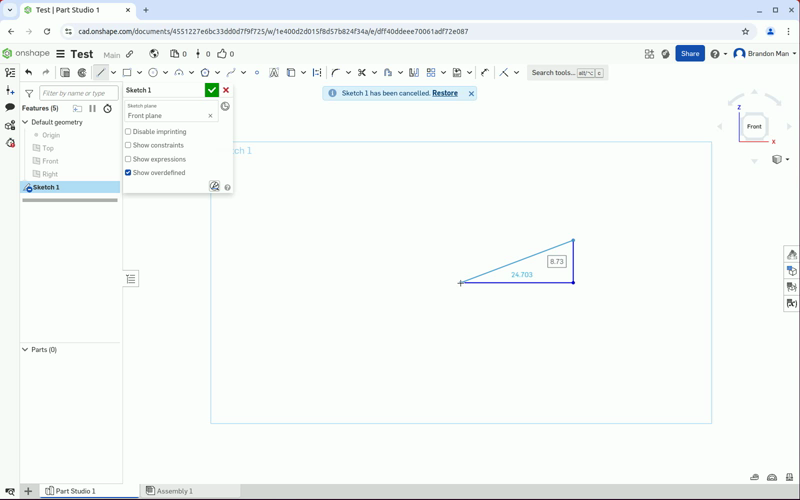
key(esc)
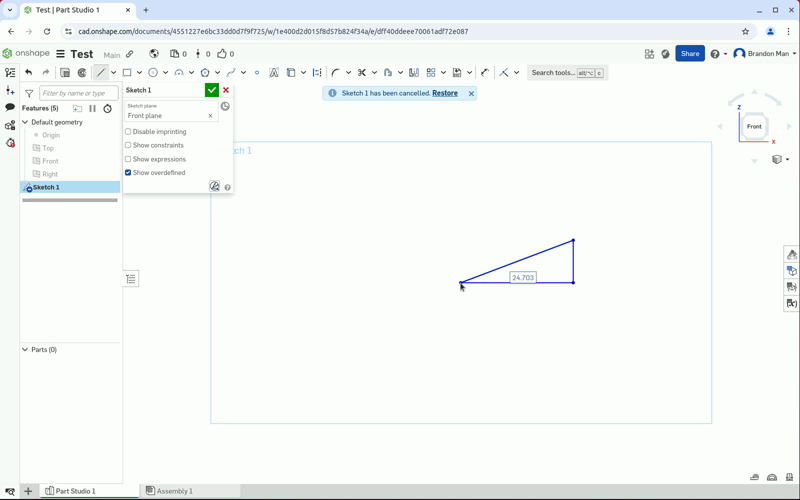
mouse_move(517, 272)
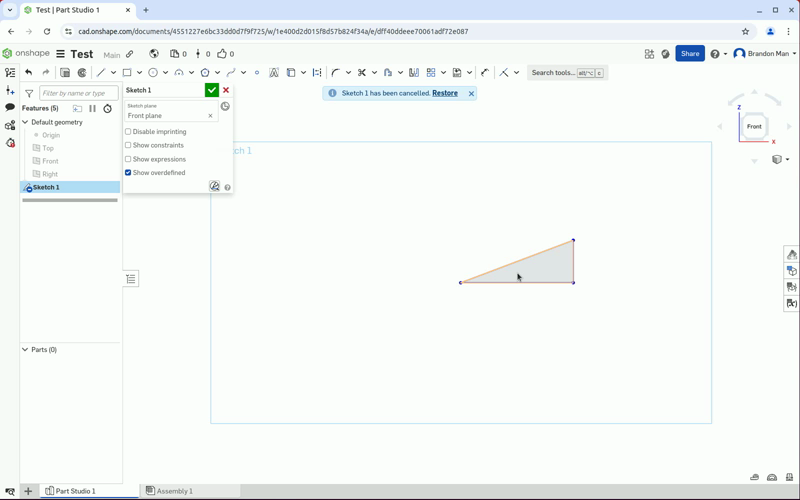
click(517, 272)
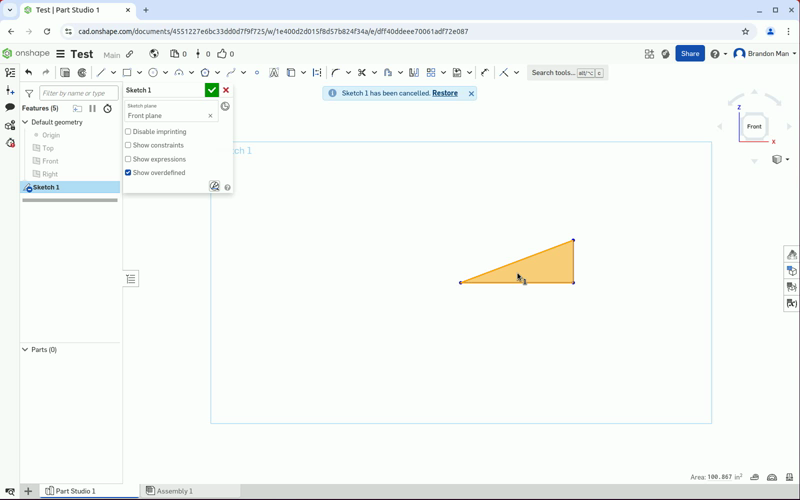
mouse_move(73, 352)
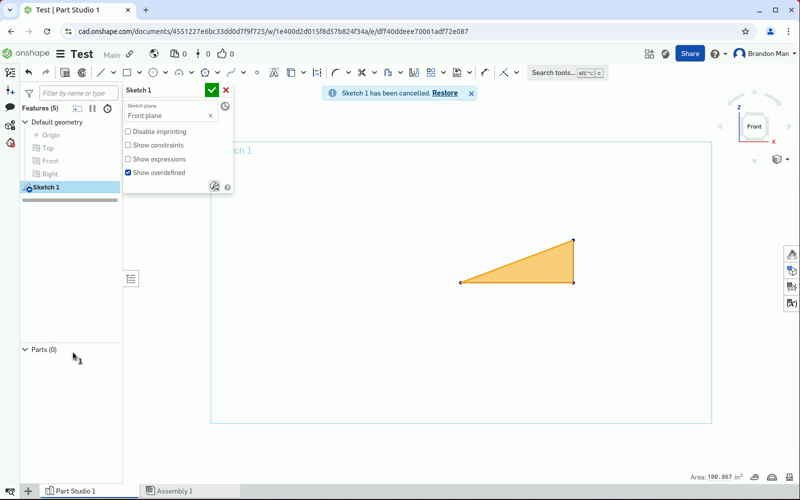
key(shift+y)
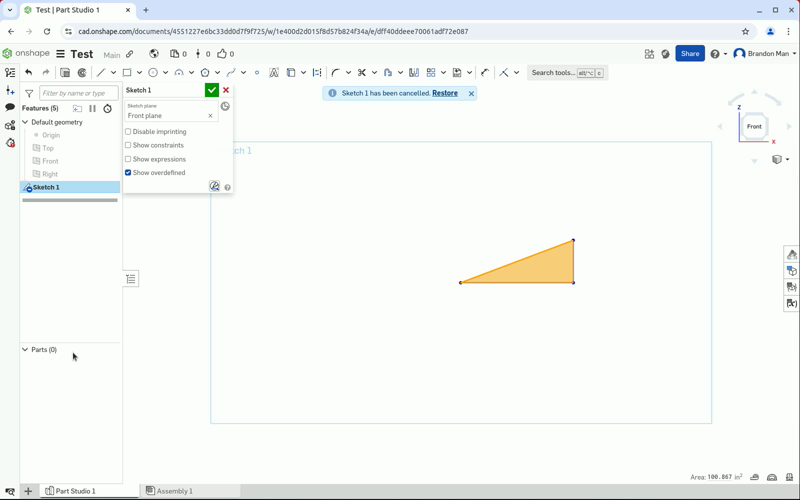
key(shift+e)
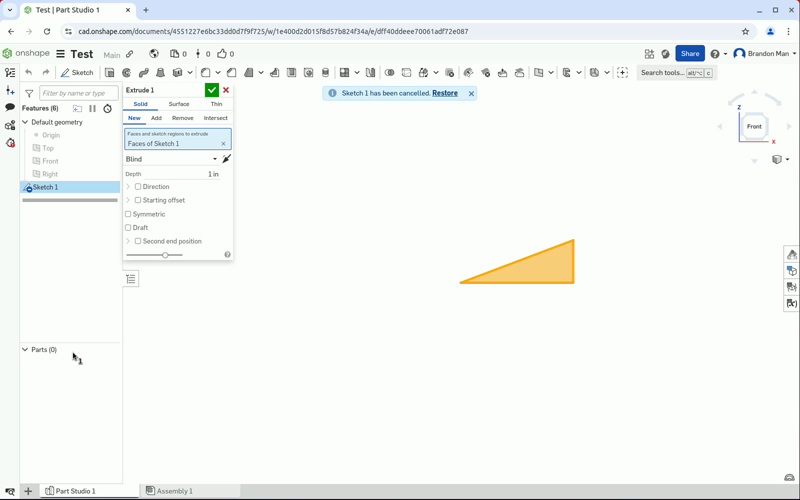
mouse_move(143, 106)
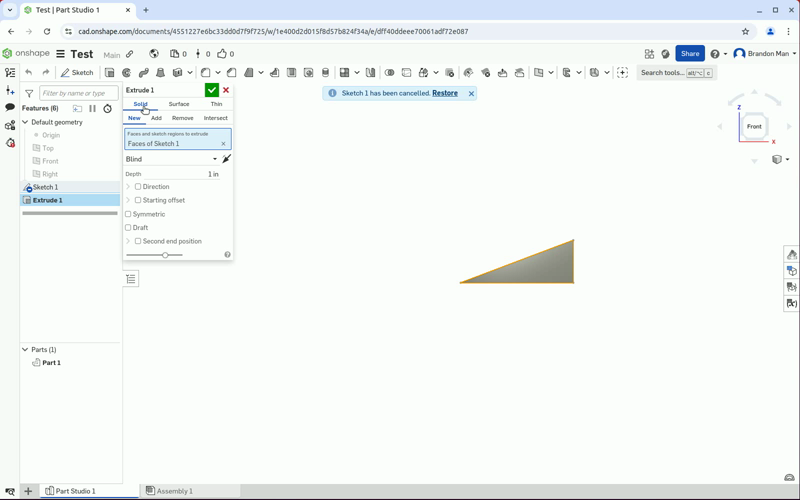
click(143, 106)
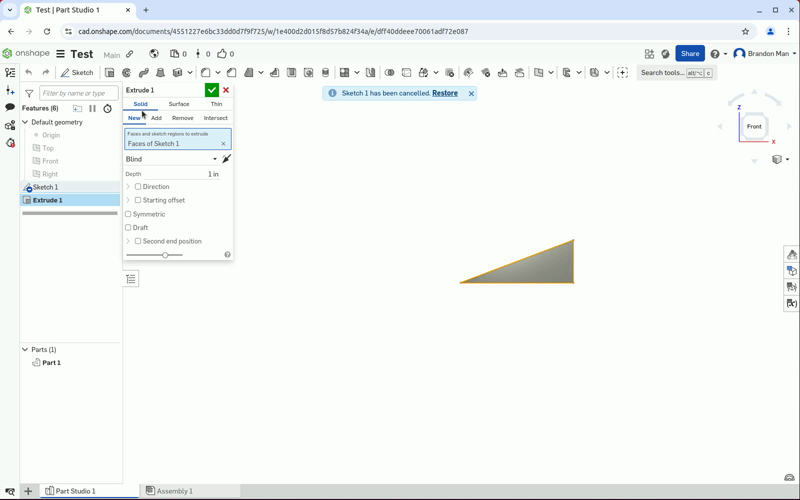
mouse_move(137, 120)
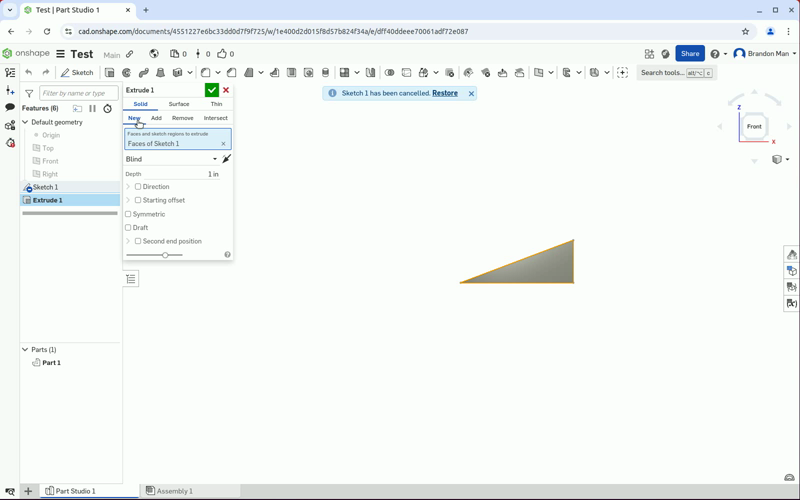
click(137, 120)
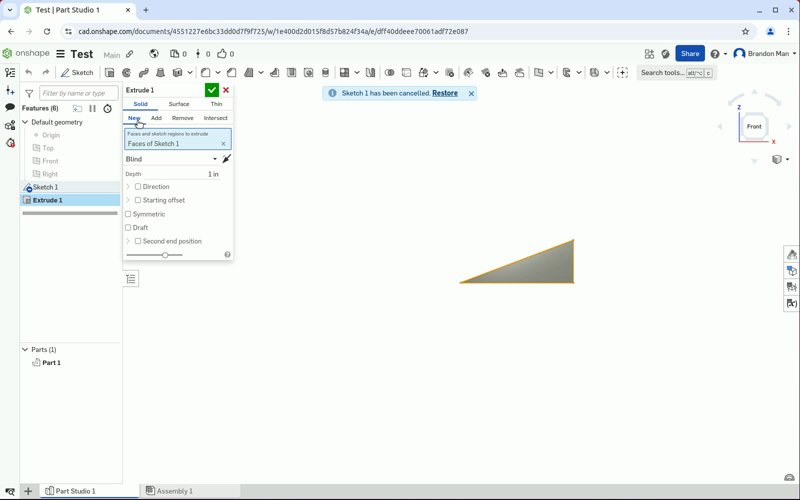
key(tab, 4)
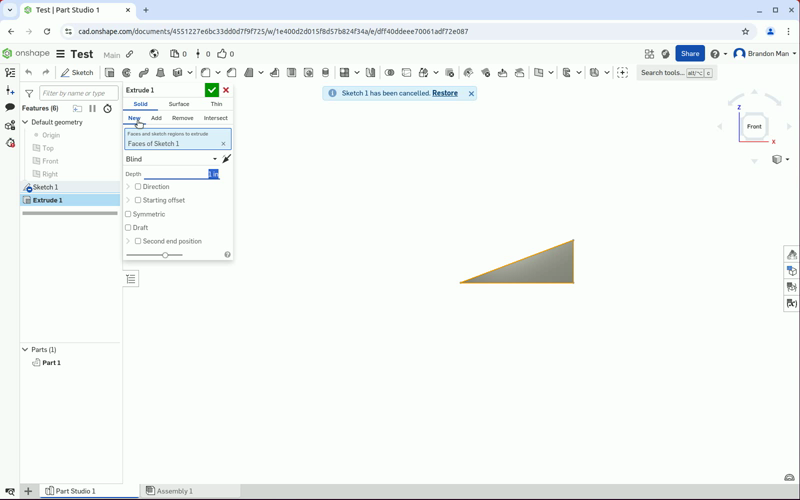
text(17.332)
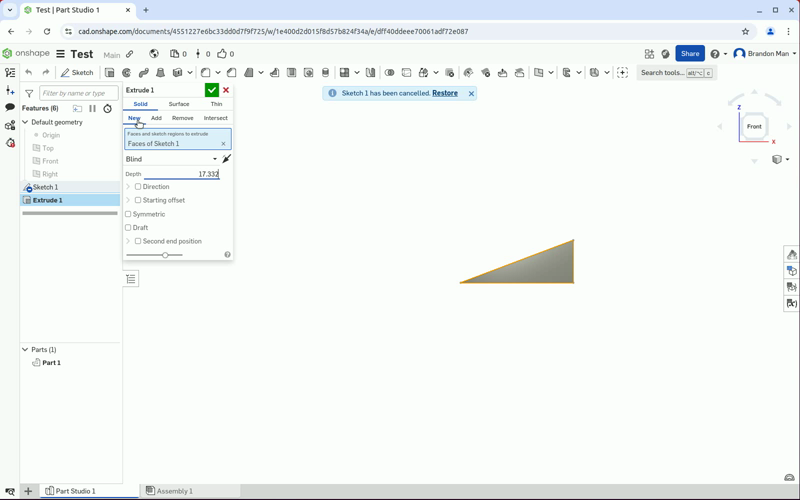
key(tab, 3)
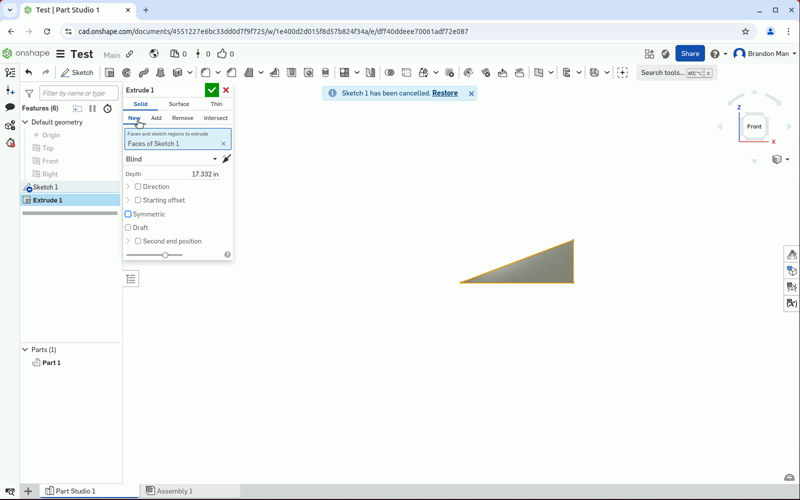
key(space)
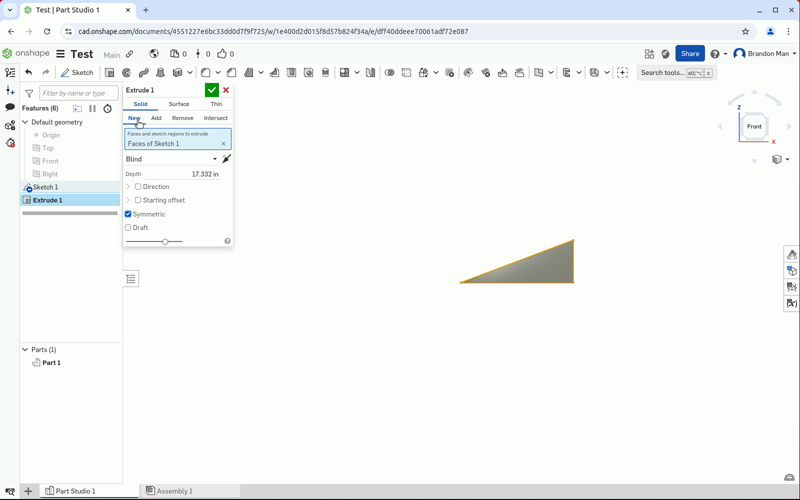
key(enter)
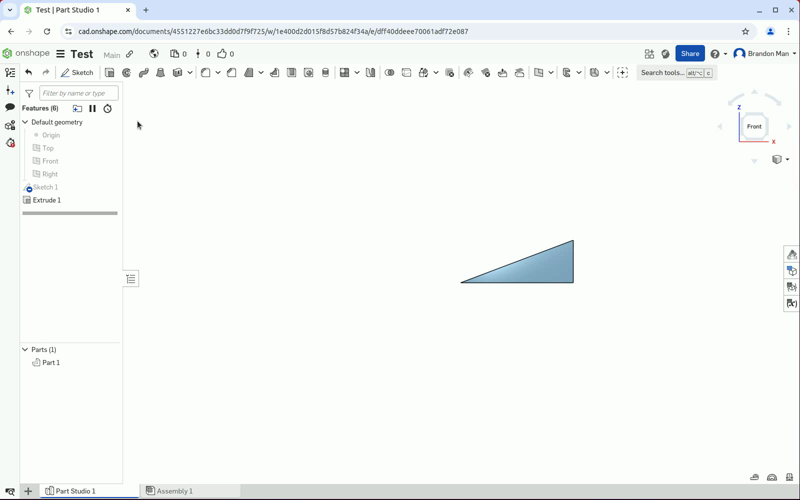
key(shift+h)
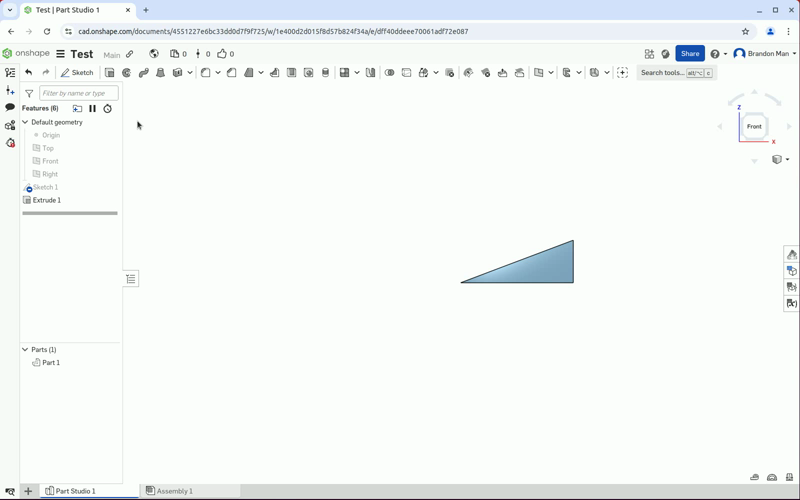
key(shift+h)
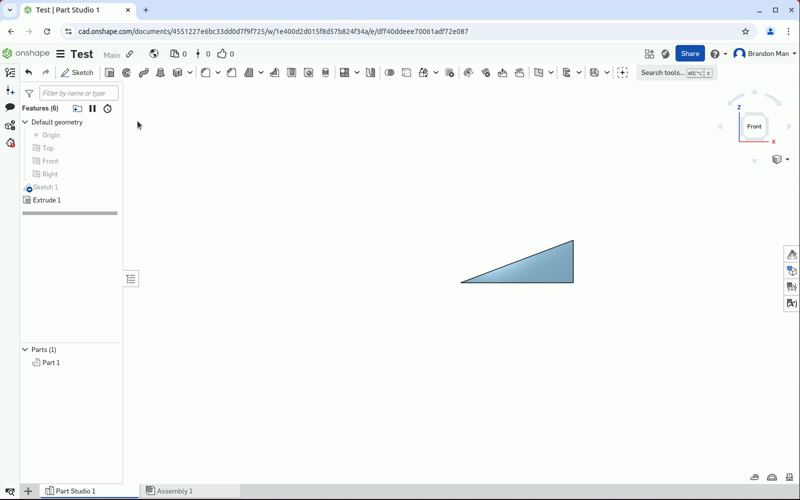
mouse_move(73, 189)
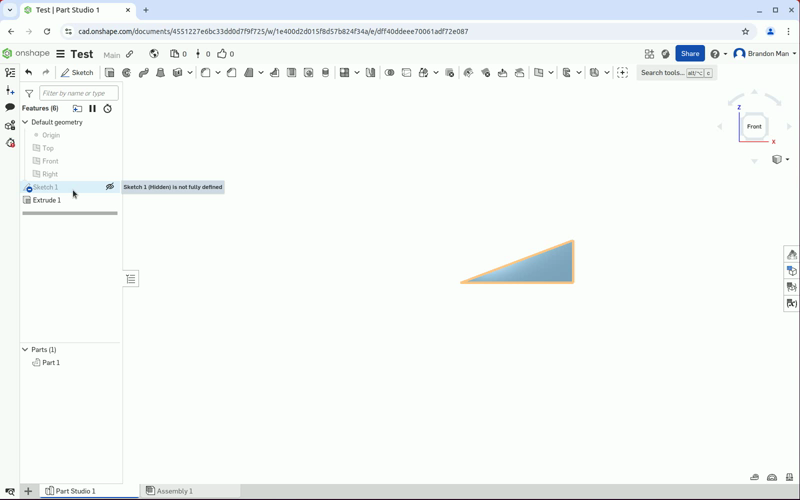
click(73, 189)
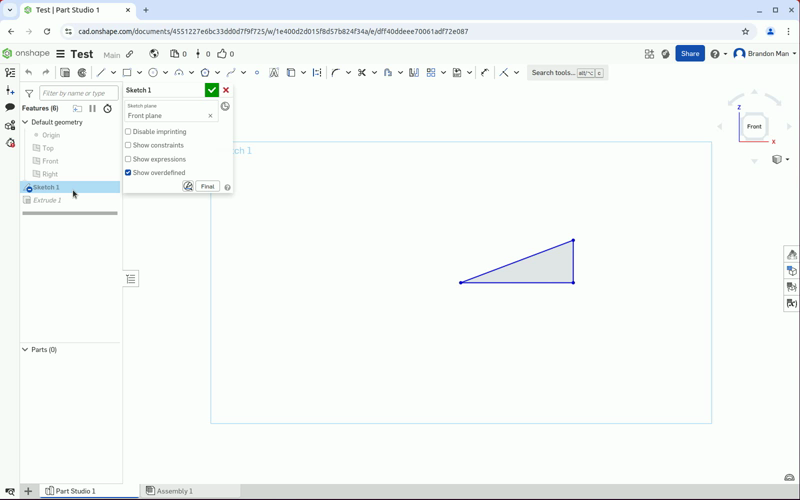
mouse_move(229, 92)
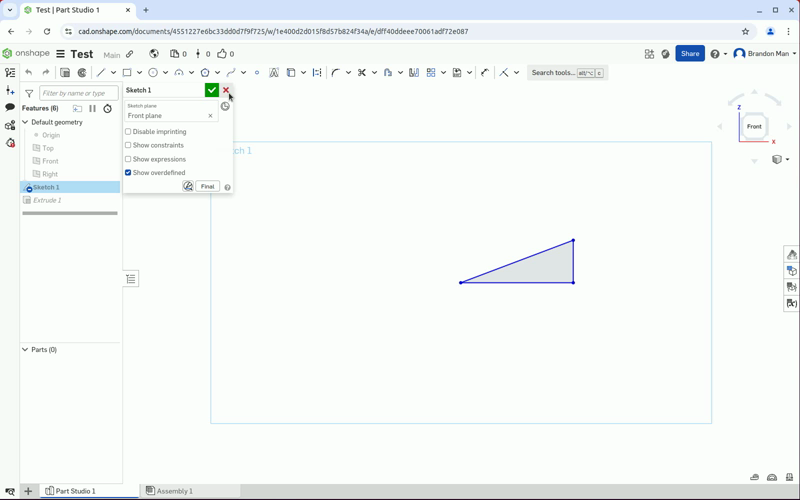
click(229, 92)
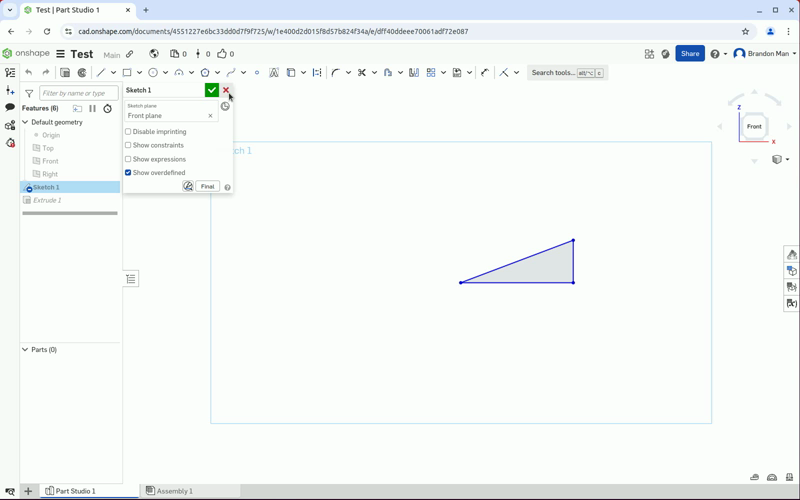
key(shift+s)
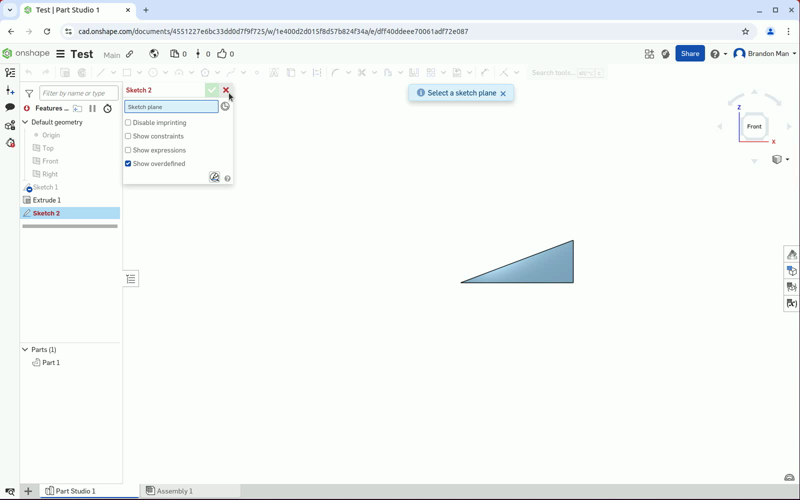
mouse_move(73, 163)
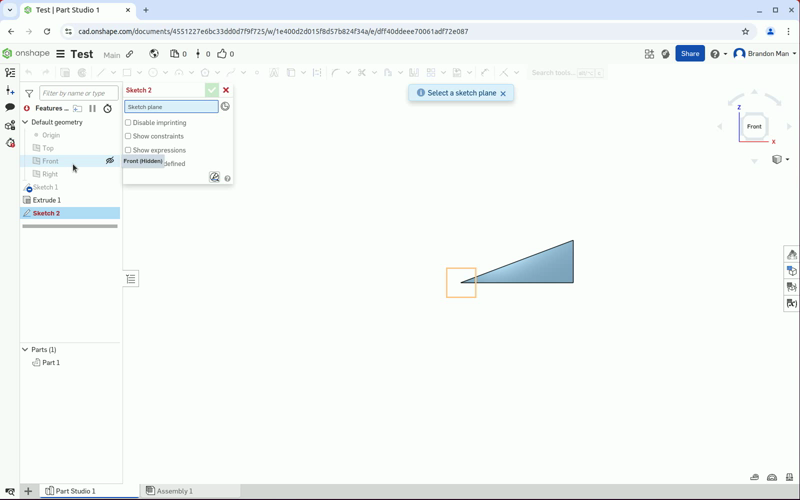
click(73, 163)
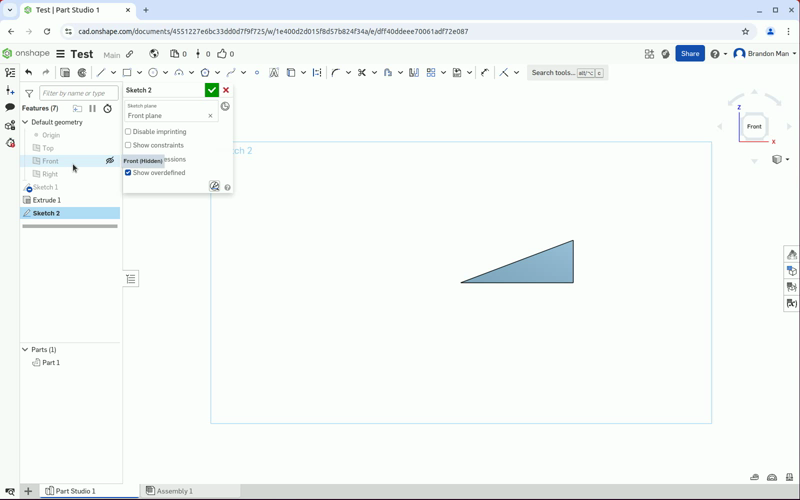
mouse_move(73, 352)
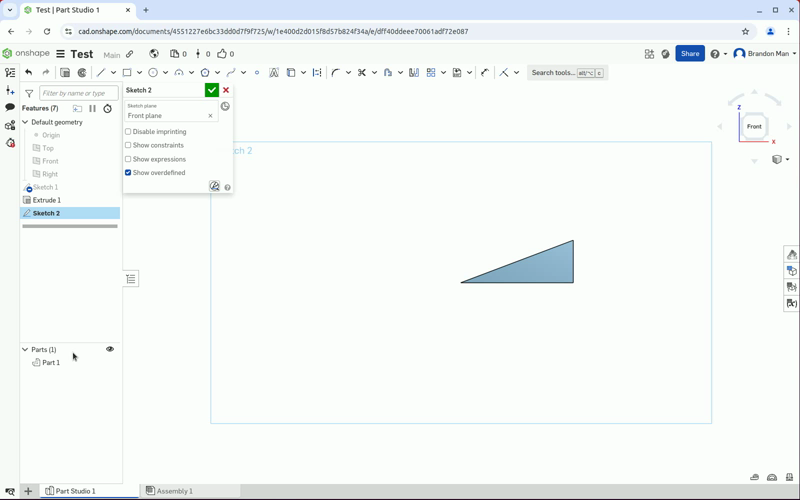
key(y)
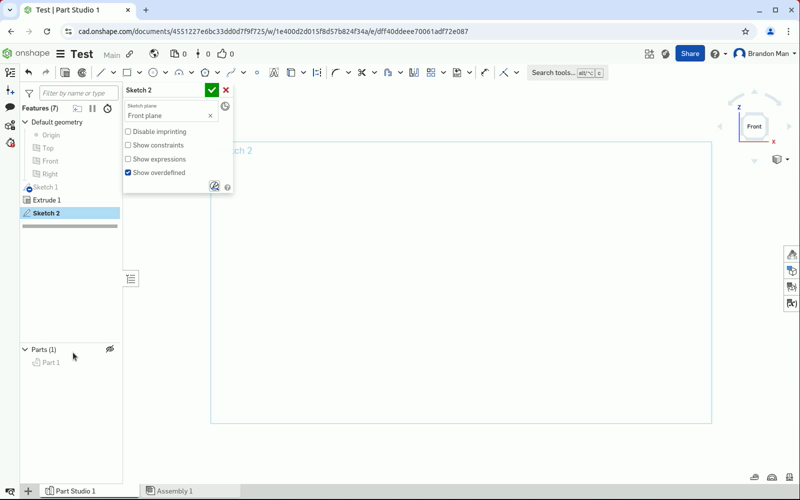
key(l)
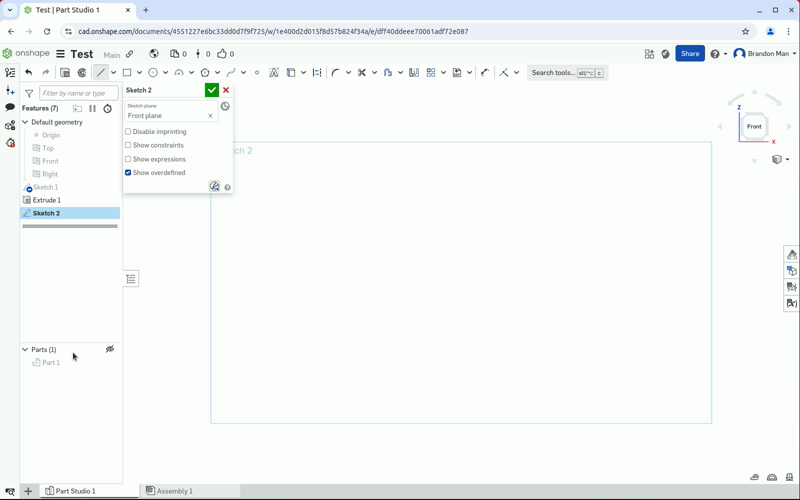
key_down(shift)
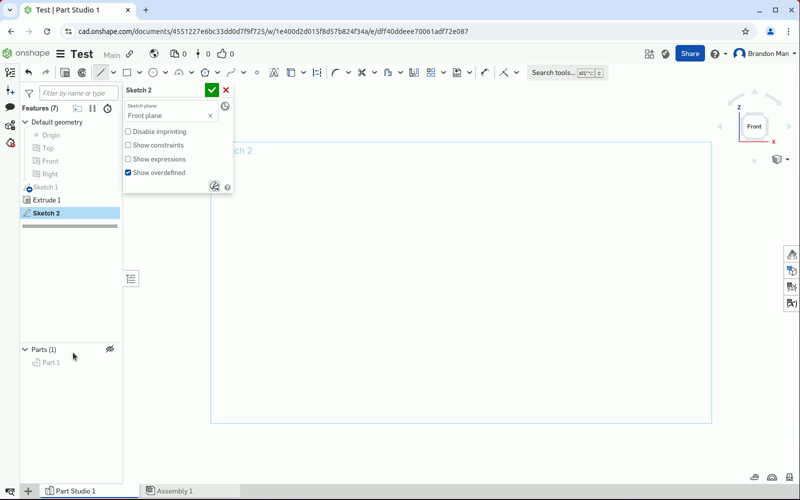
mouse_move(489, 230)
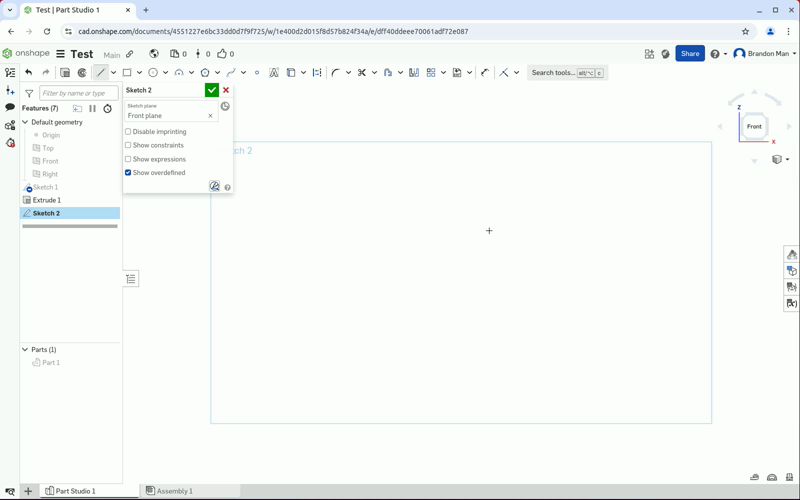
click(489, 230)
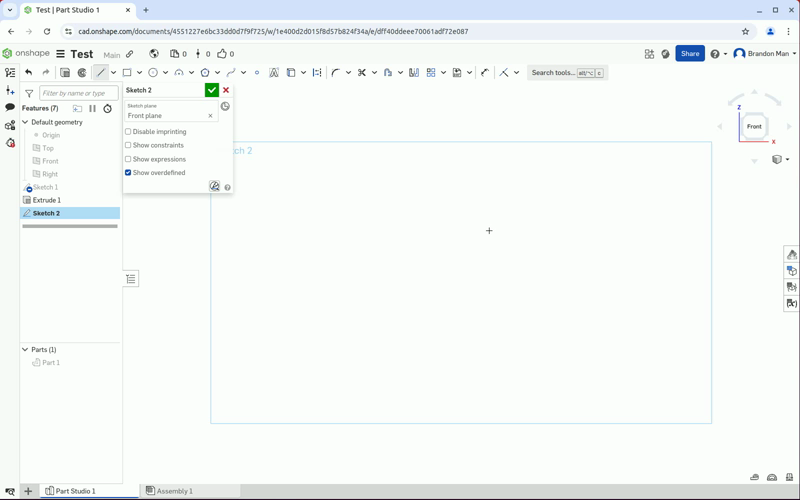
key_up(shift)
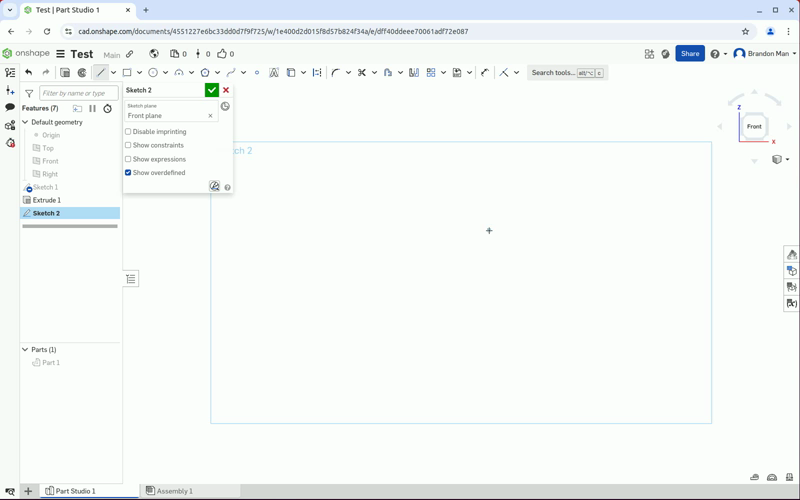
key_down(shift)
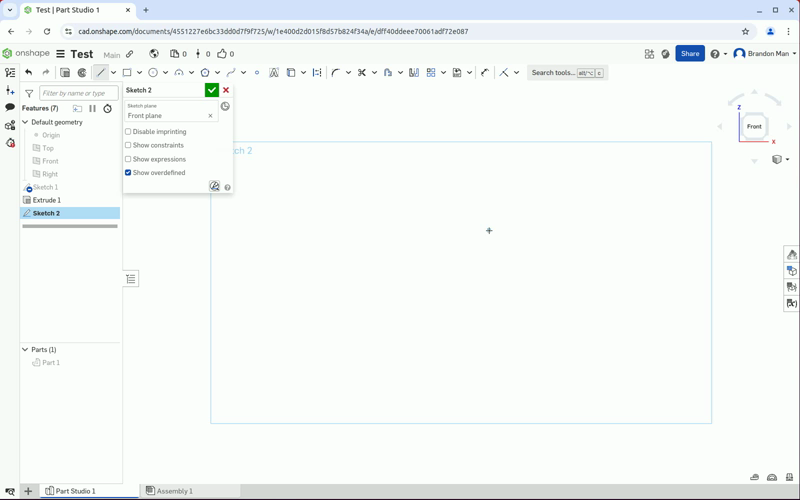
mouse_move(519, 230)
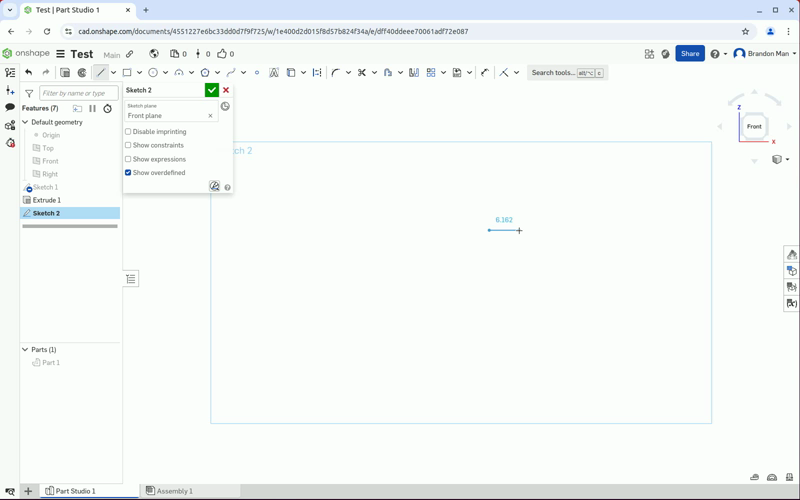
mouse_move(545, 230)
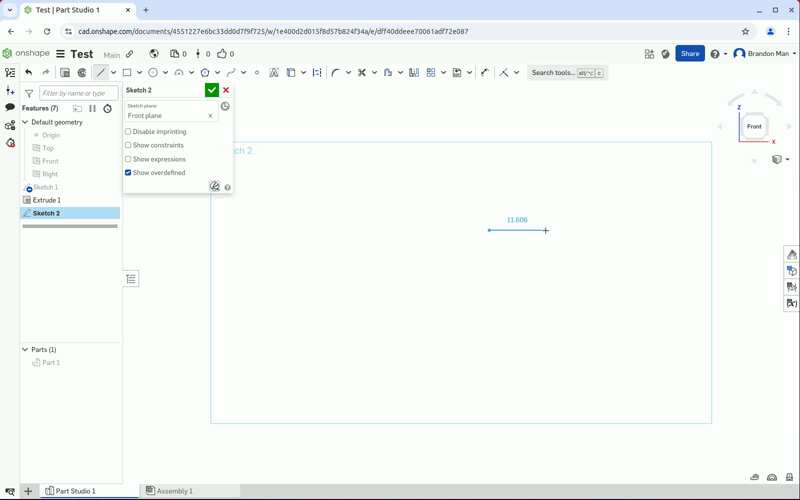
click(545, 230)
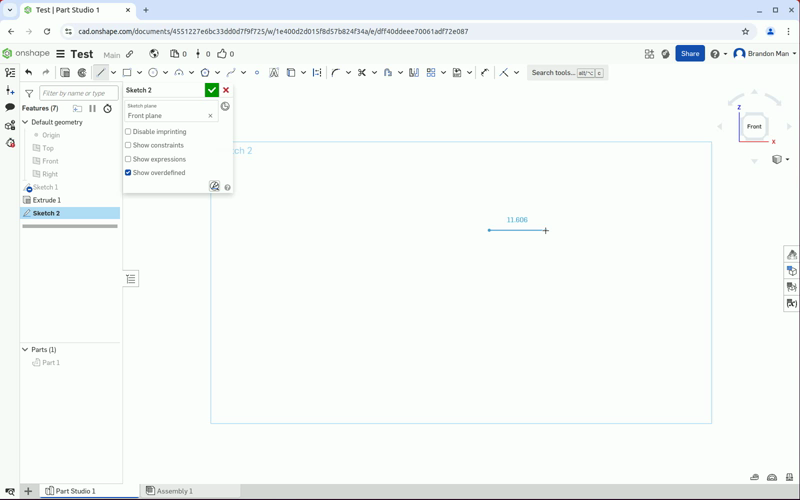
key_up(shift)
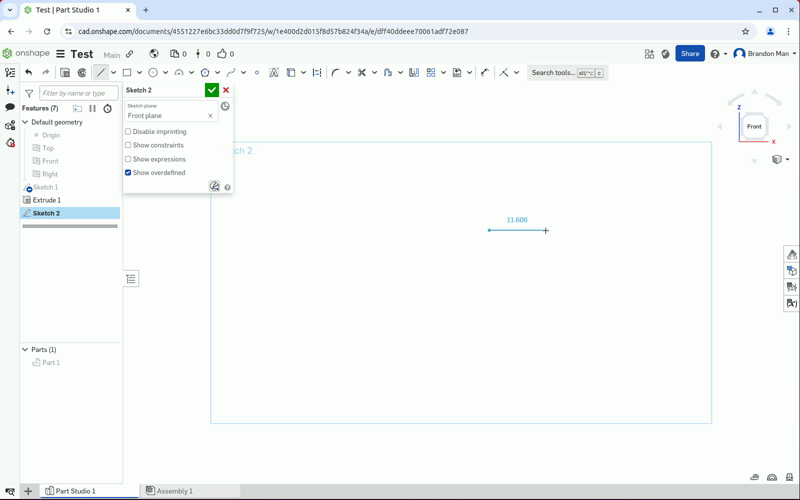
key_down(shift)
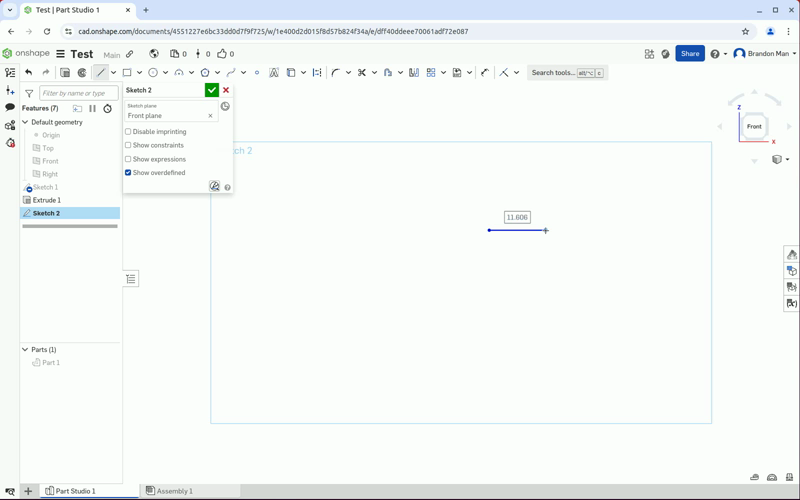
mouse_move(489, 208)
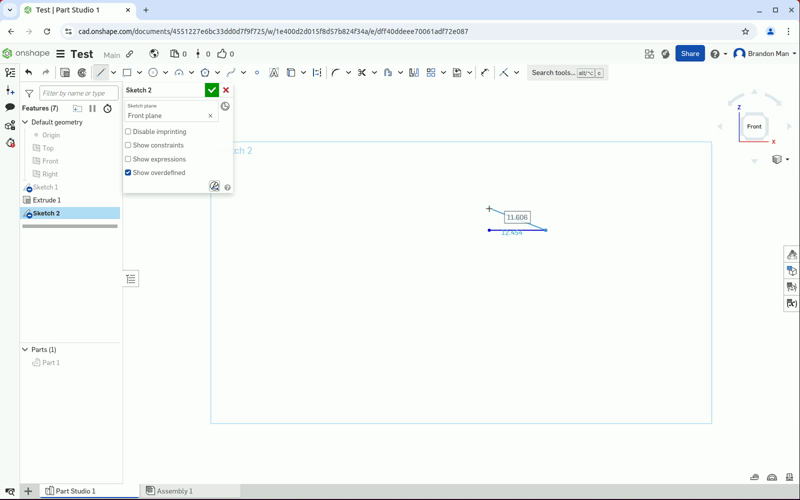
click(489, 208)
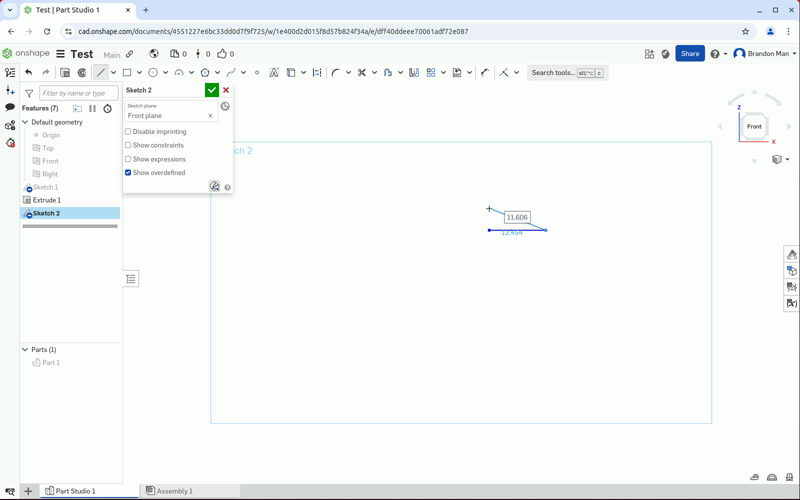
key_up(shift)
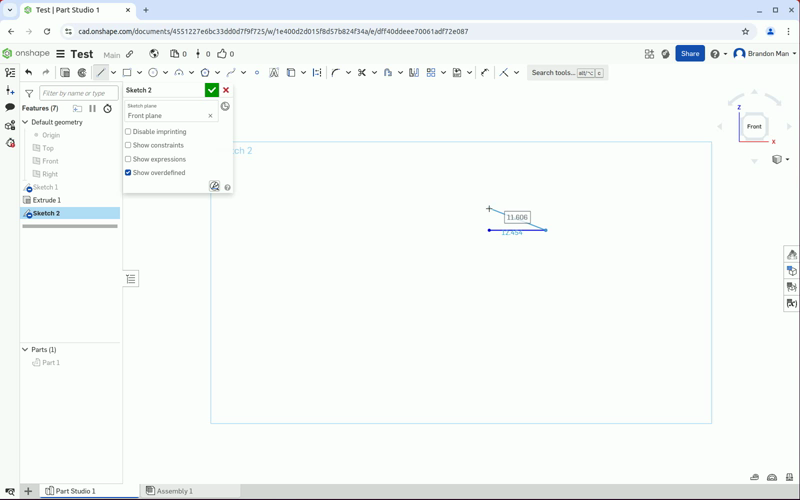
mouse_move(519, 208)
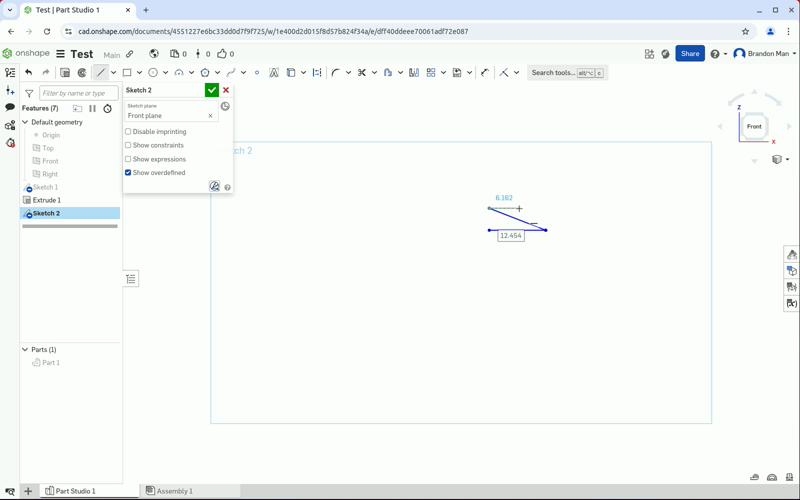
key_down(shift)
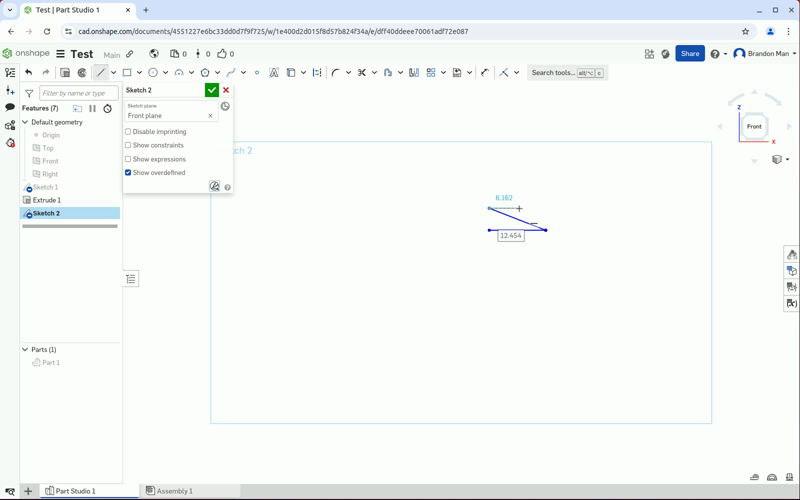
mouse_move(489, 230)
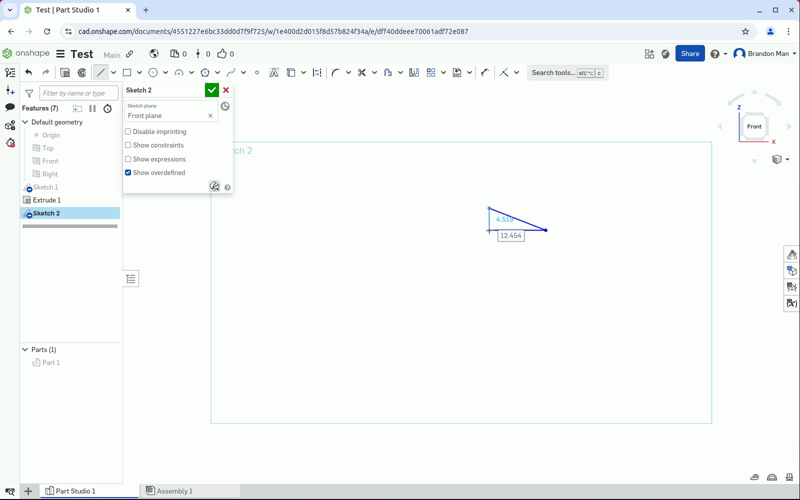
key_up(shift)
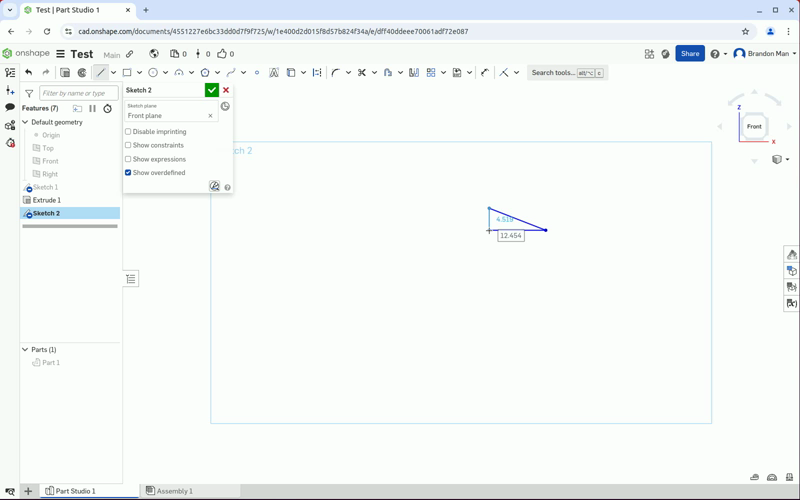
click(489, 230)
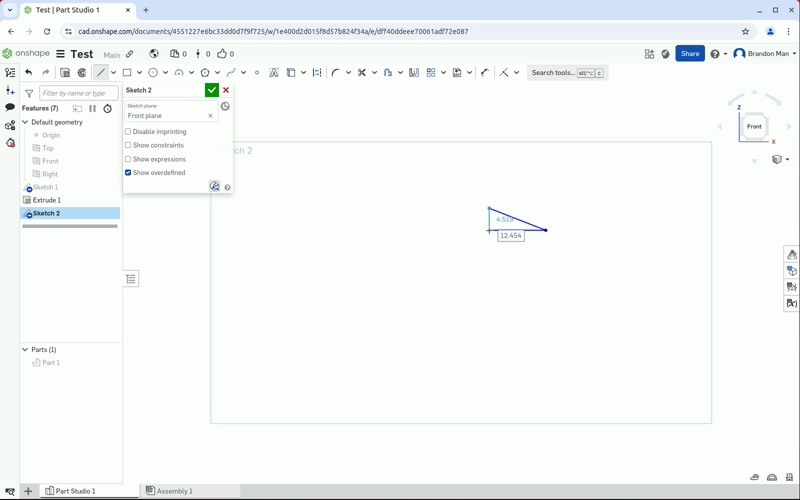
key(esc)
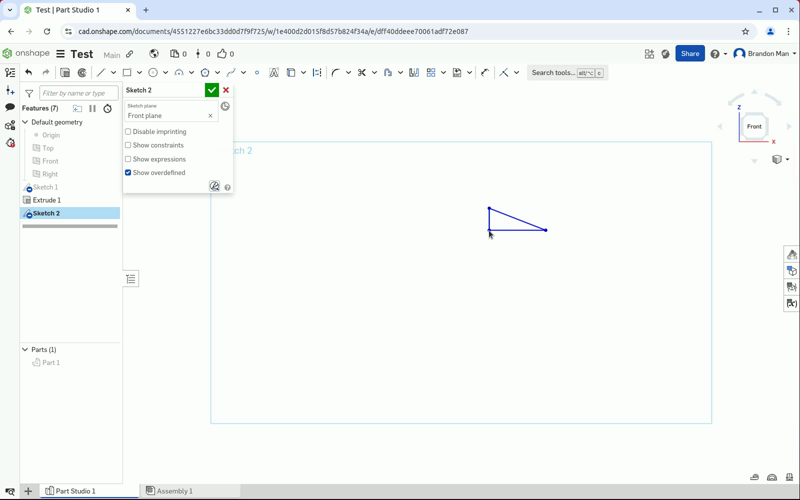
mouse_move(526, 223)
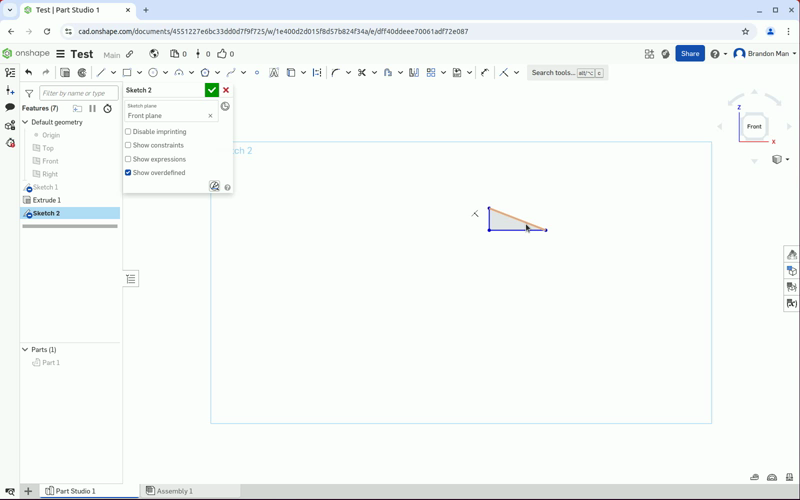
scroll(6)
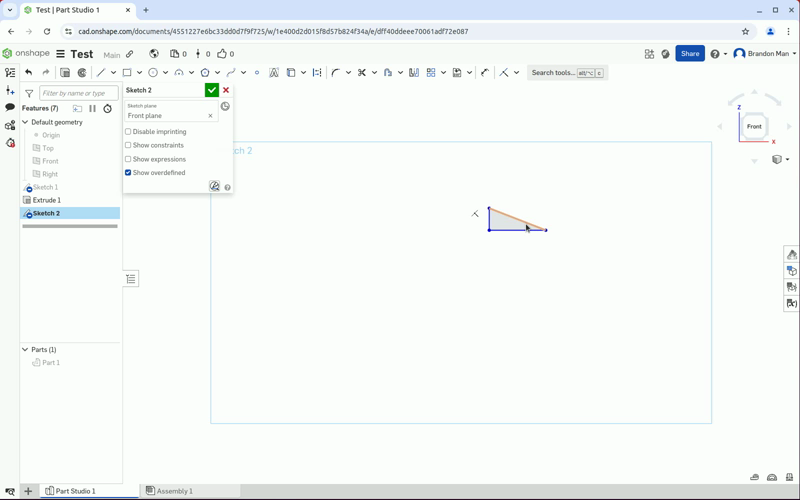
scroll(6)
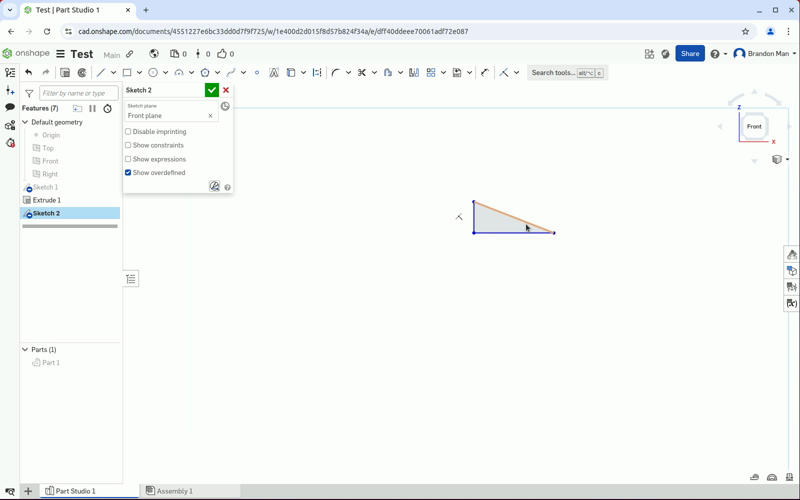
scroll(6)
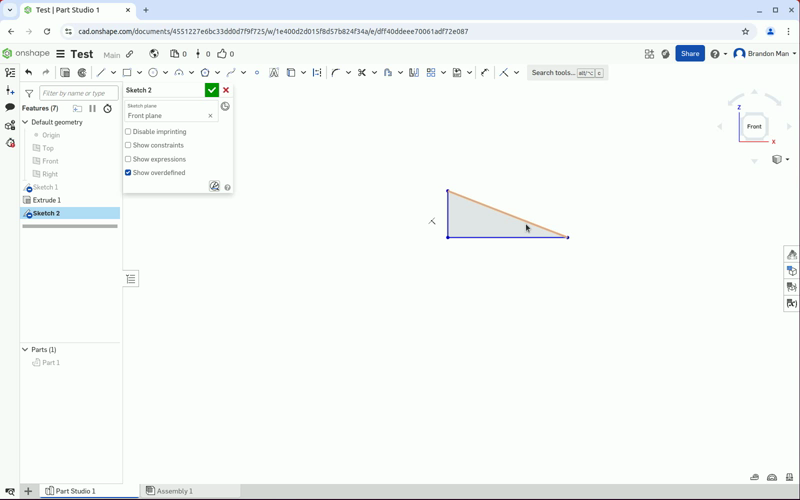
scroll(6)
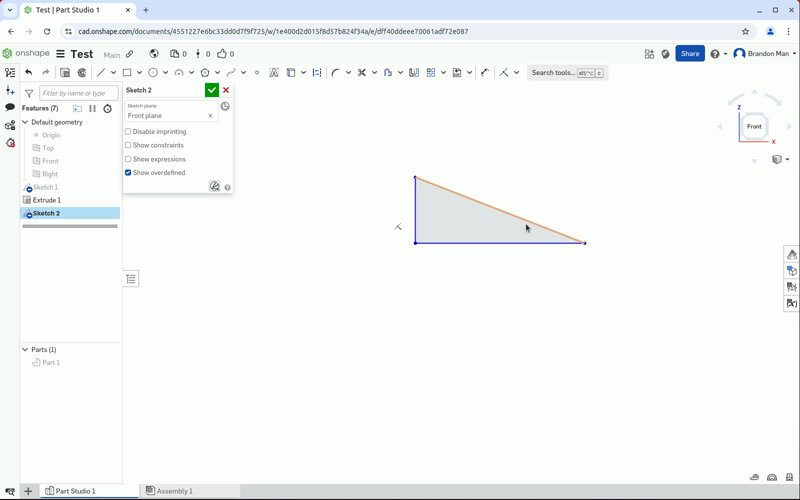
scroll(6)
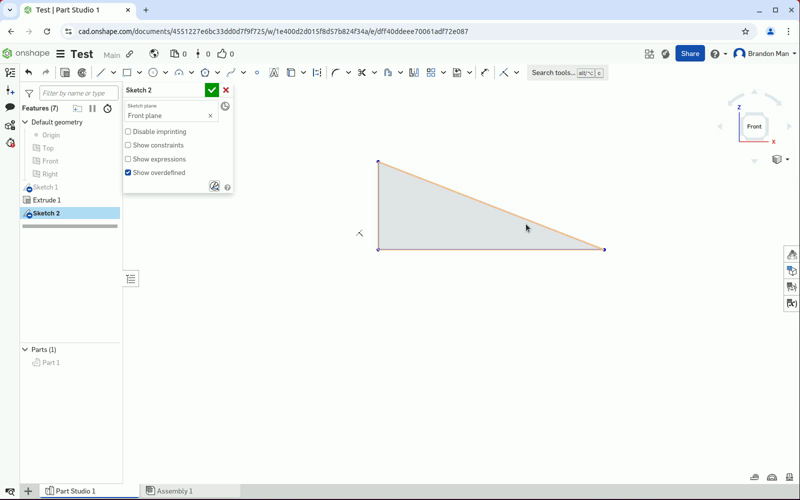
scroll(6)
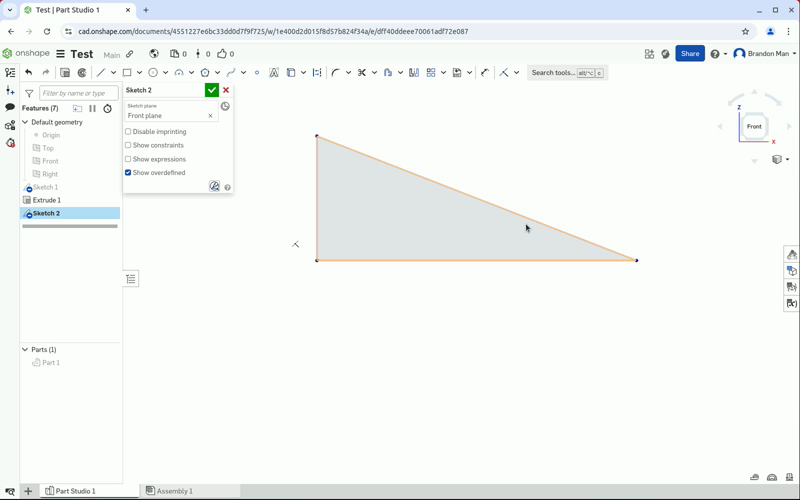
scroll(6)
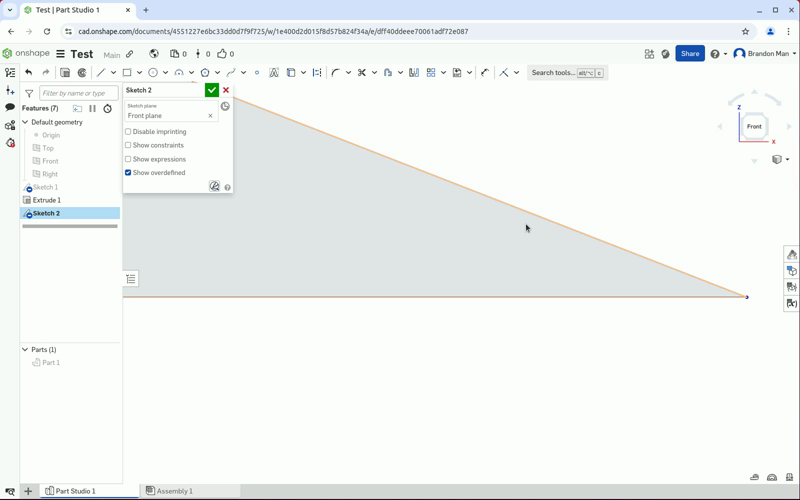
click(526, 223)
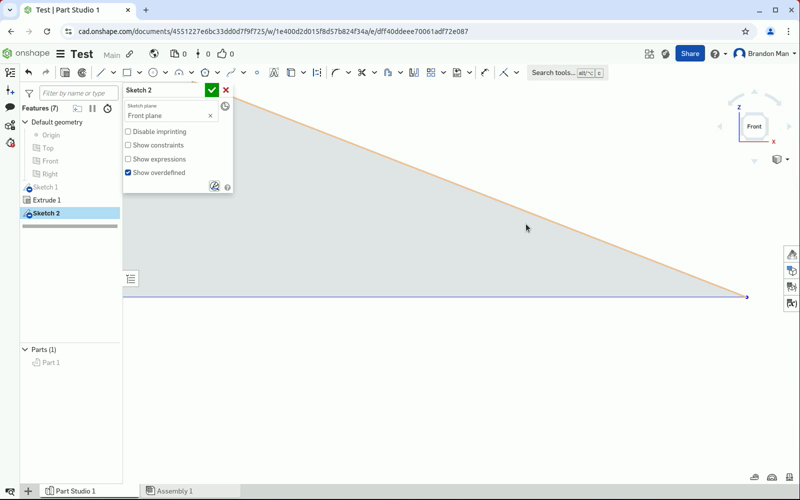
scroll(-6)
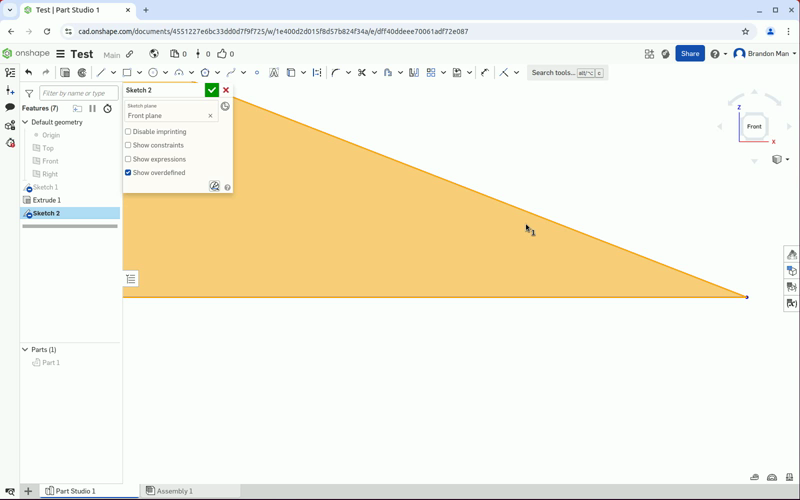
scroll(-6)
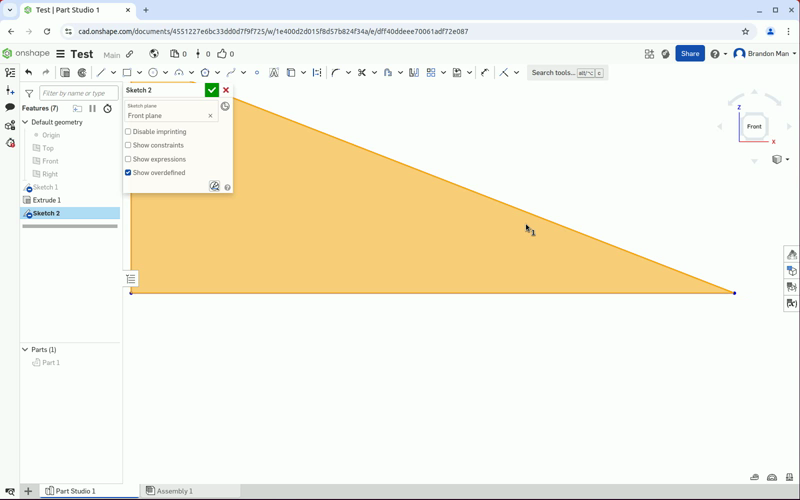
scroll(-6)
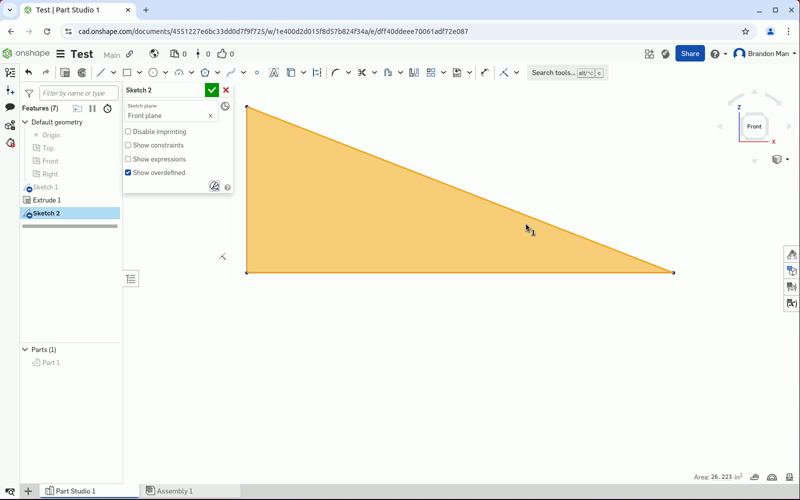
scroll(-6)
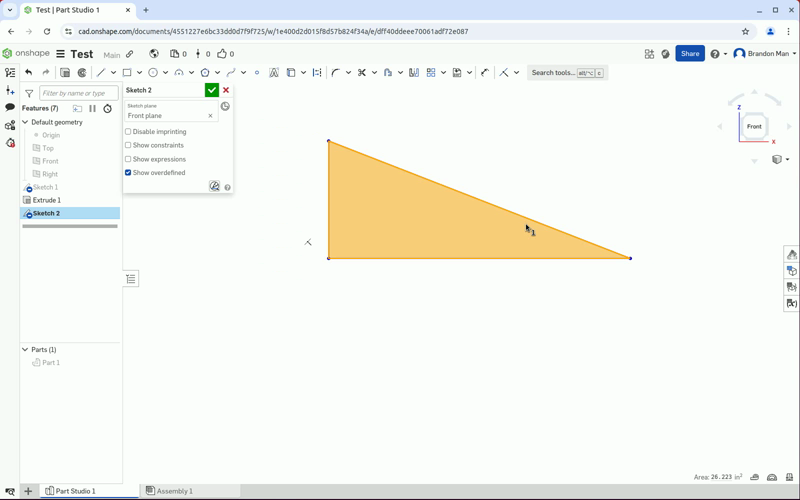
scroll(-6)
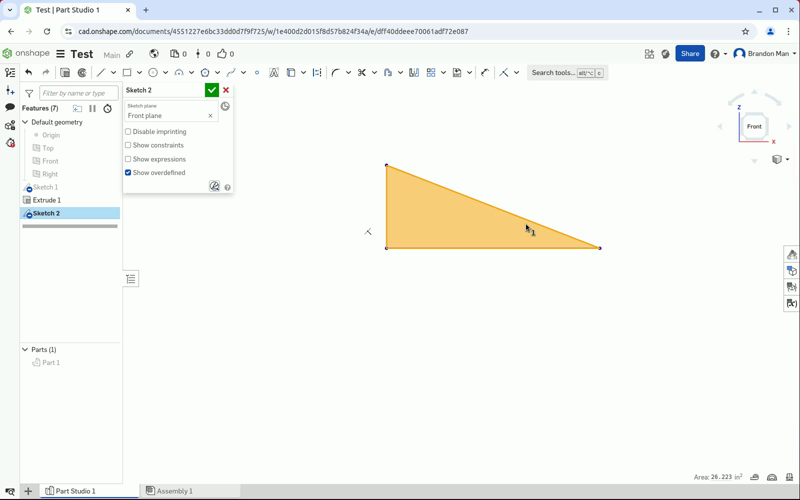
scroll(-6)
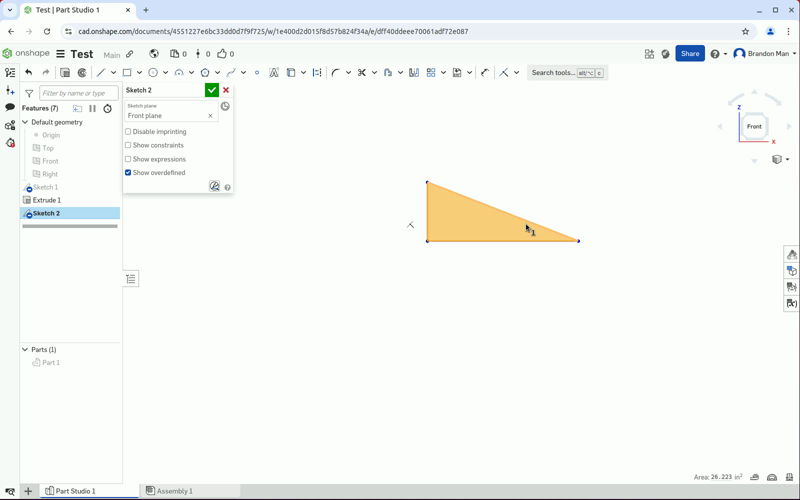
scroll(-6)
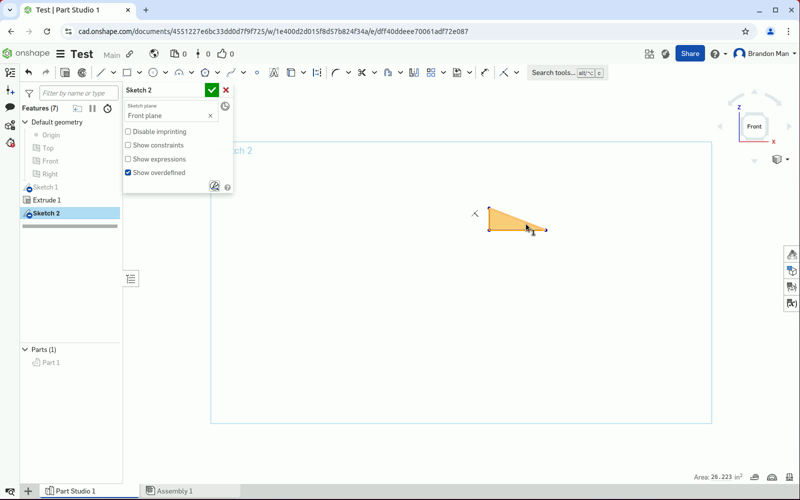
mouse_move(73, 352)
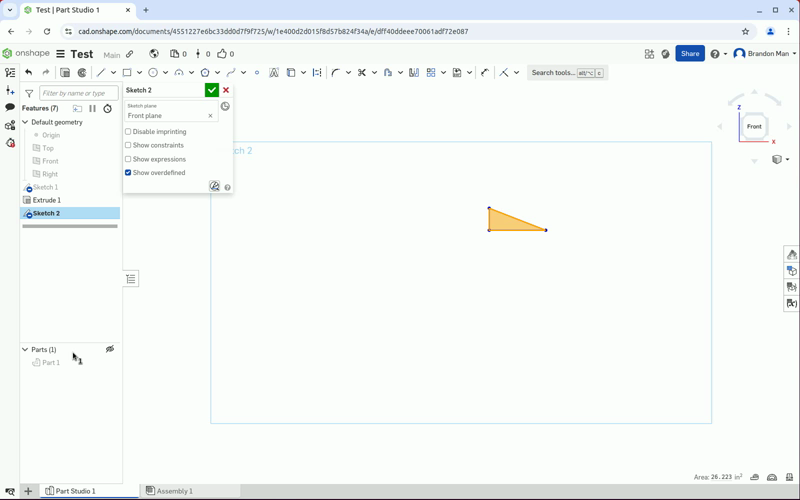
key(shift+y)
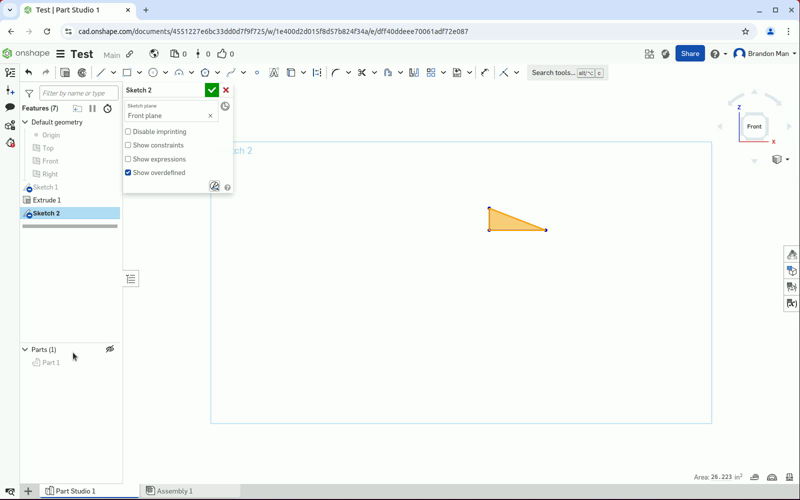
key(shift+e)
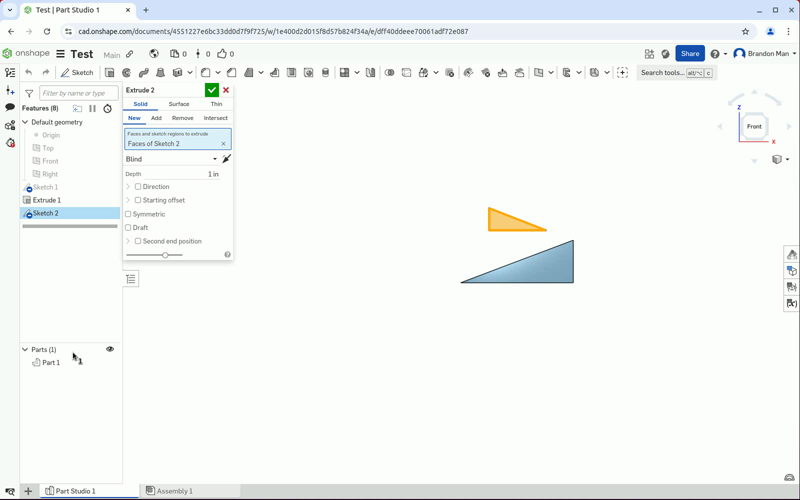
mouse_move(143, 106)
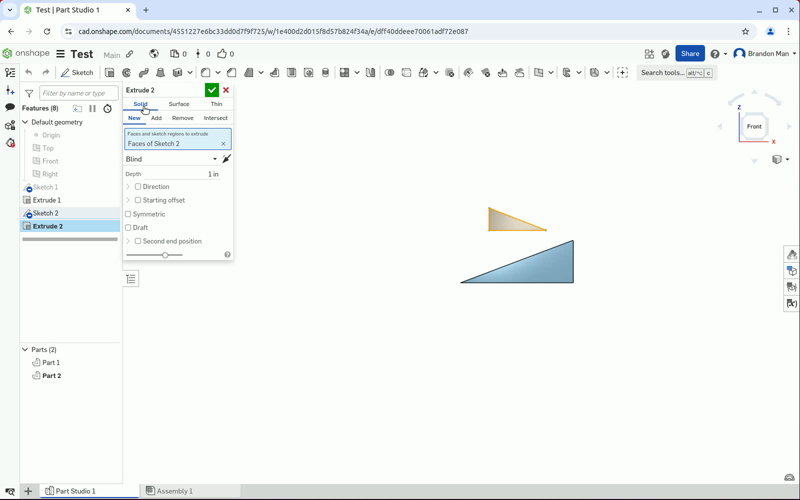
click(143, 106)
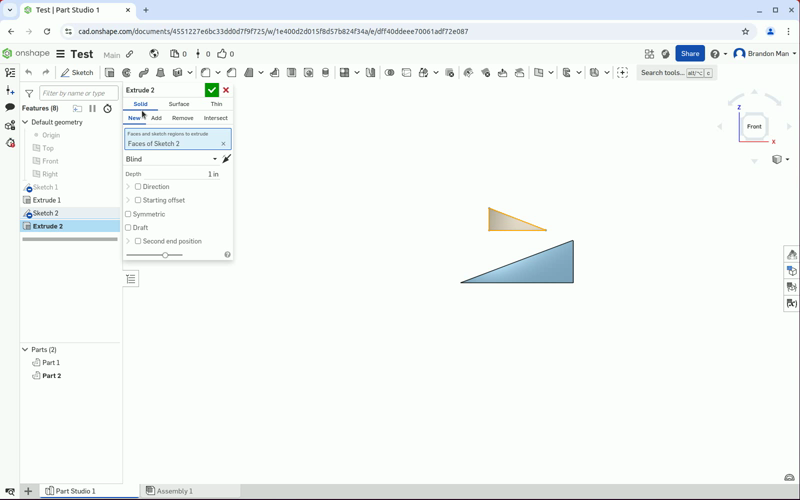
mouse_move(137, 120)
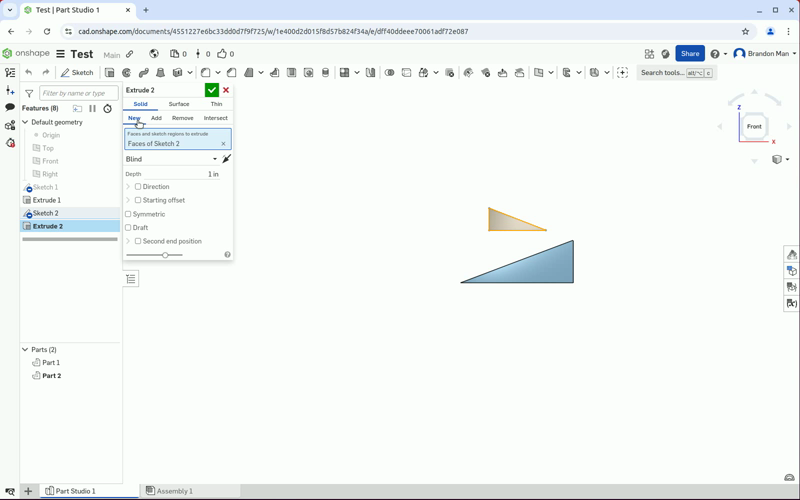
click(137, 120)
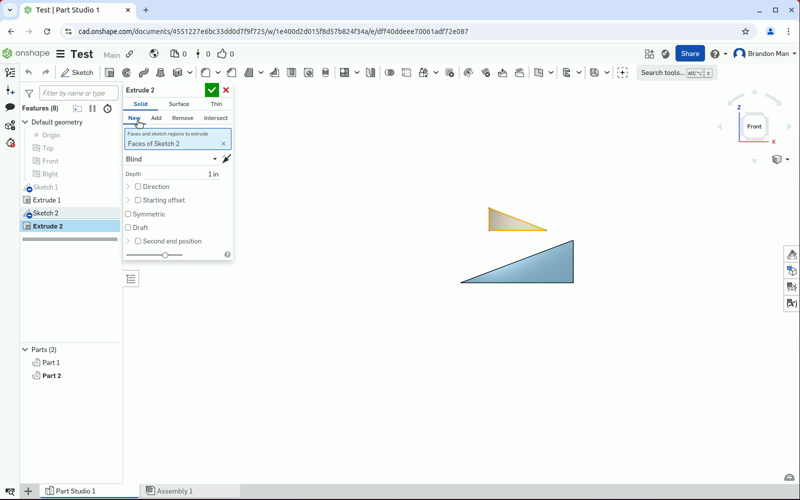
key(tab, 4)
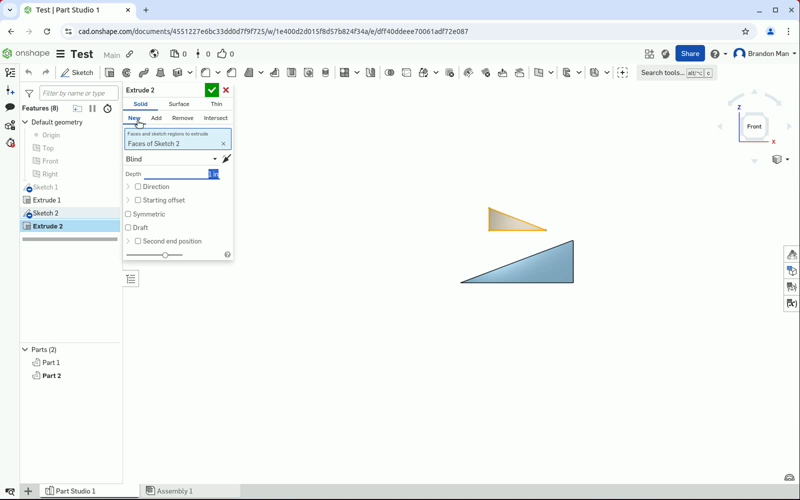
text(17.332)
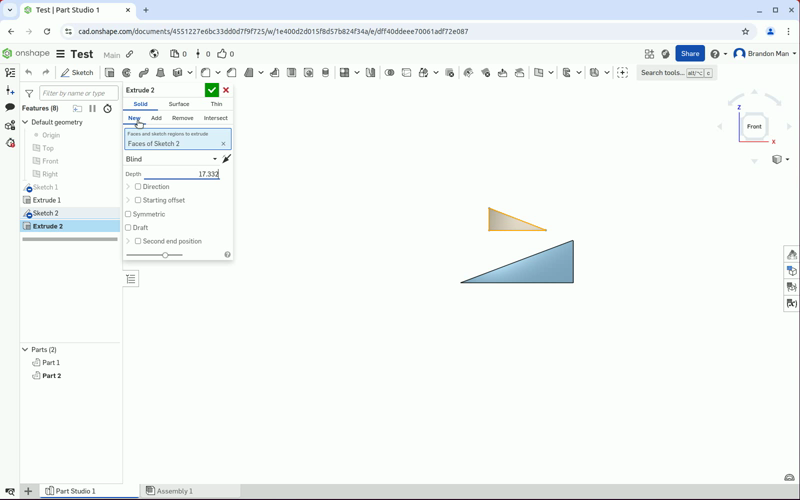
key(tab, 3)
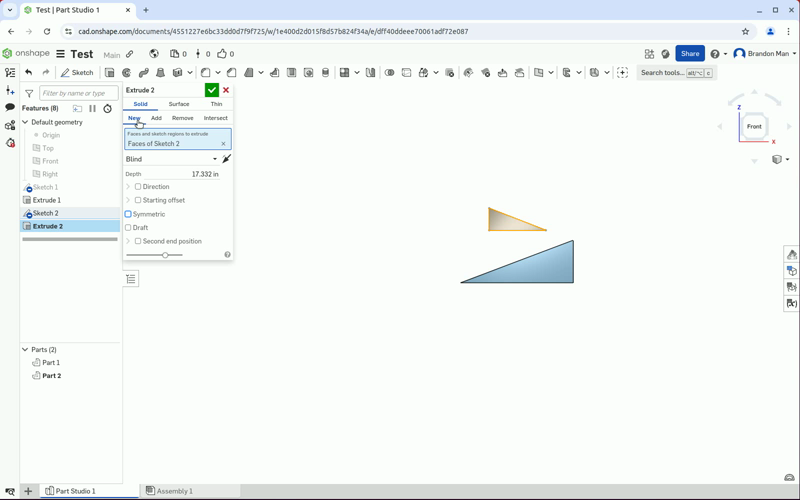
key(space)
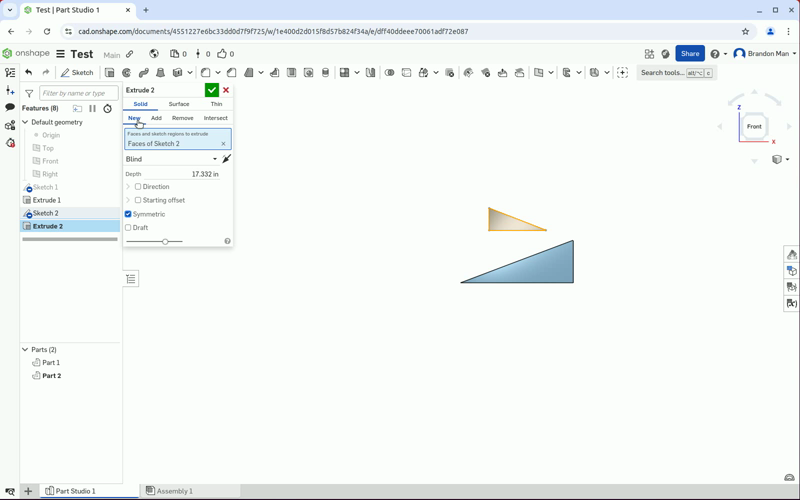
key(enter)
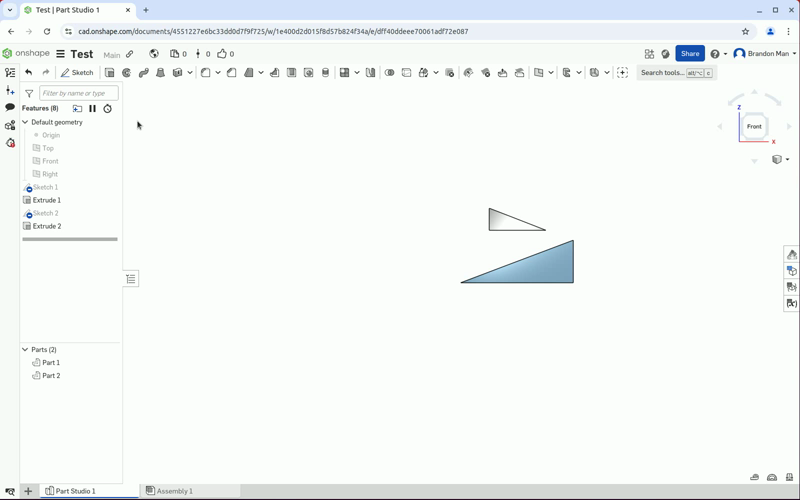
key(shift+h)
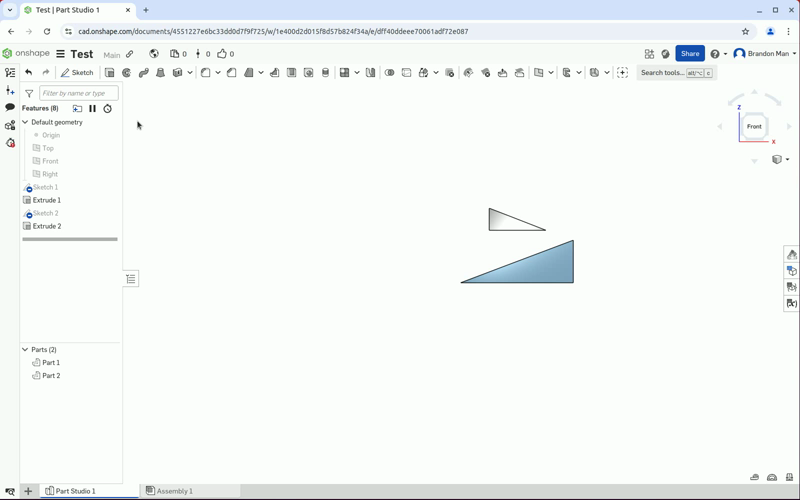
key(shift+h)
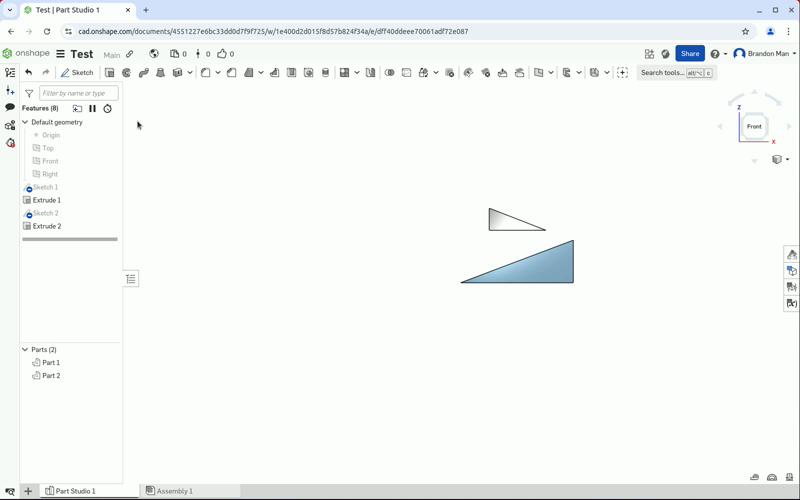
mouse_move(73, 189)
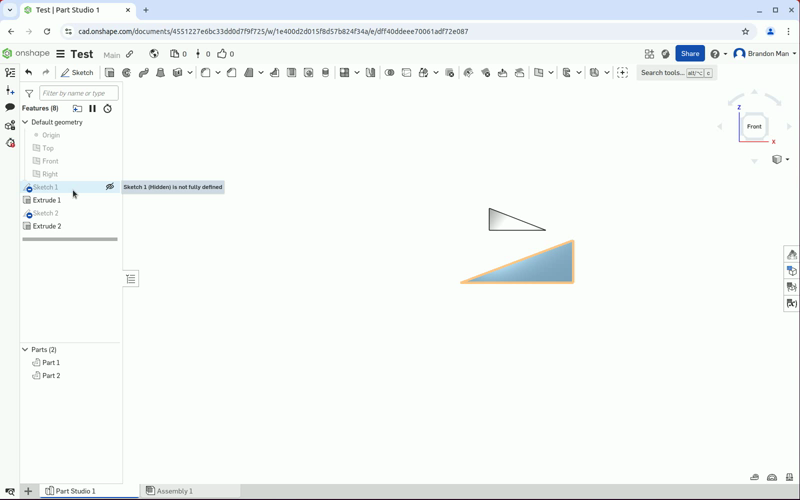
click(73, 189)
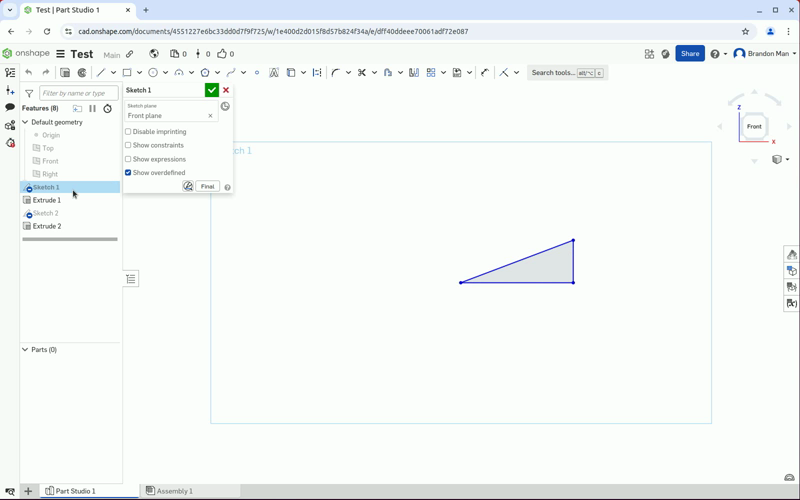
mouse_move(229, 92)
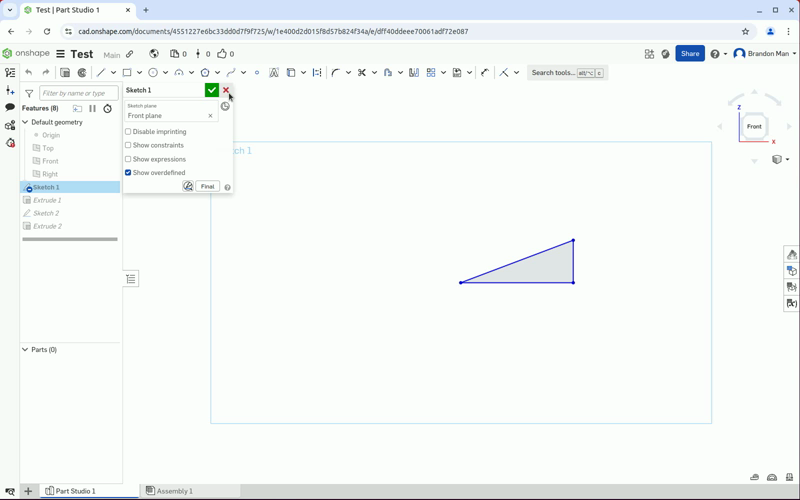
click(229, 92)
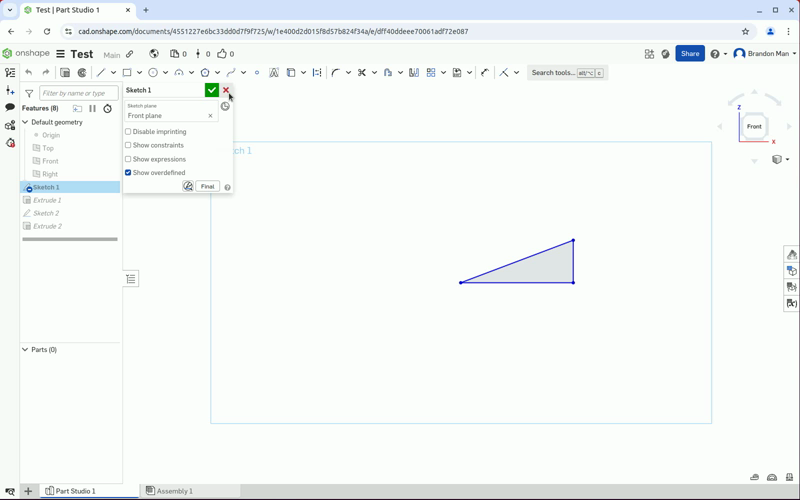
key(shift+s)
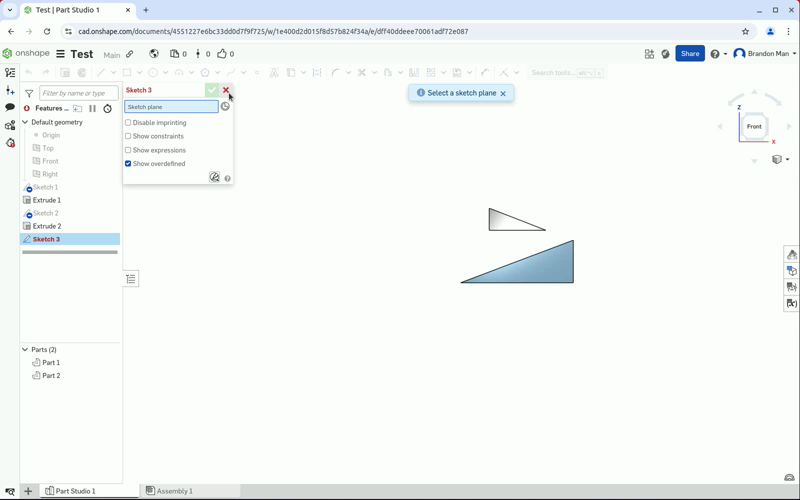
mouse_move(73, 163)
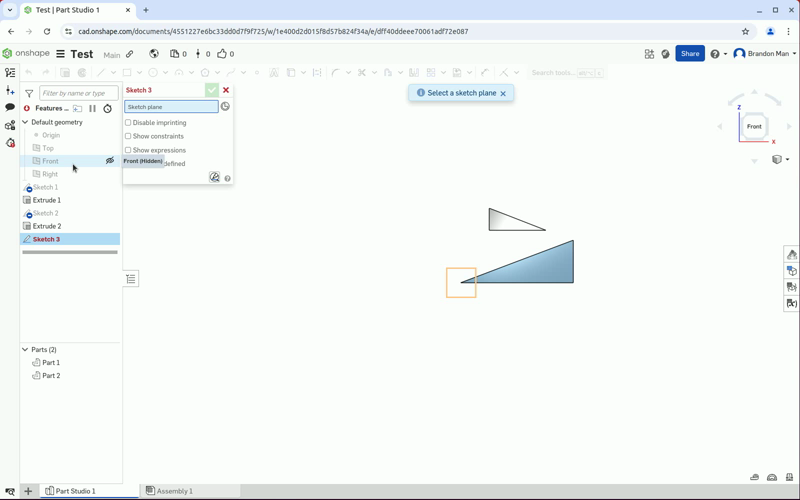
click(73, 163)
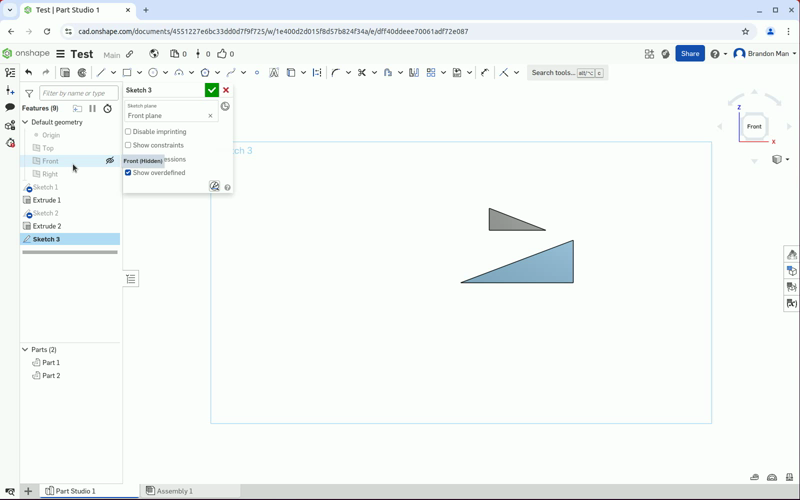
mouse_move(73, 352)
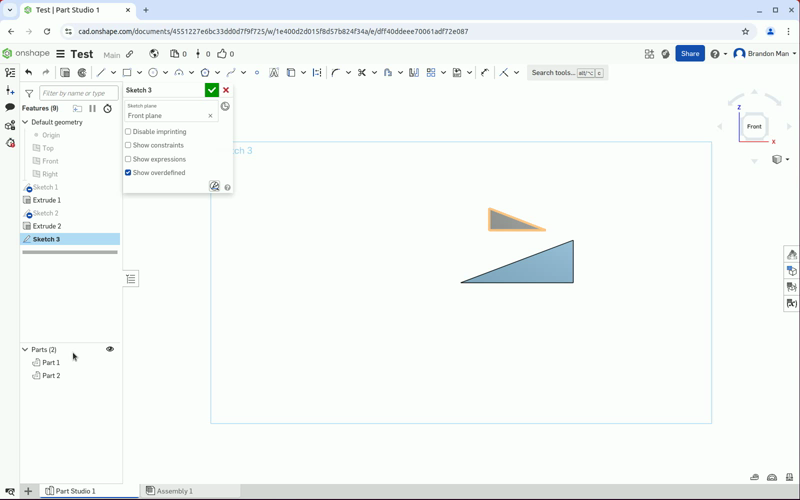
key(y)
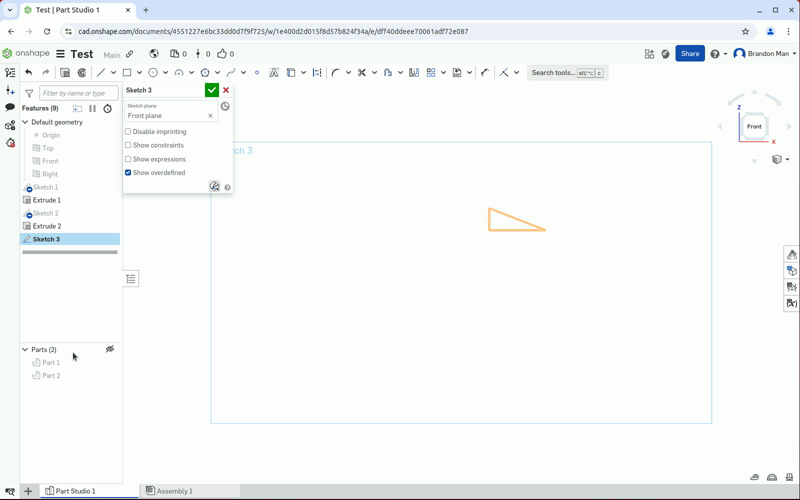
key(l)
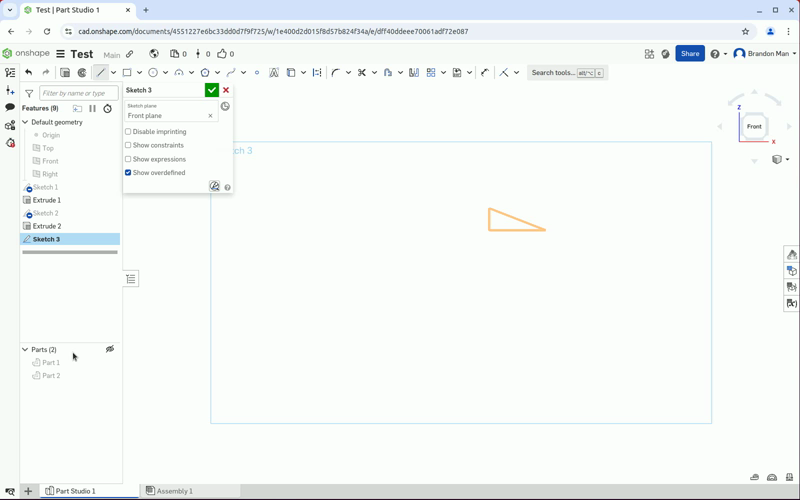
key_down(shift)
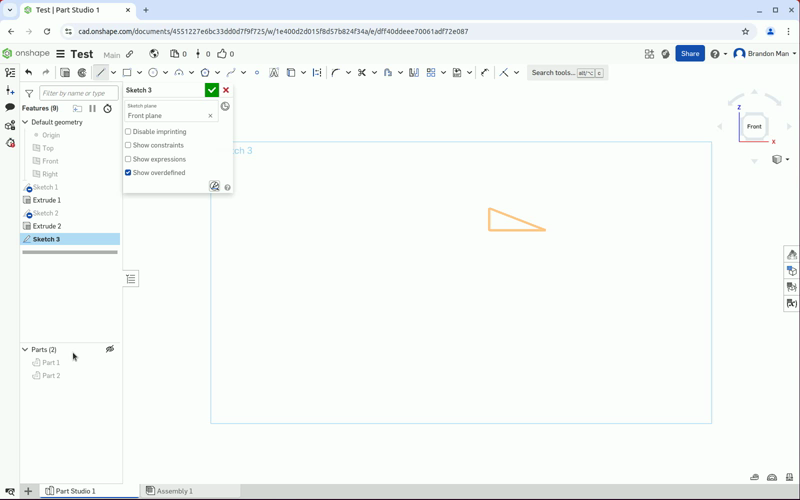
mouse_move(460, 282)
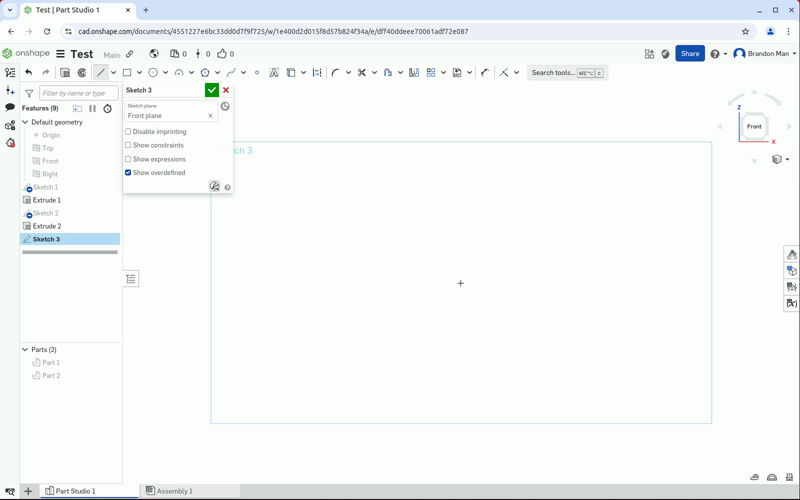
click(460, 282)
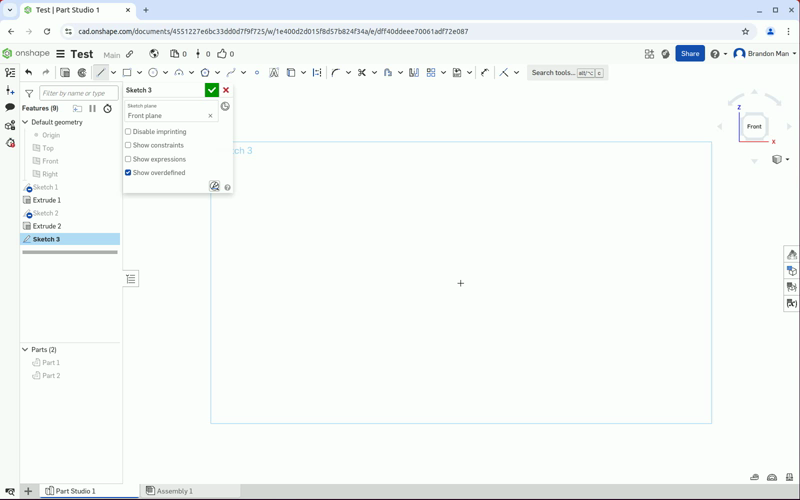
key_up(shift)
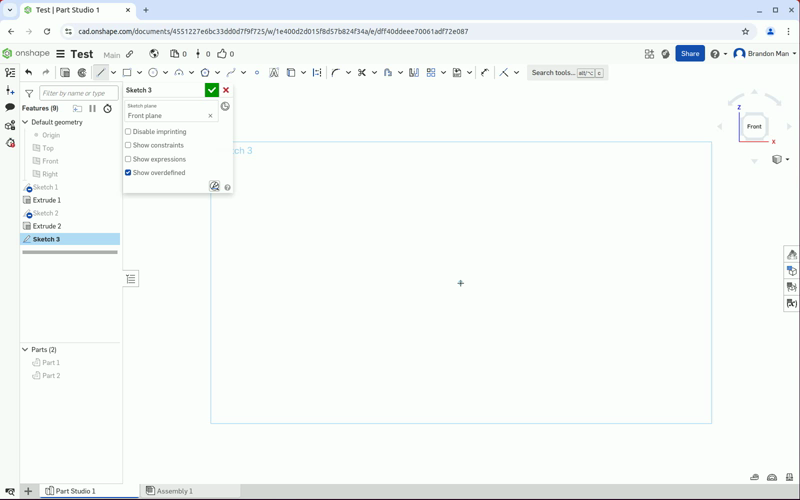
key_down(shift)
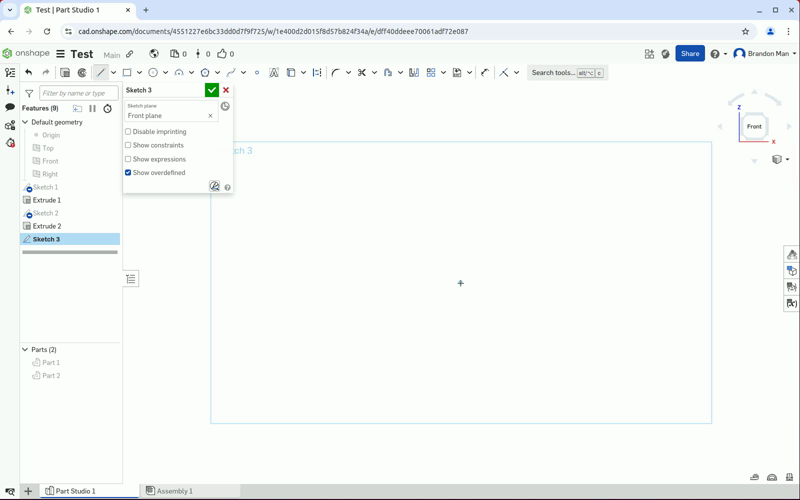
mouse_move(573, 240)
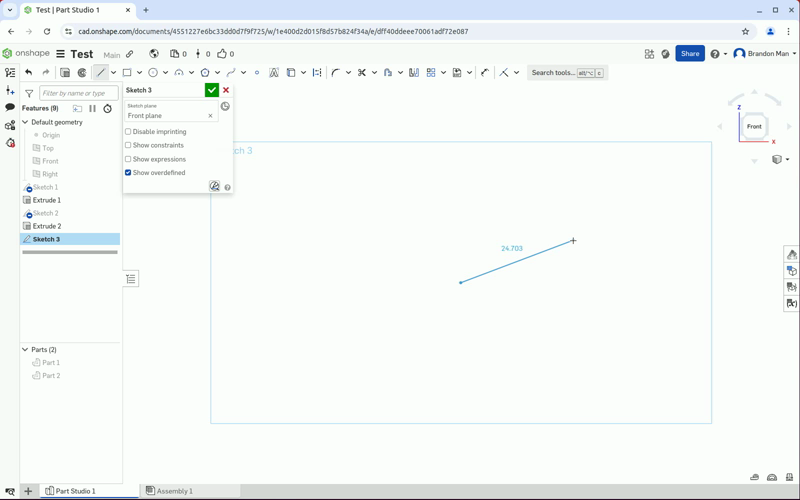
click(573, 240)
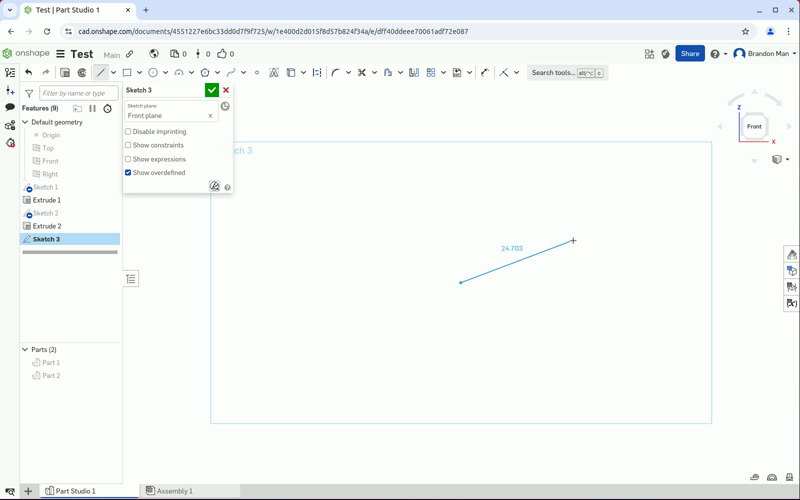
key_up(shift)
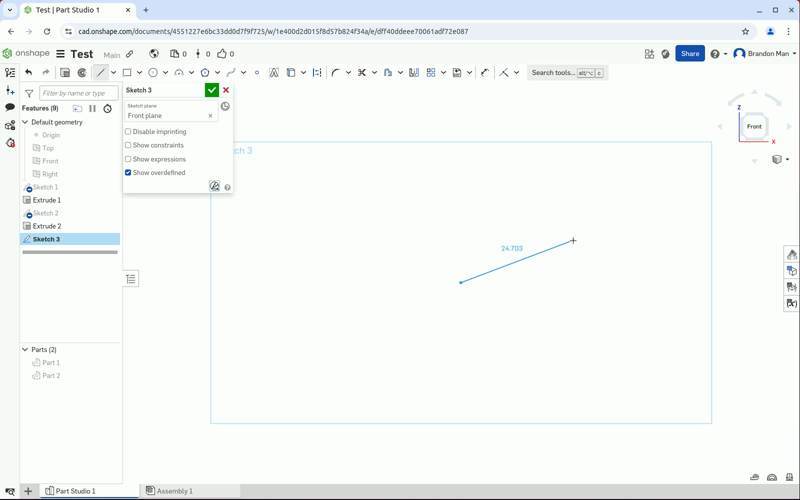
key_down(shift)
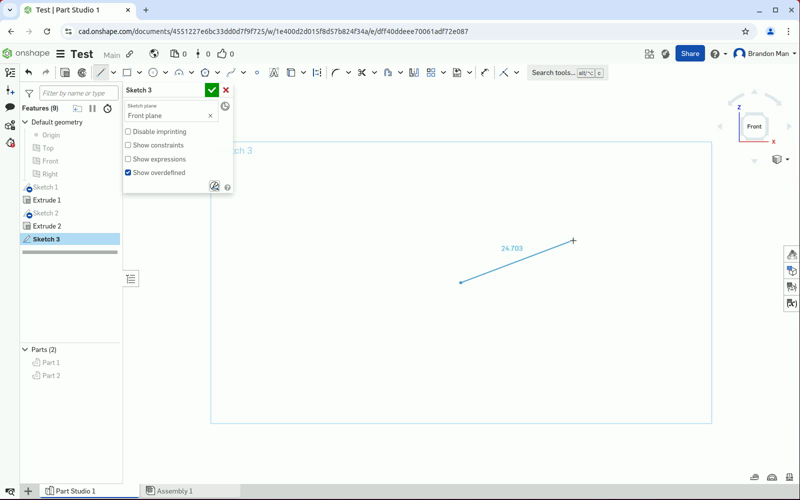
mouse_move(589, 240)
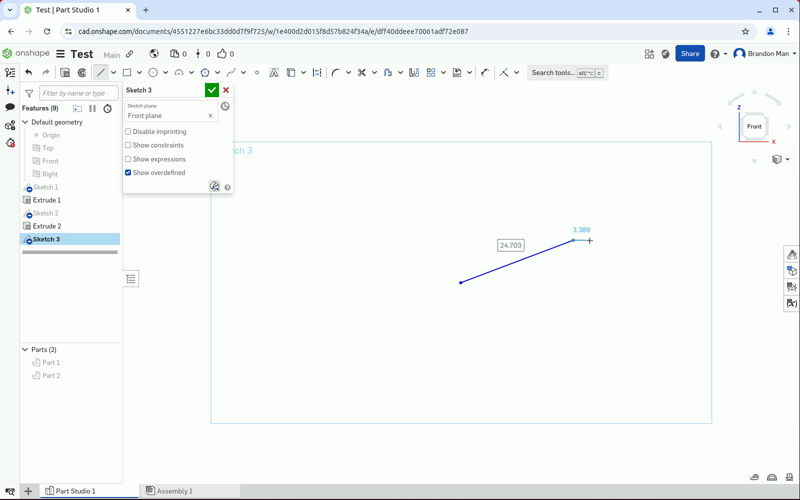
mouse_move(544, 229)
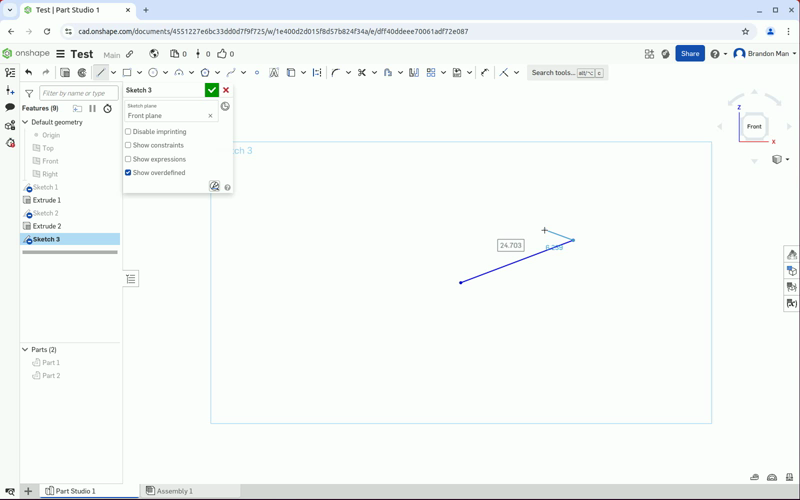
click(544, 229)
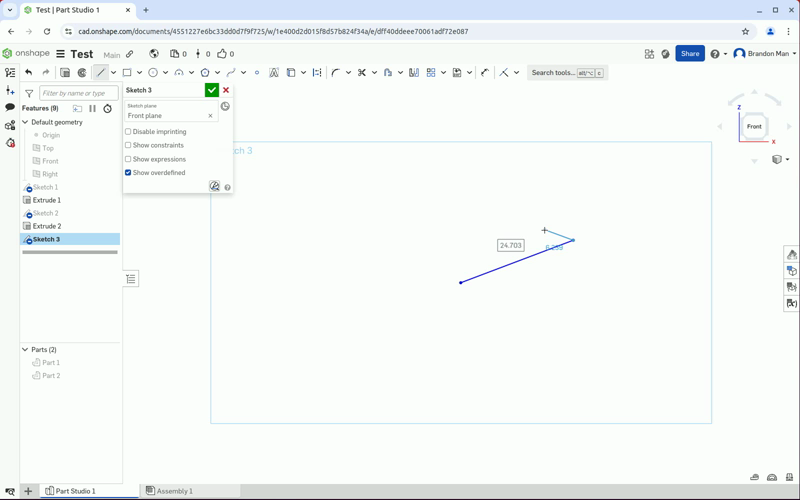
key_up(shift)
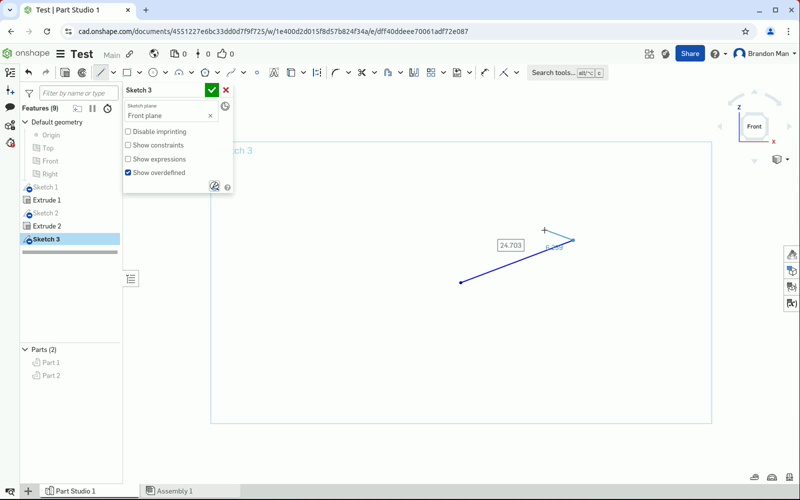
key_down(shift)
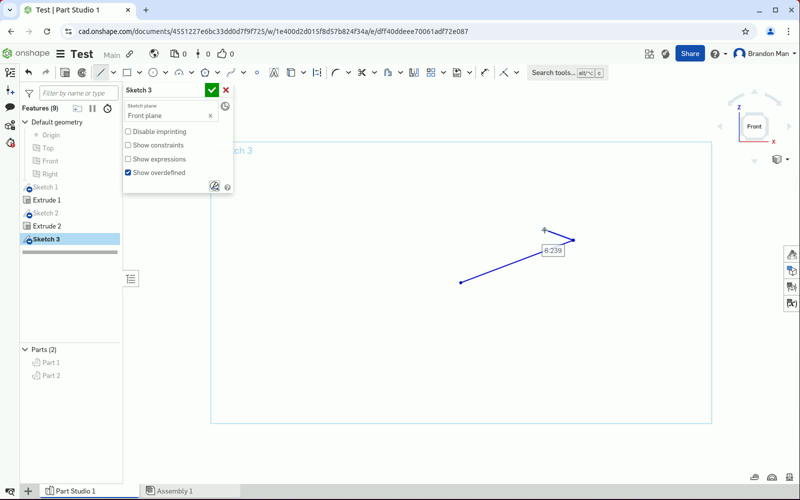
mouse_move(574, 229)
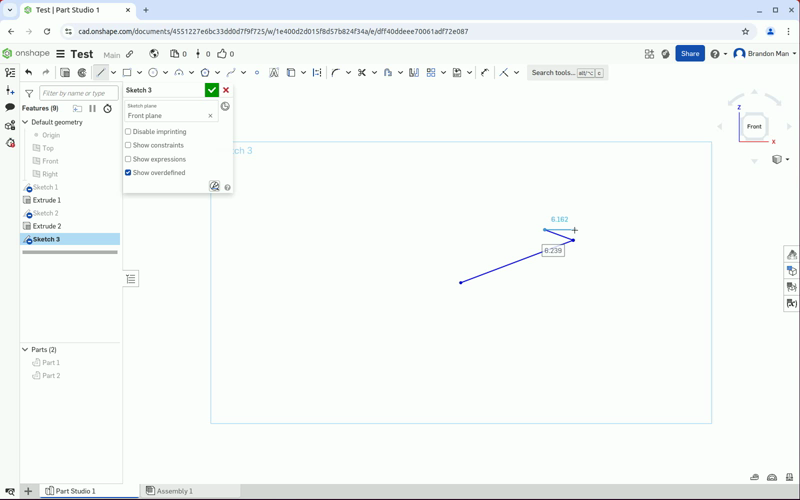
mouse_move(489, 229)
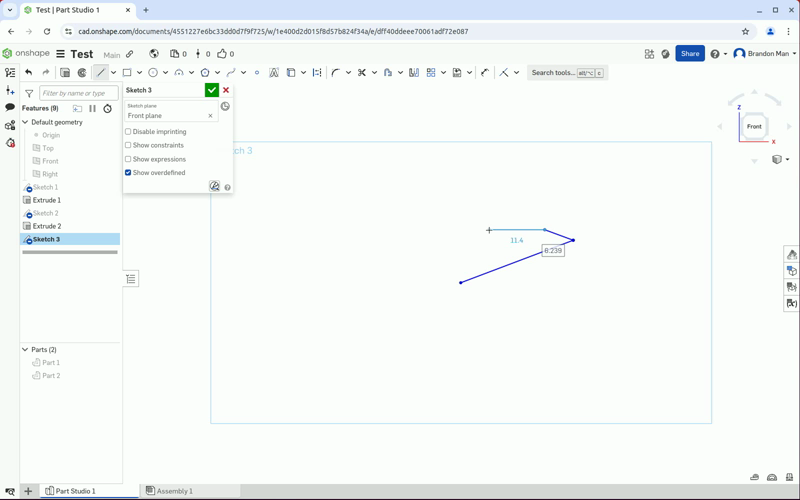
click(489, 229)
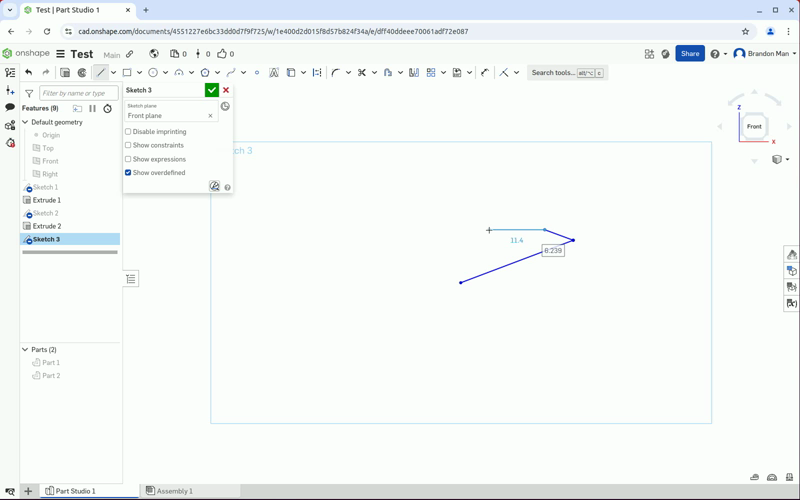
key_up(shift)
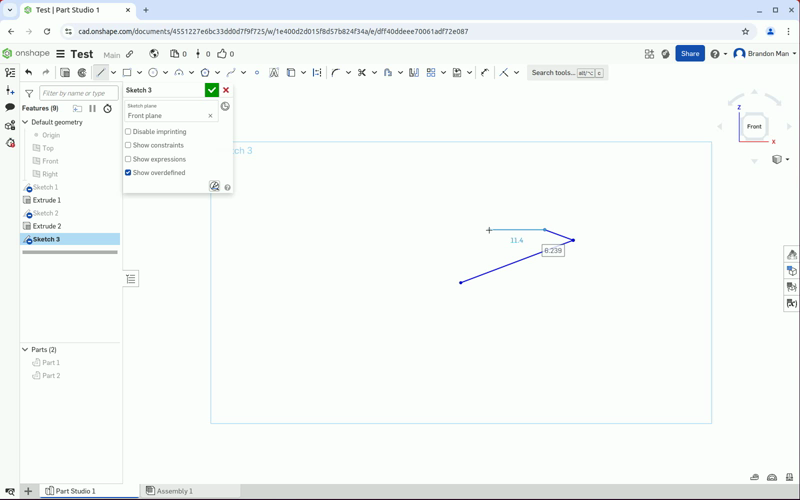
key_down(shift)
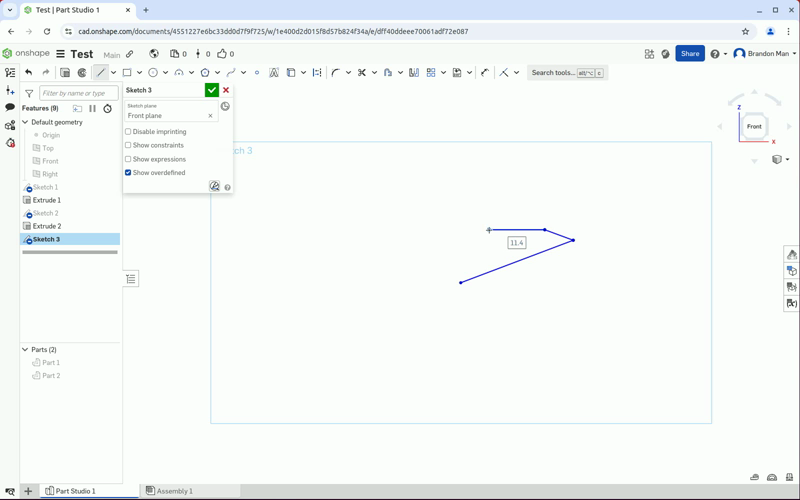
mouse_move(519, 229)
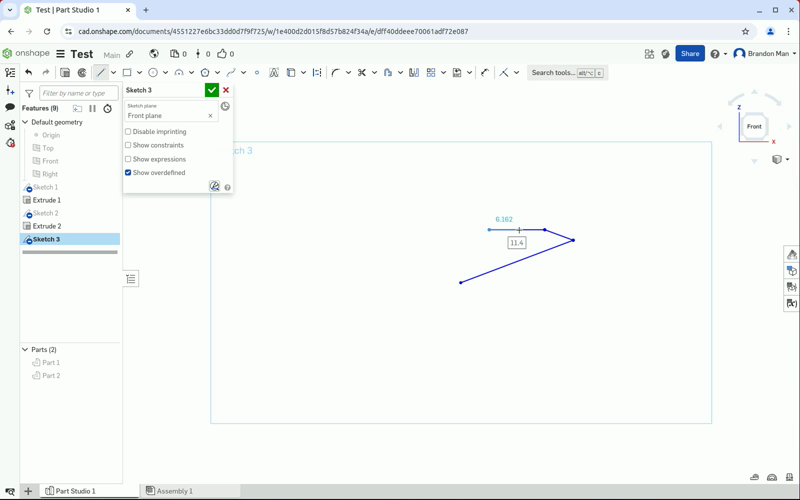
mouse_move(489, 209)
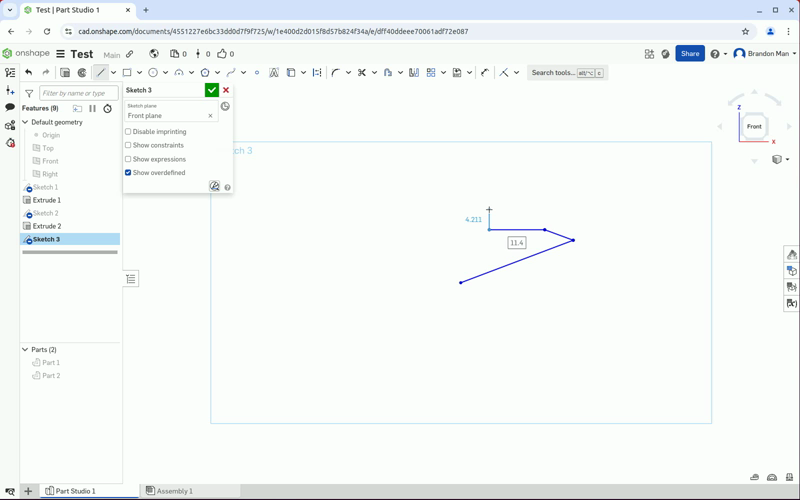
click(489, 209)
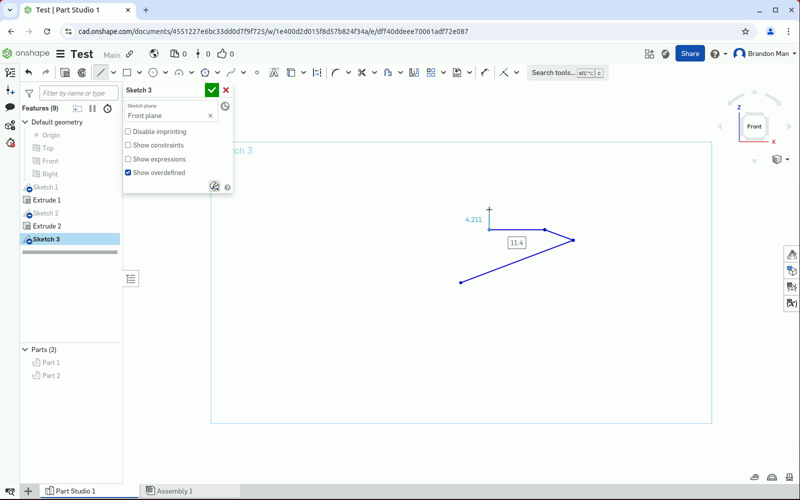
key_up(shift)
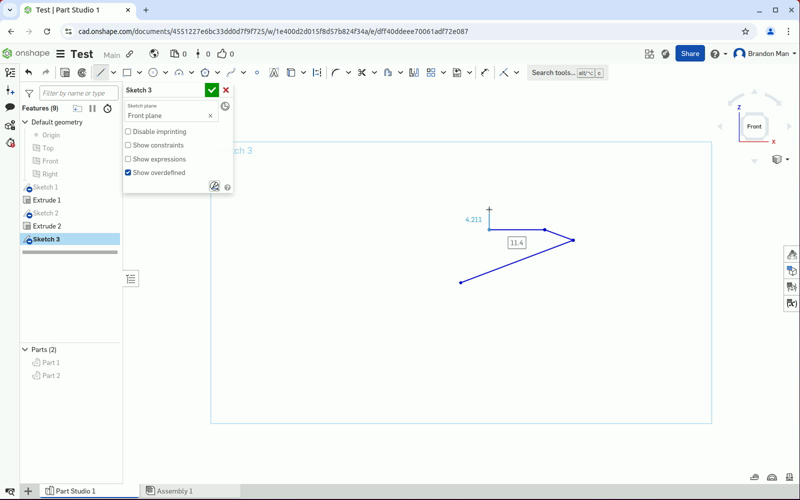
key_down(shift)
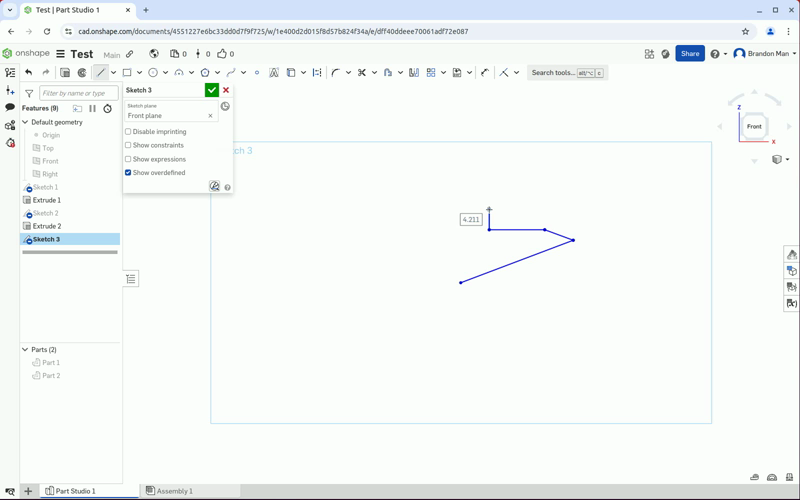
mouse_move(519, 209)
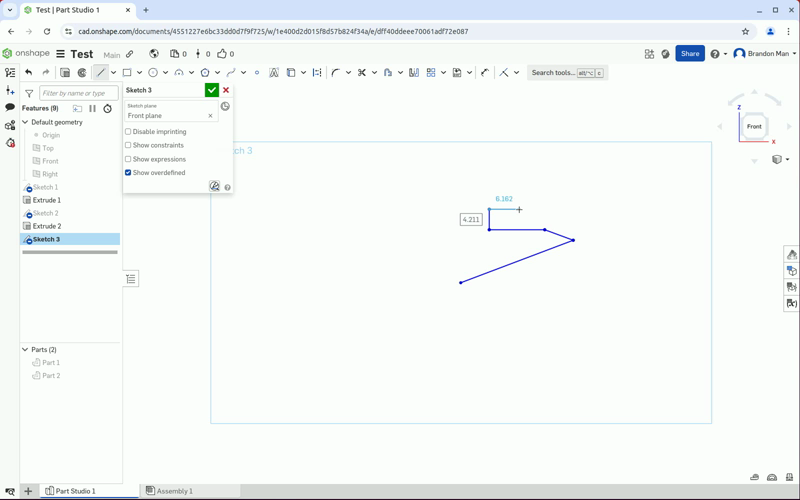
mouse_move(460, 198)
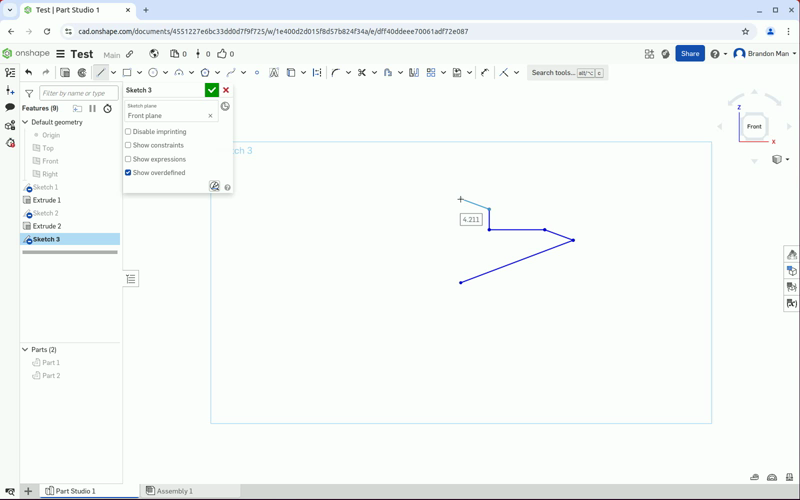
click(460, 198)
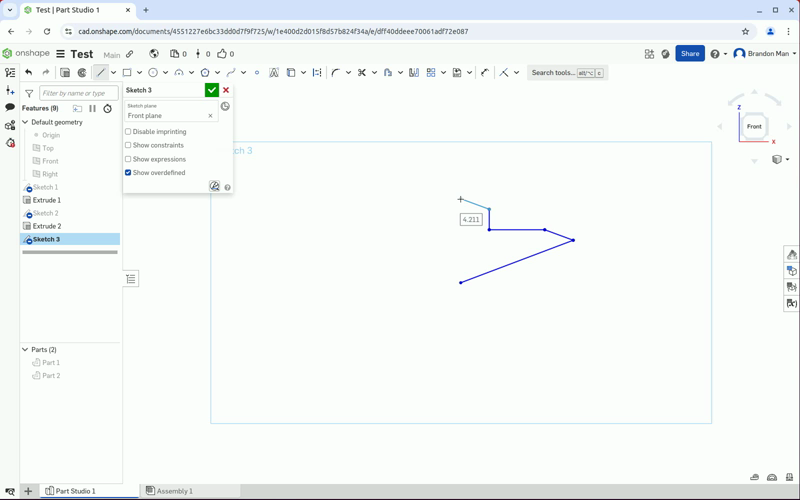
key_up(shift)
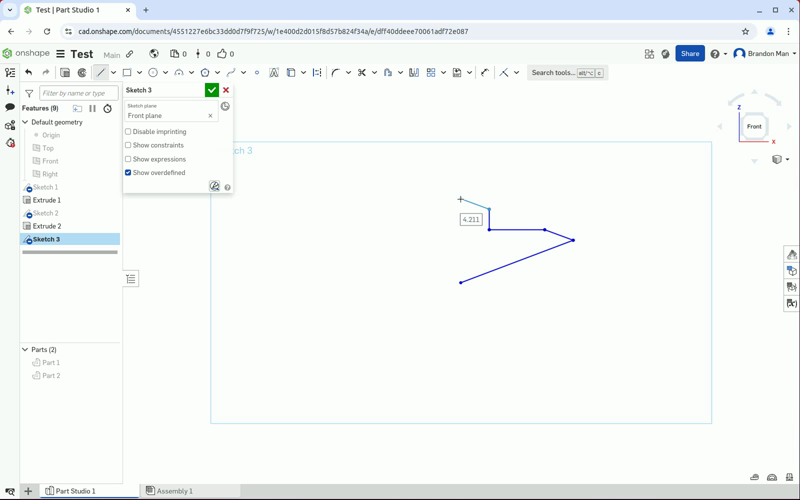
key_down(shift)
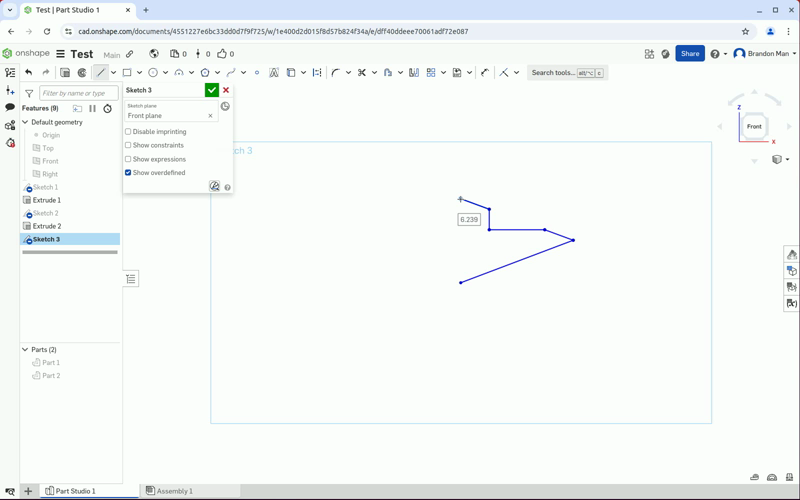
mouse_move(460, 282)
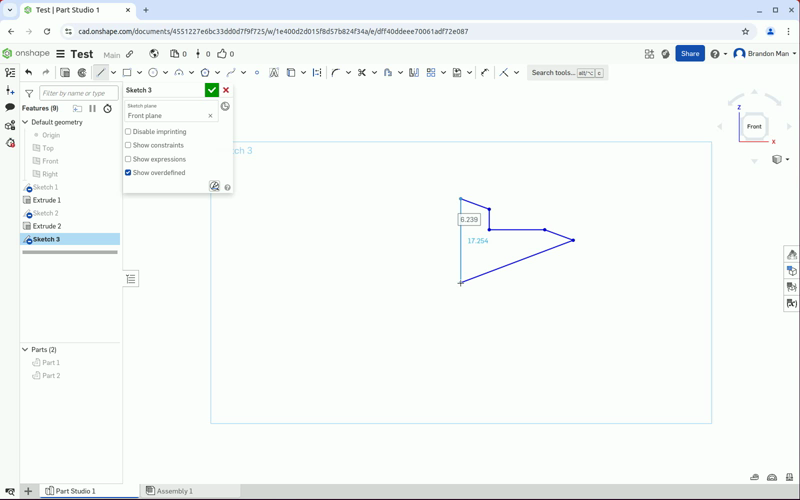
key_up(shift)
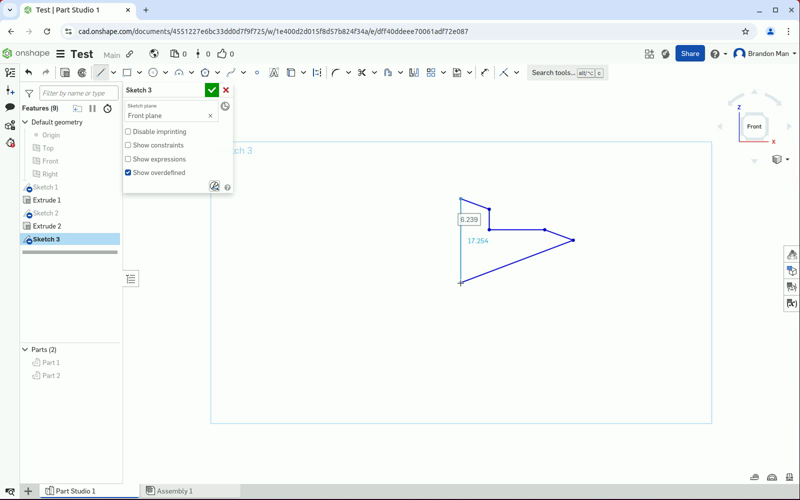
click(460, 282)
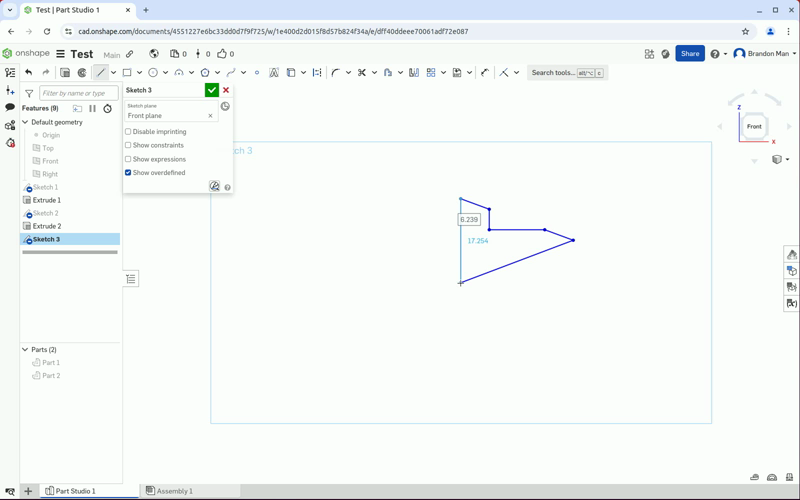
key(esc)
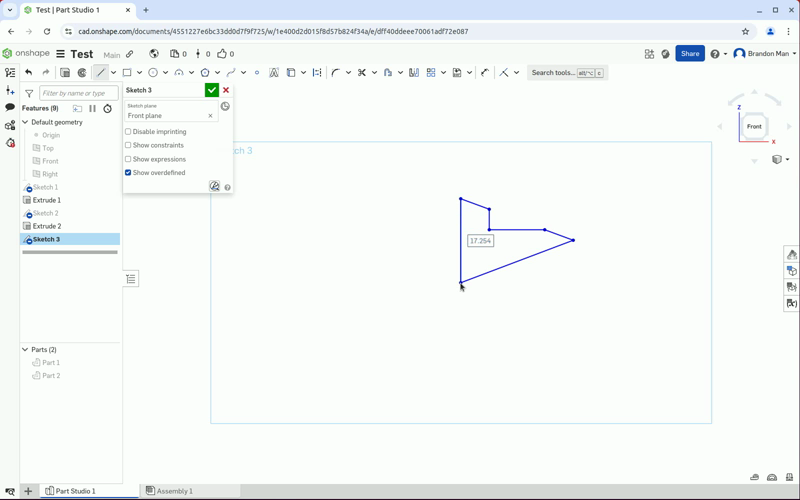
mouse_move(483, 225)
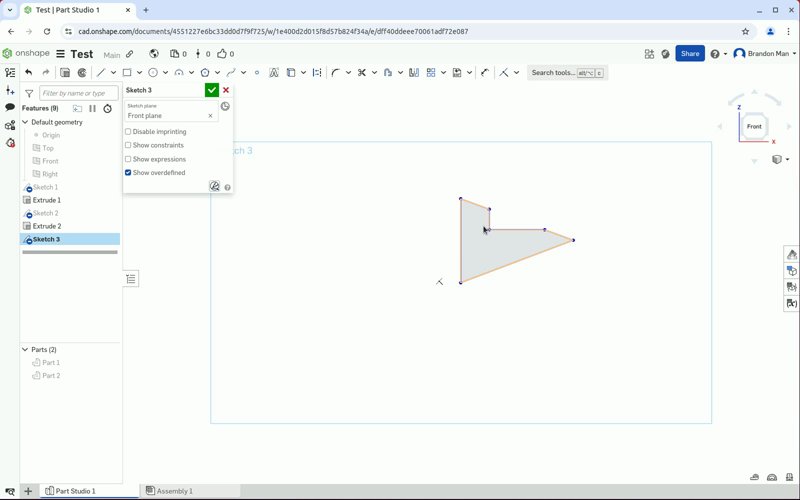
click(483, 225)
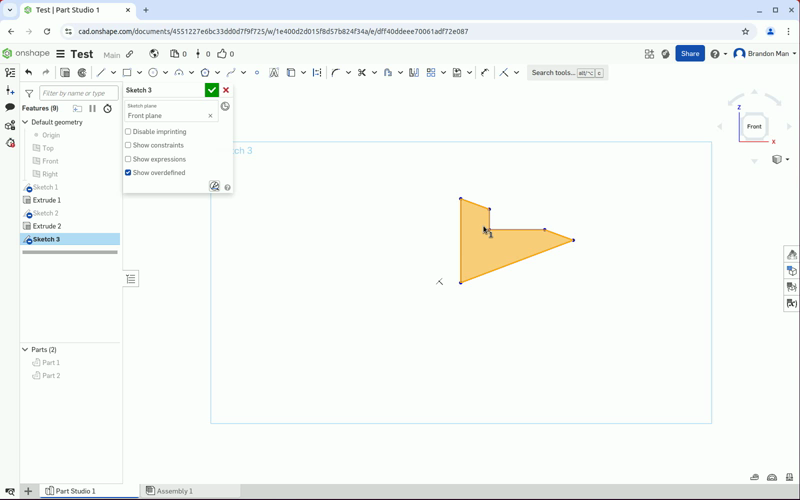
mouse_move(73, 352)
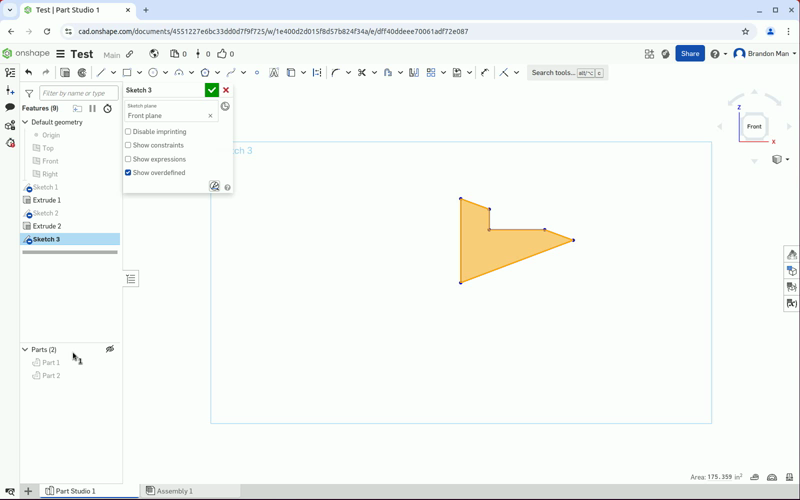
key(shift+y)
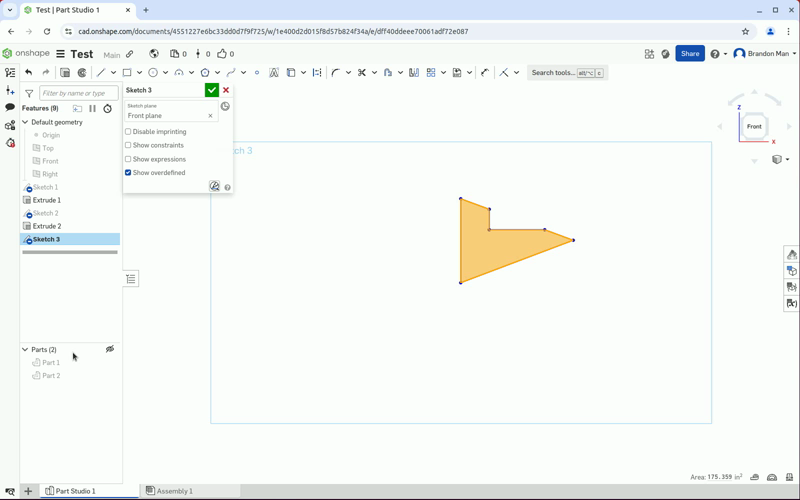
key(shift+e)
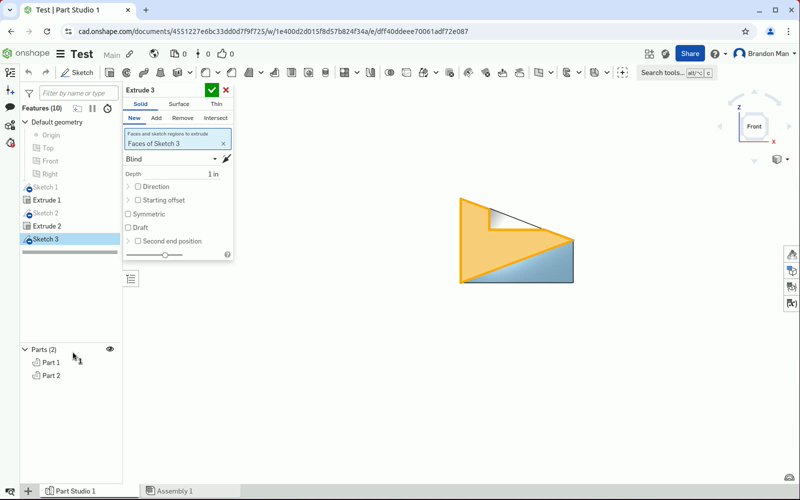
mouse_move(143, 106)
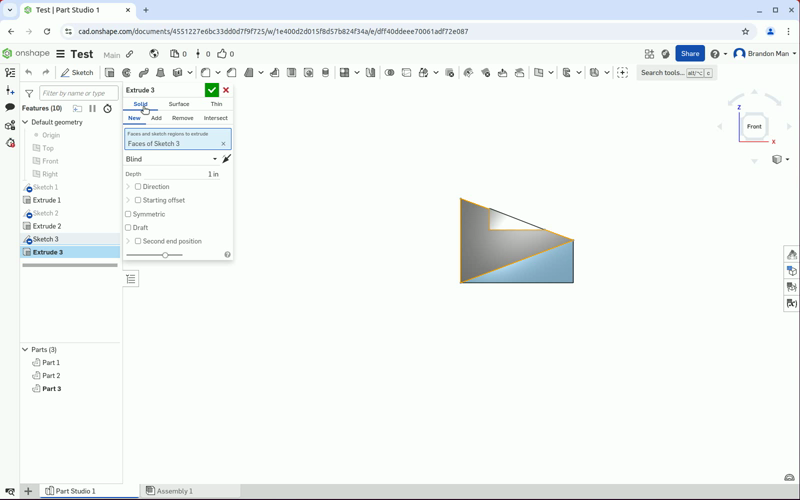
click(143, 106)
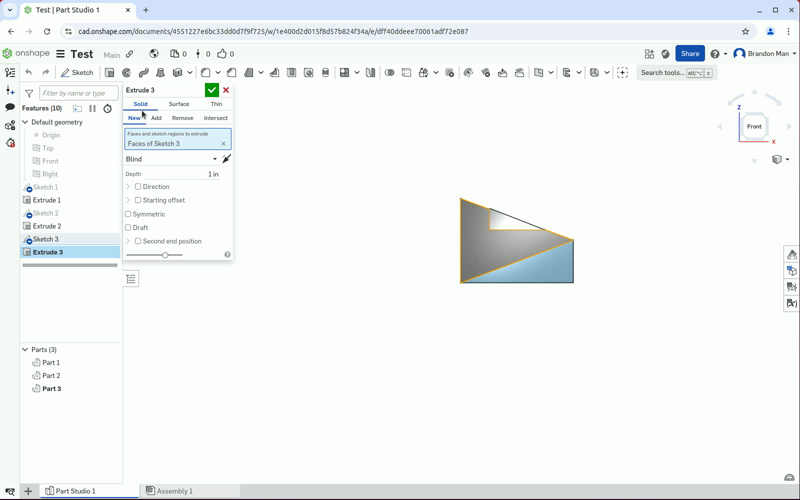
mouse_move(137, 120)
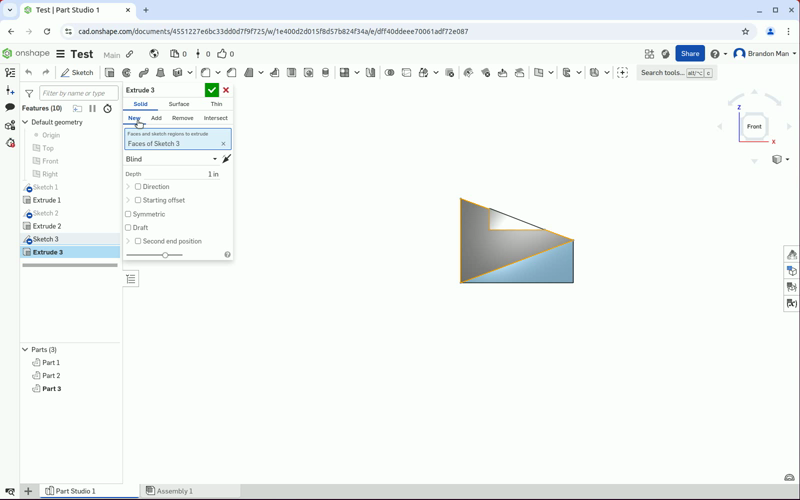
click(137, 120)
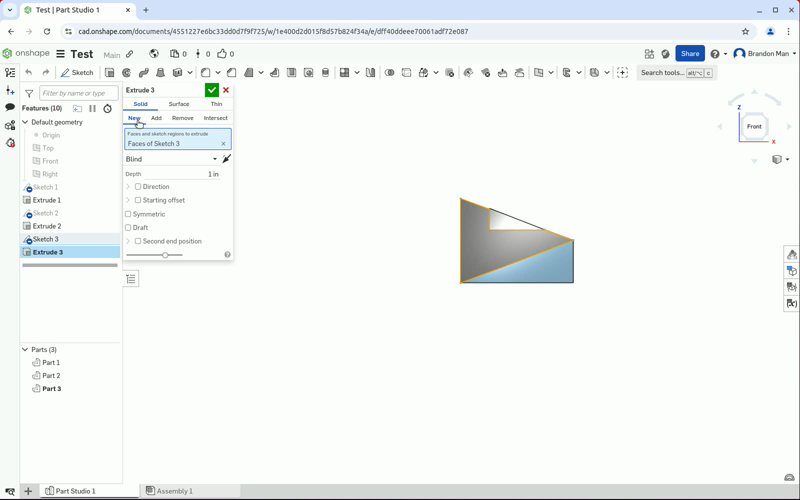
key(tab, 4)
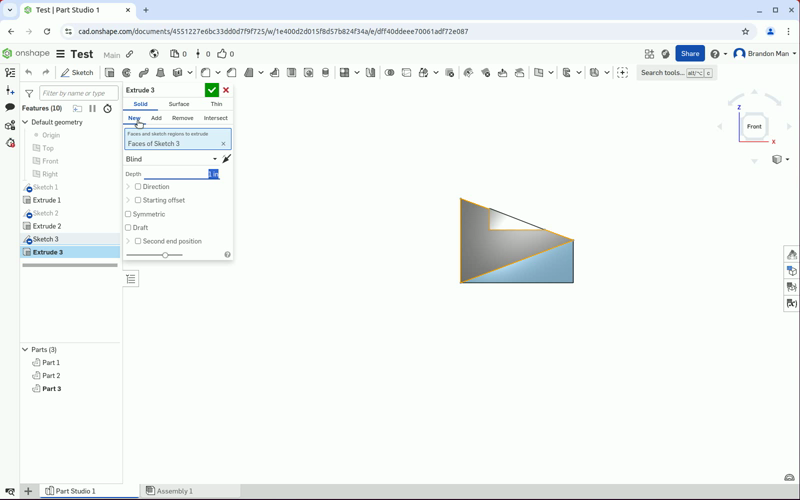
text(17.332)
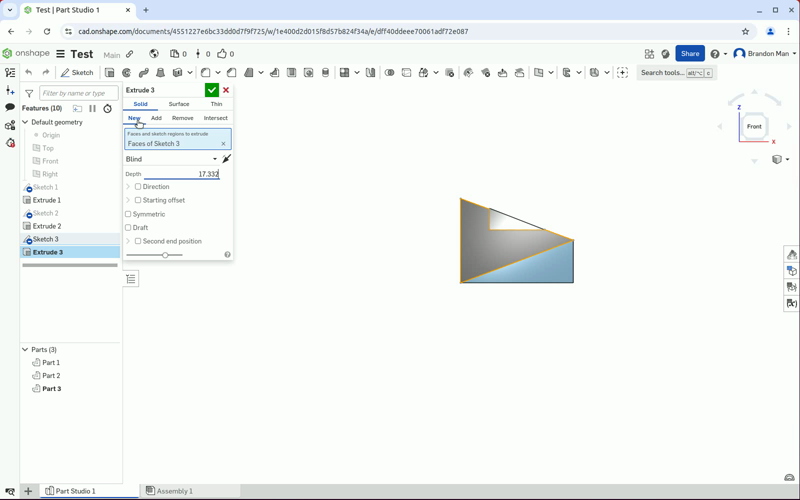
key(tab, 3)
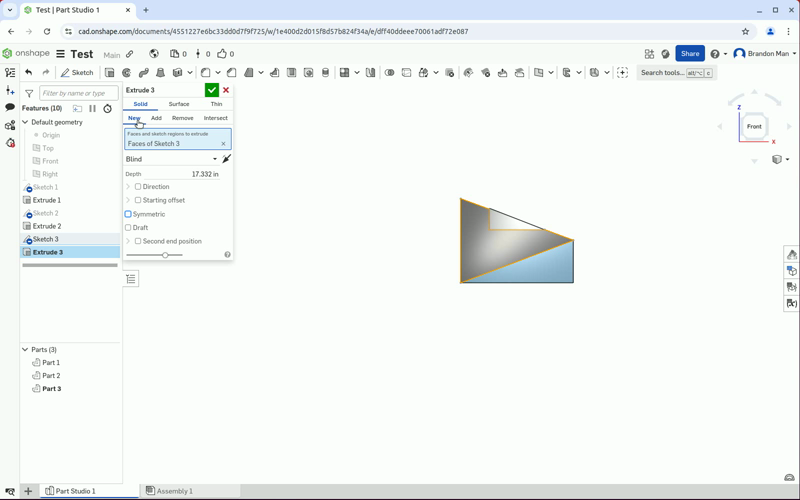
key(space)
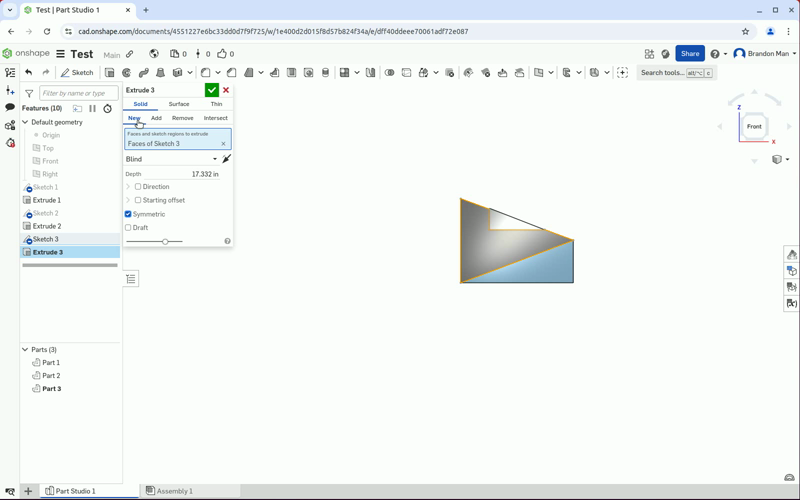
key(enter)
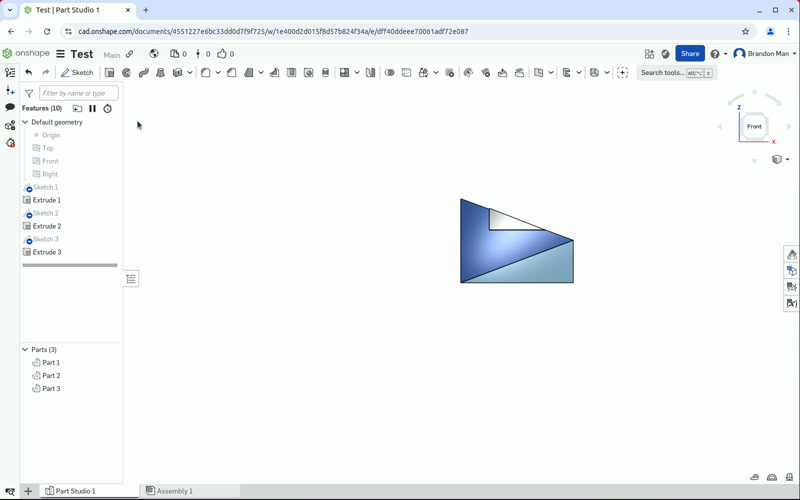
key(shift+h)
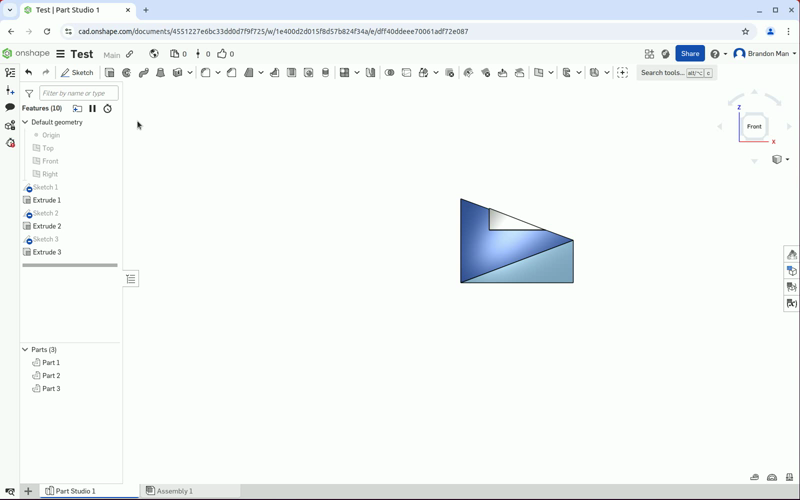
key(shift+h)
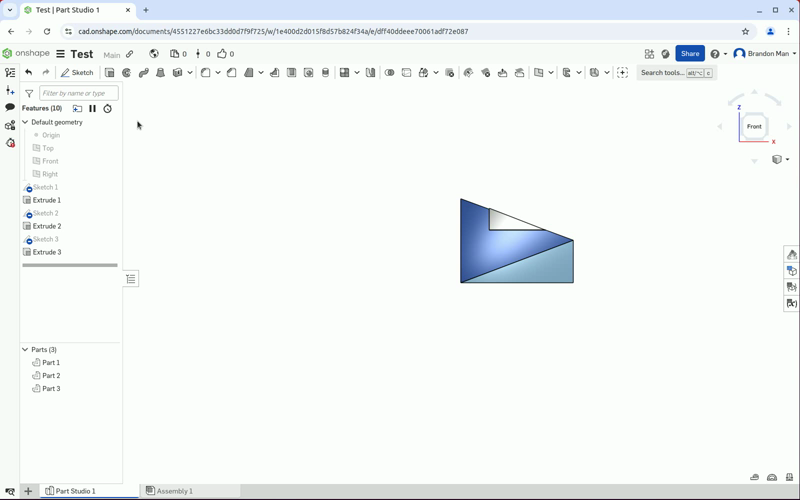
mouse_move(73, 189)
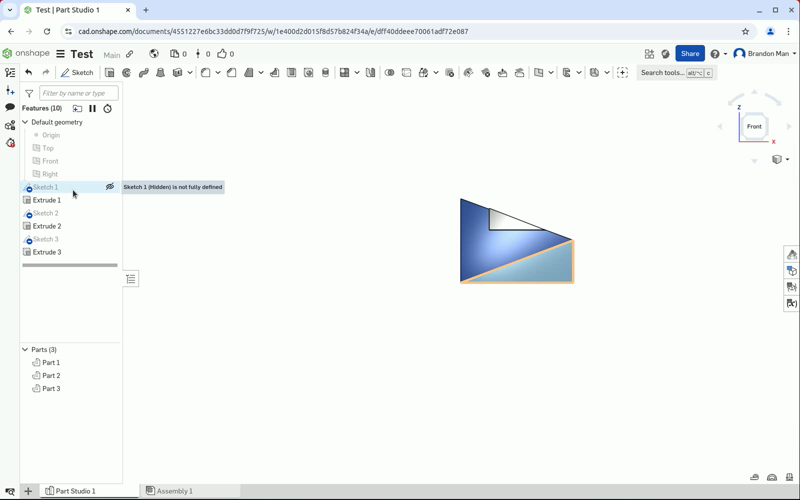
click(73, 189)
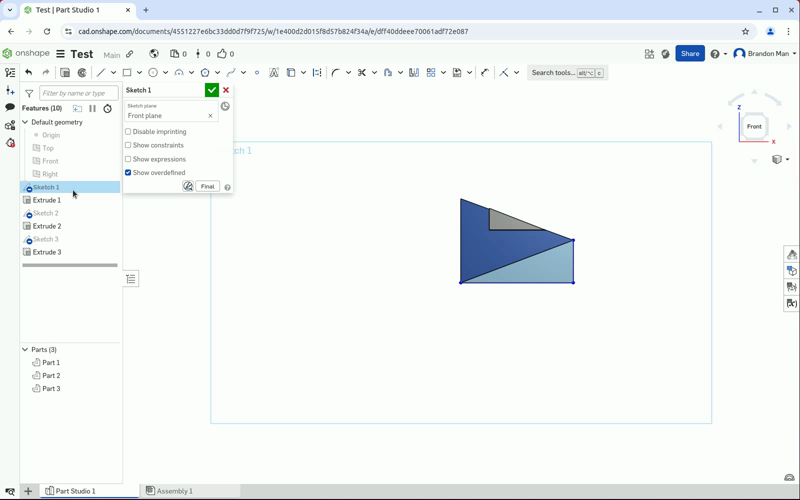
mouse_move(229, 92)
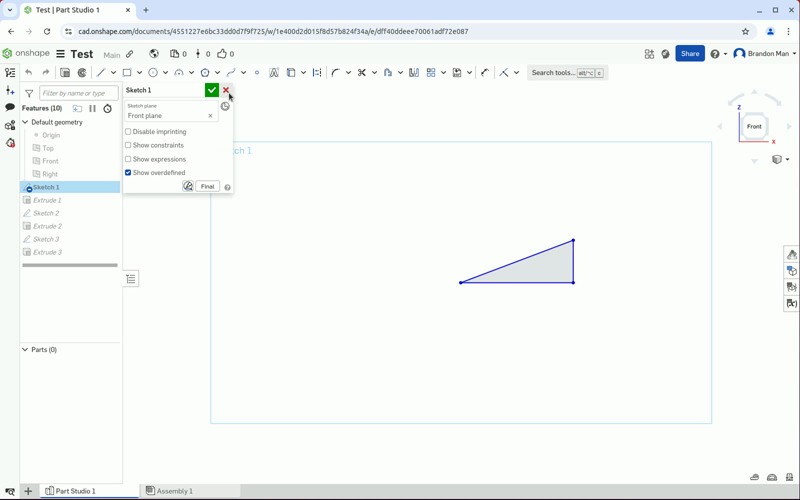
click(229, 92)
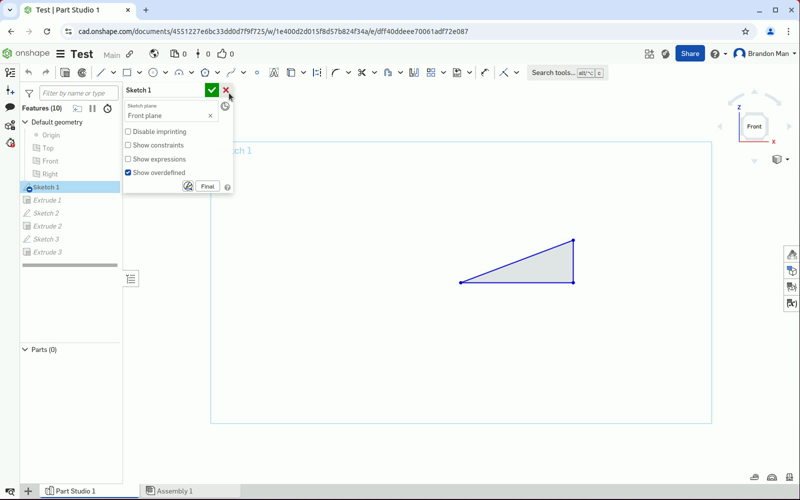
key(shift+s)
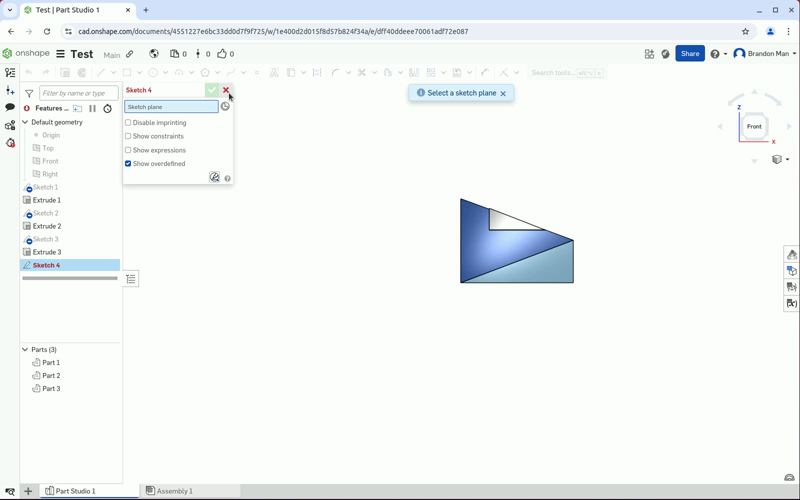
mouse_move(73, 163)
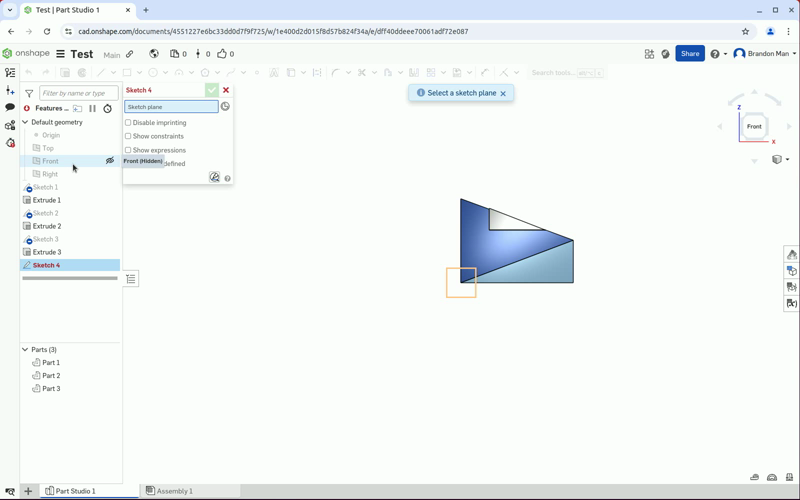
click(73, 163)
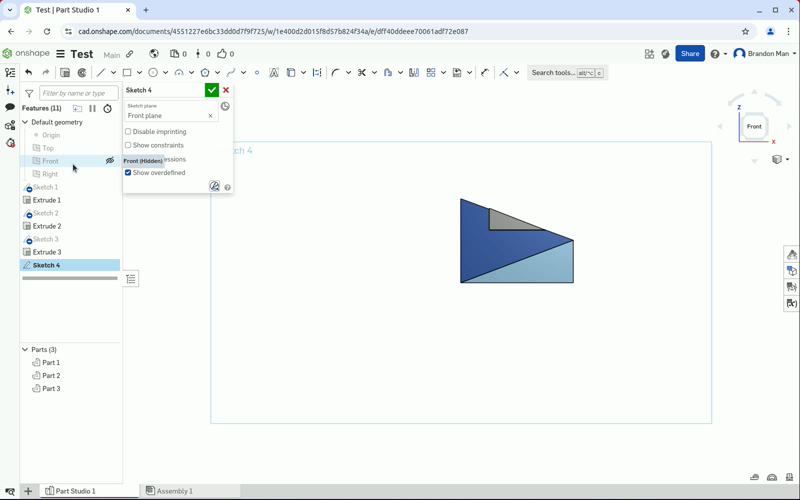
mouse_move(73, 352)
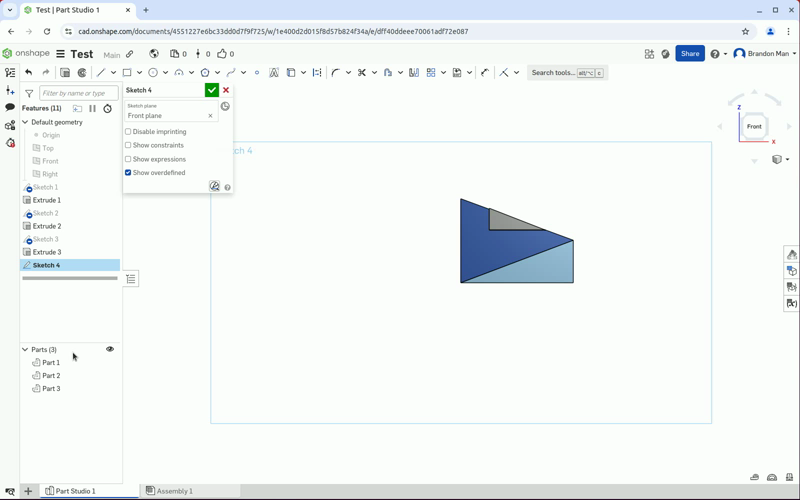
key(y)
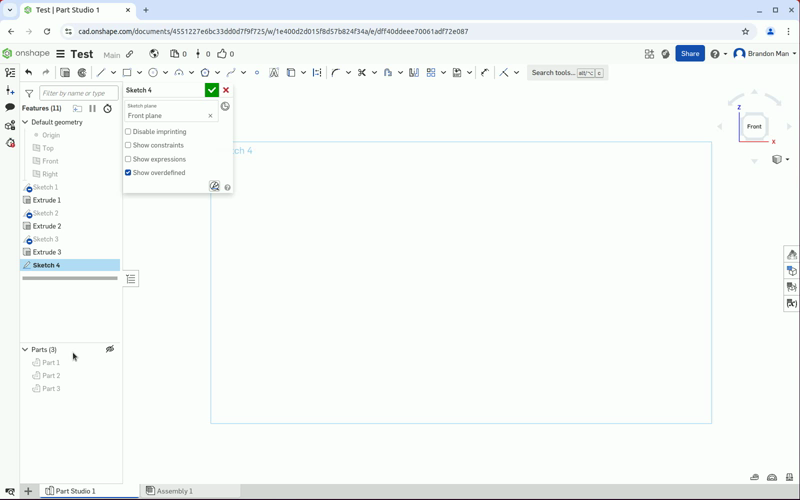
key(l)
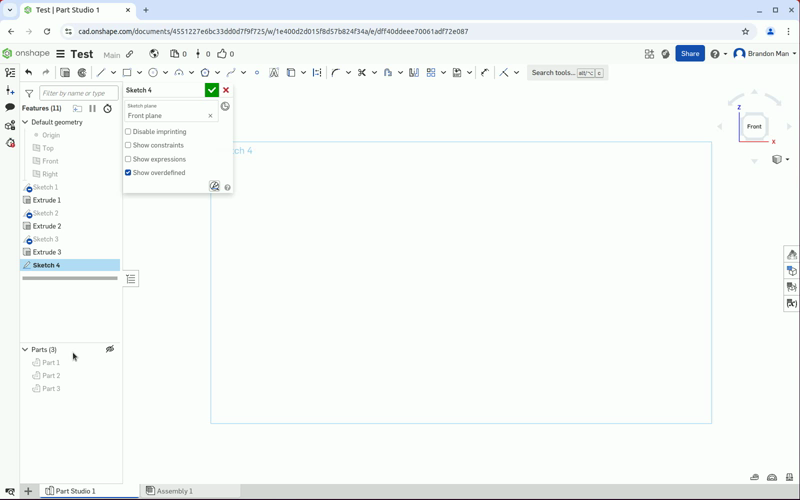
key_down(shift)
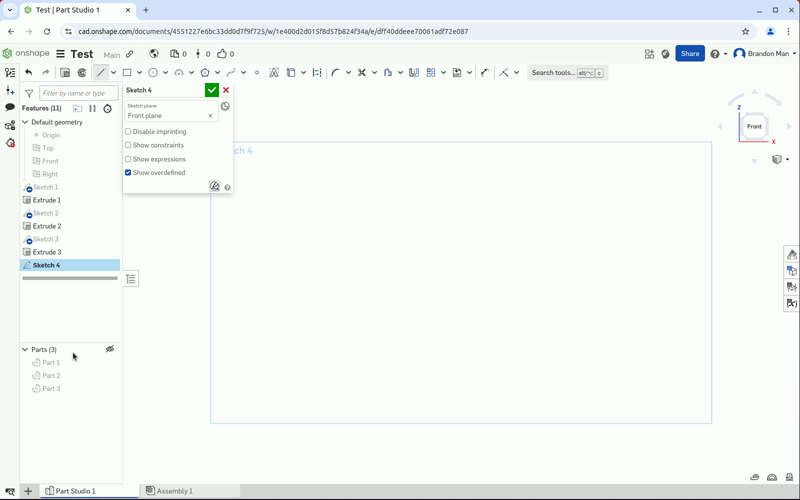
mouse_move(489, 209)
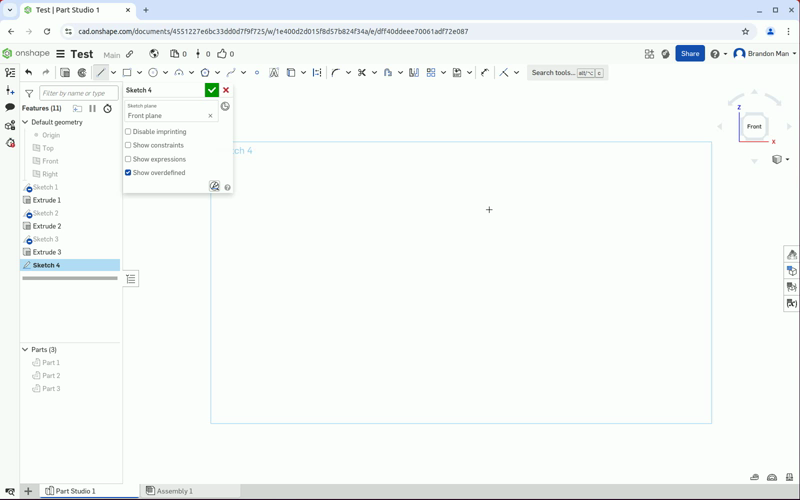
click(489, 209)
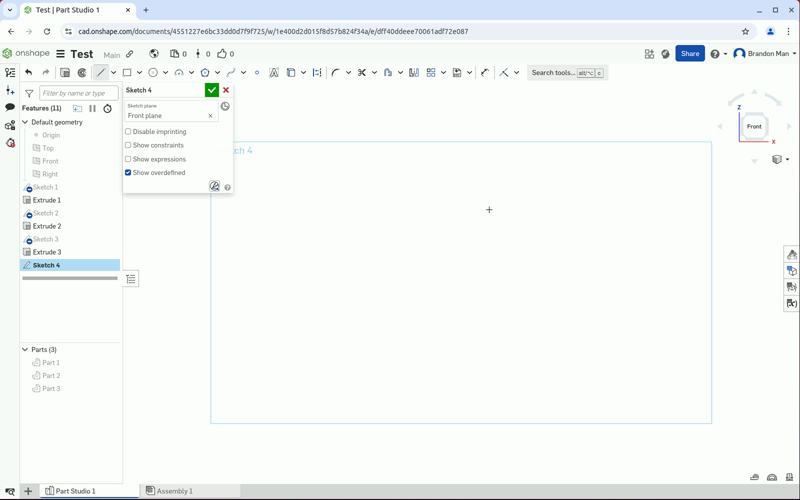
key_up(shift)
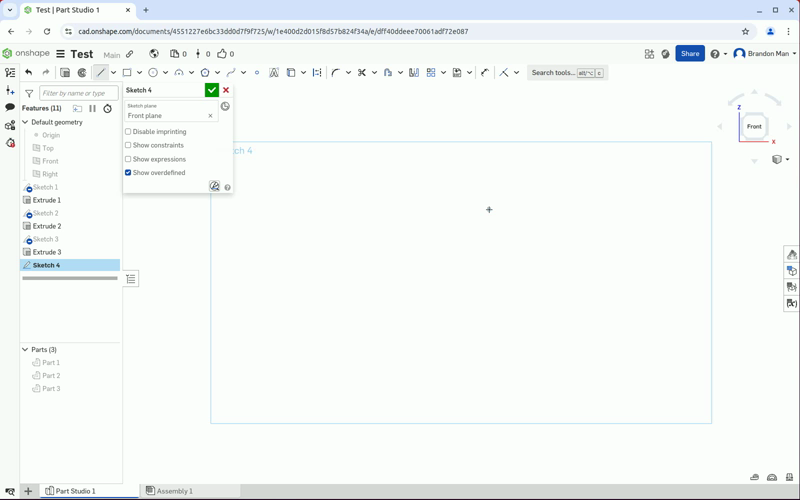
key_down(shift)
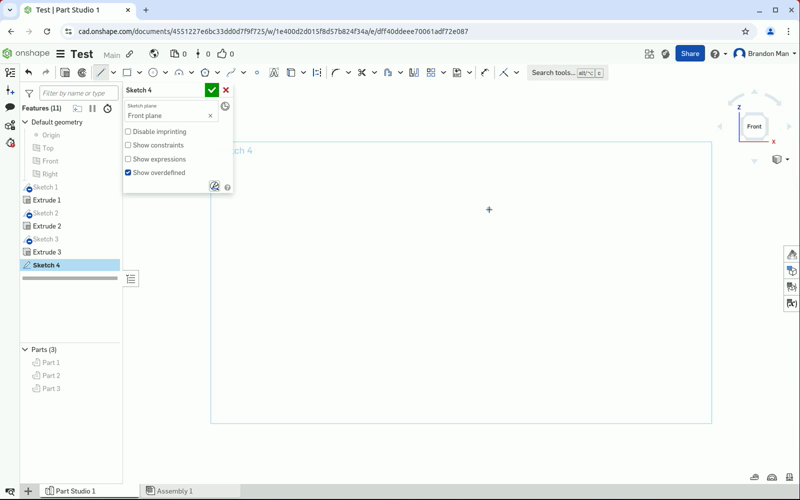
mouse_move(545, 230)
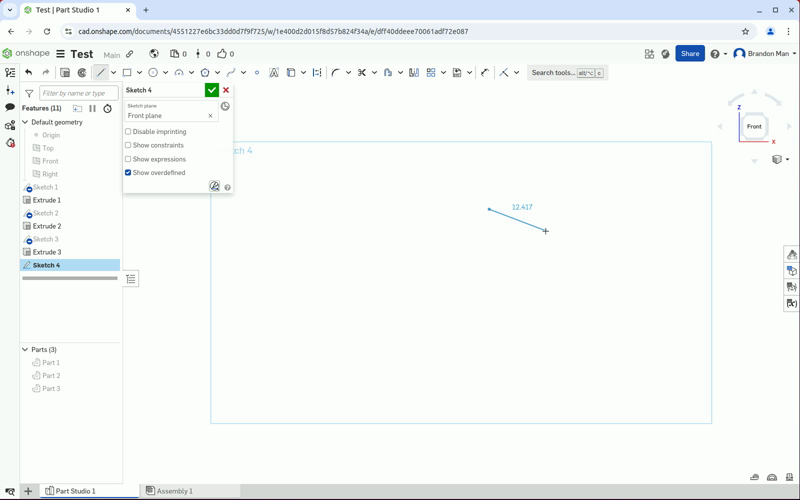
click(545, 230)
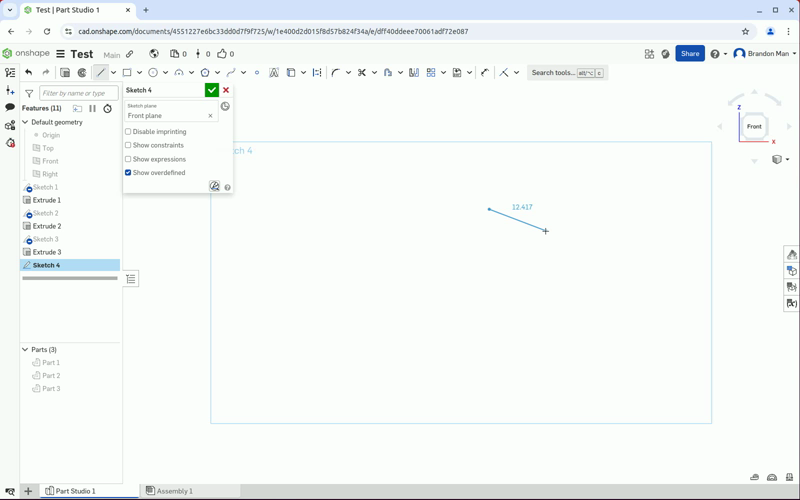
key_up(shift)
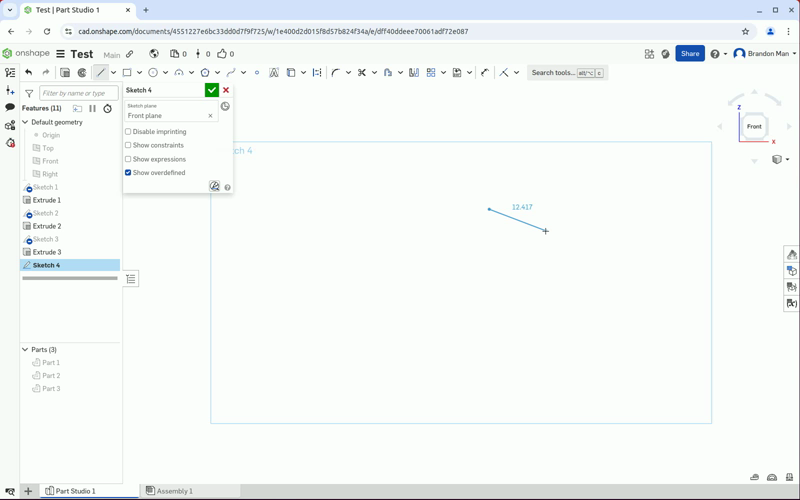
key_down(shift)
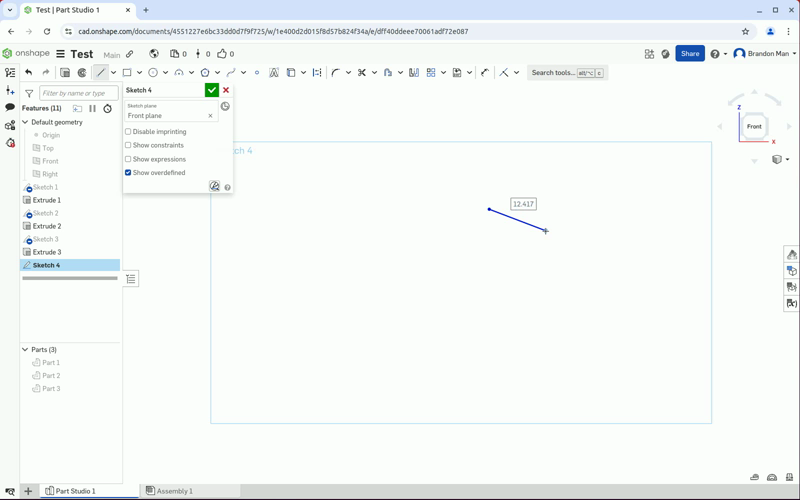
mouse_move(575, 230)
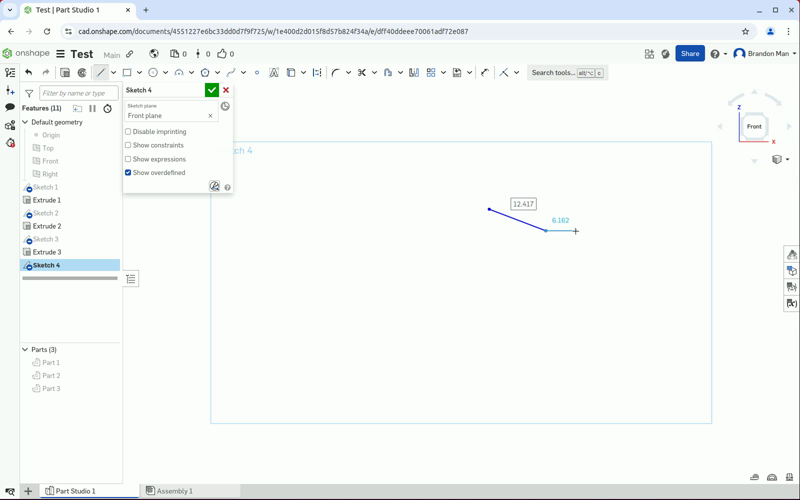
mouse_move(545, 209)
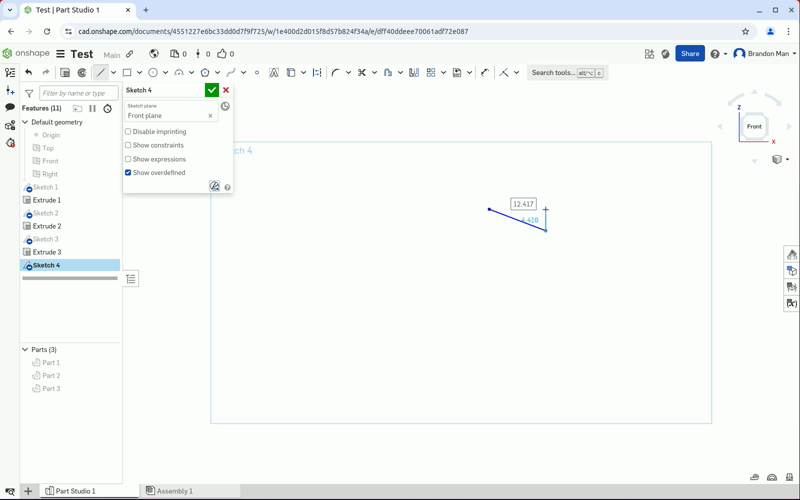
click(545, 209)
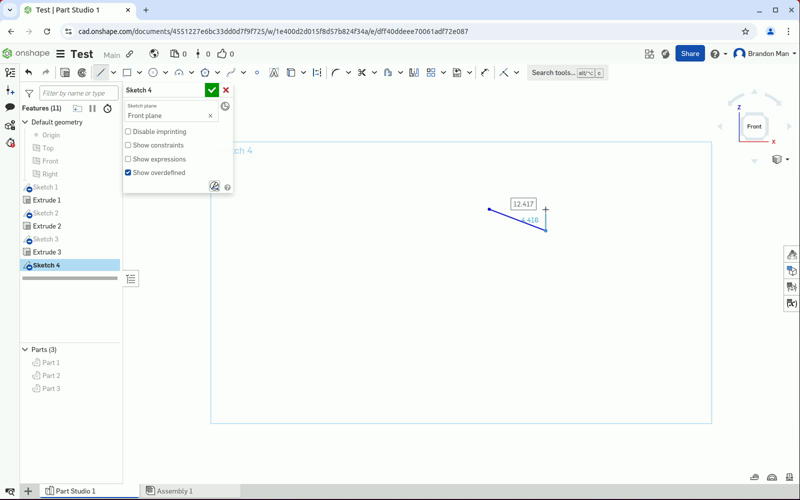
key_up(shift)
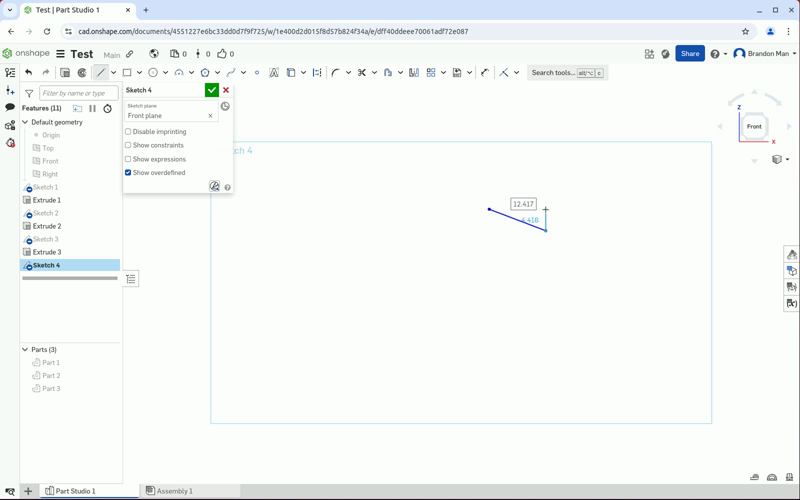
mouse_move(575, 209)
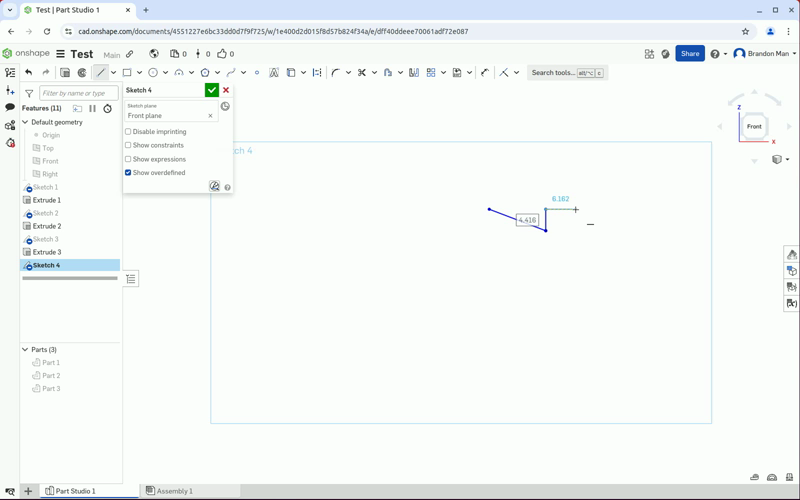
key_down(shift)
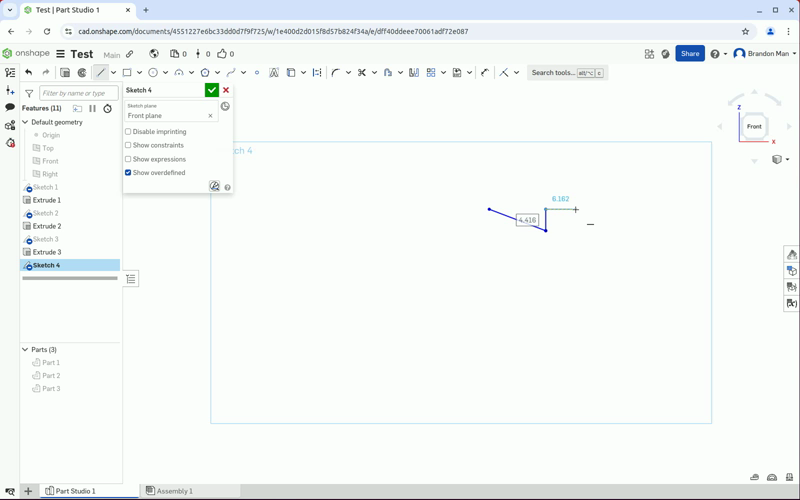
mouse_move(489, 209)
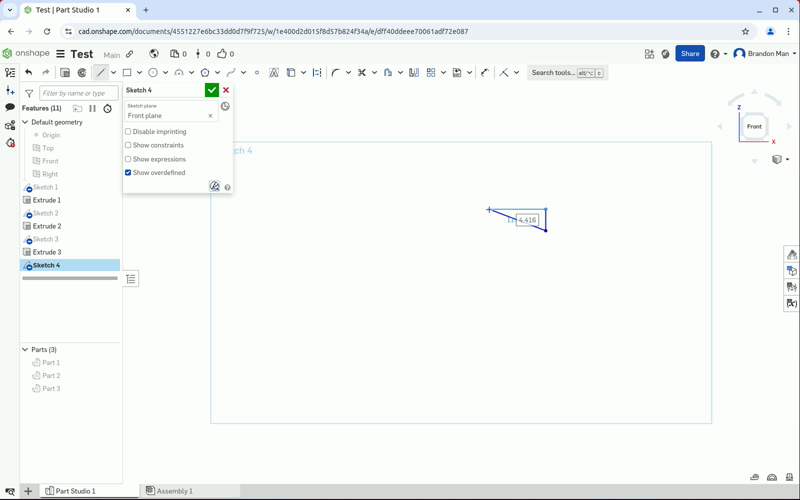
key_up(shift)
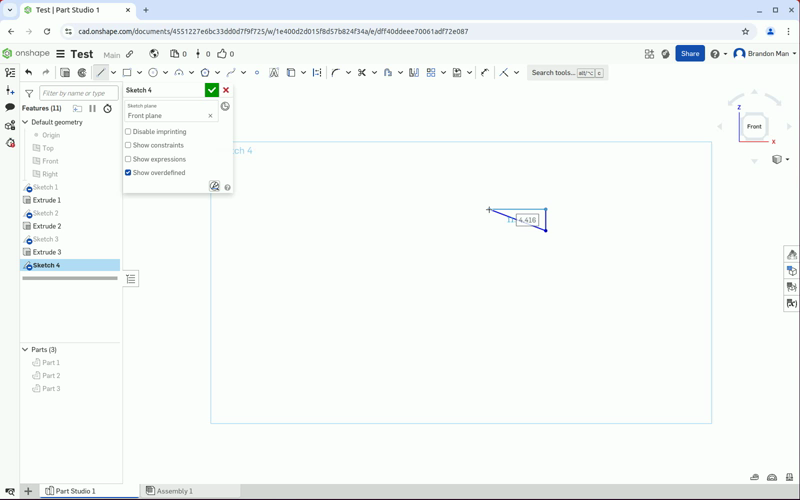
click(489, 209)
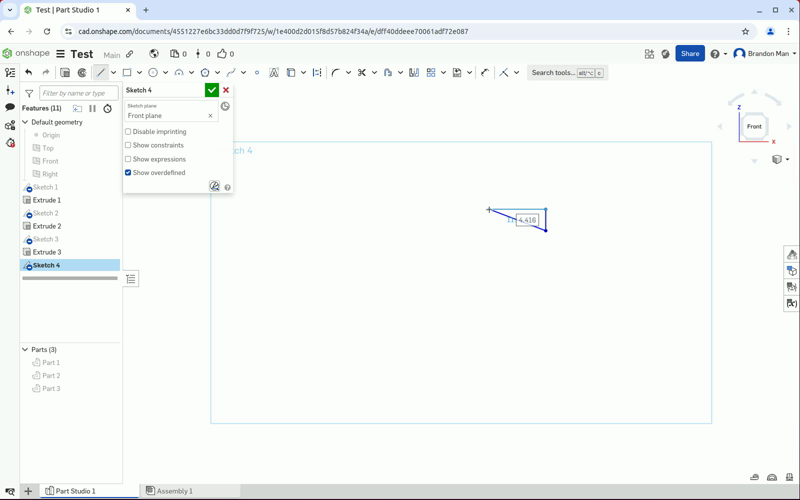
key(esc)
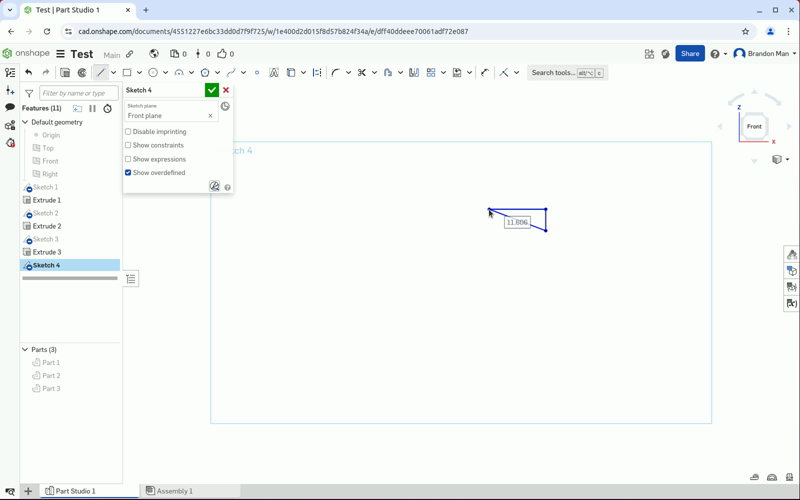
mouse_move(506, 213)
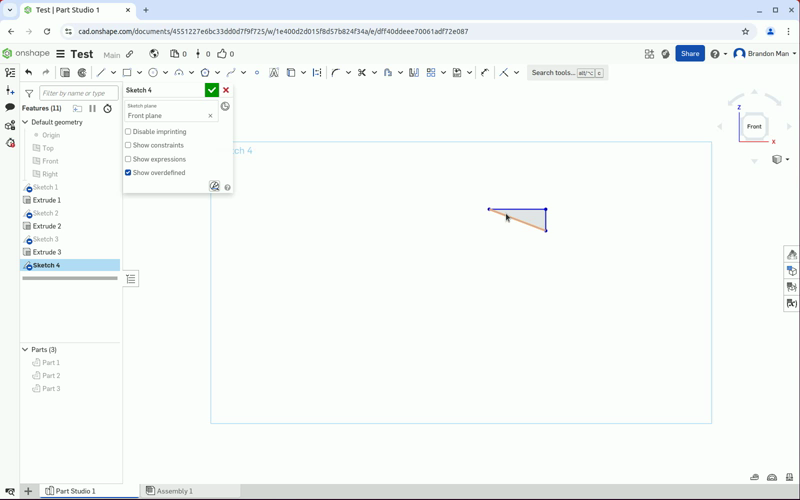
scroll(6)
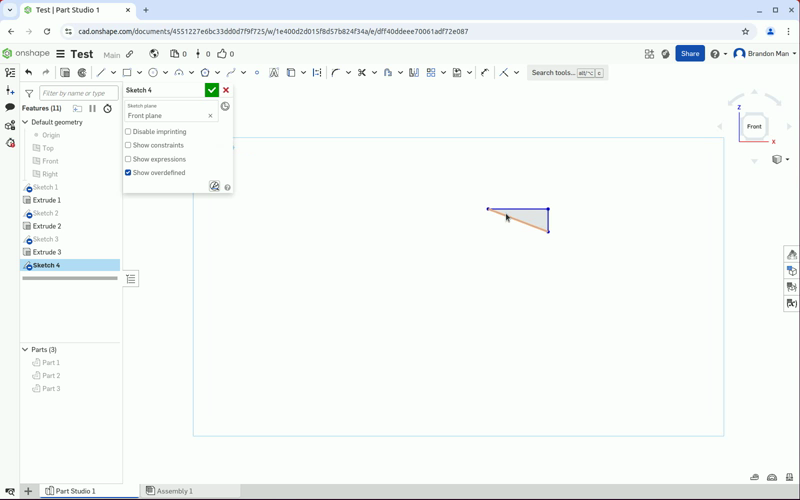
scroll(6)
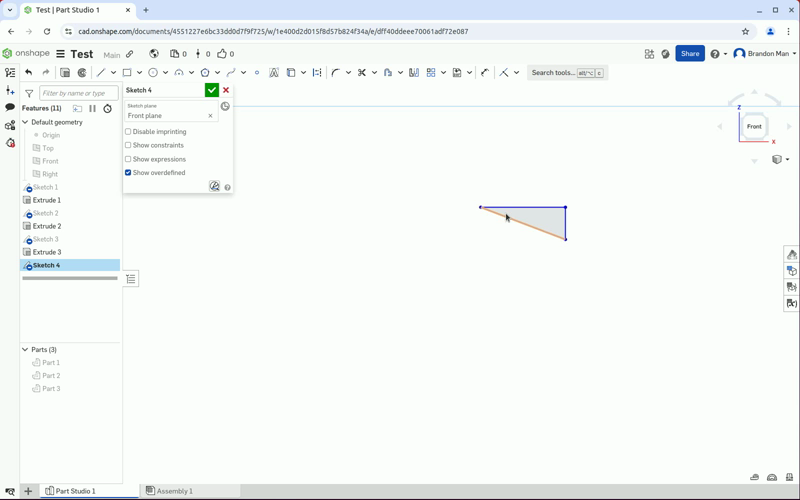
scroll(6)
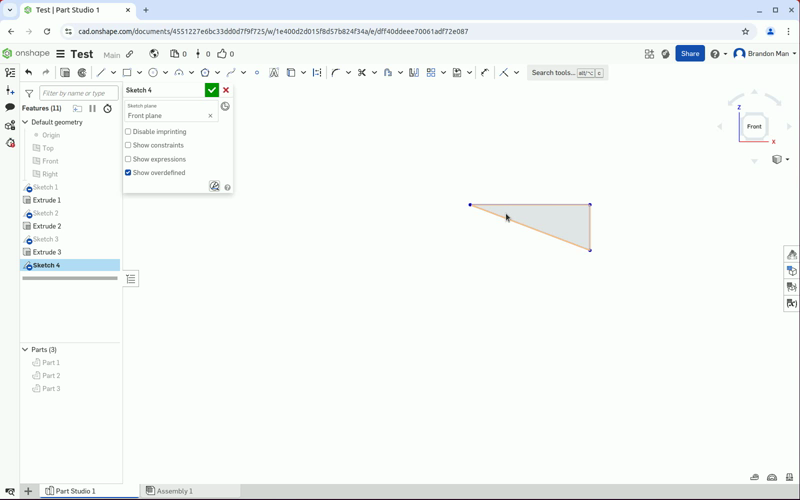
scroll(6)
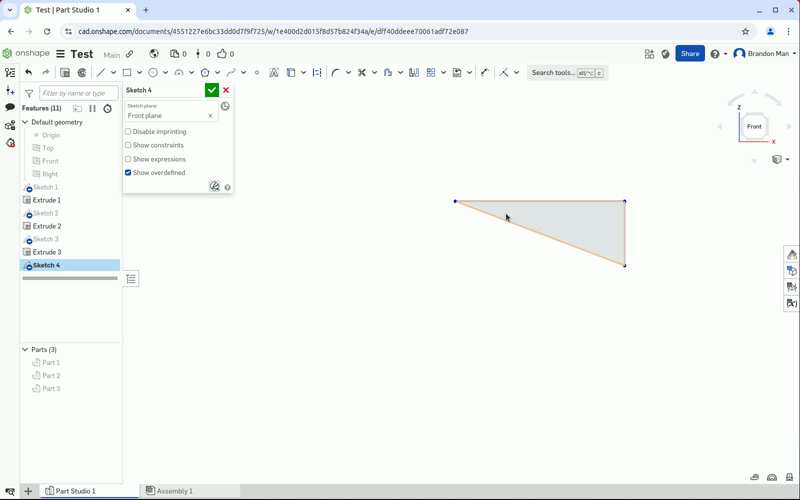
scroll(6)
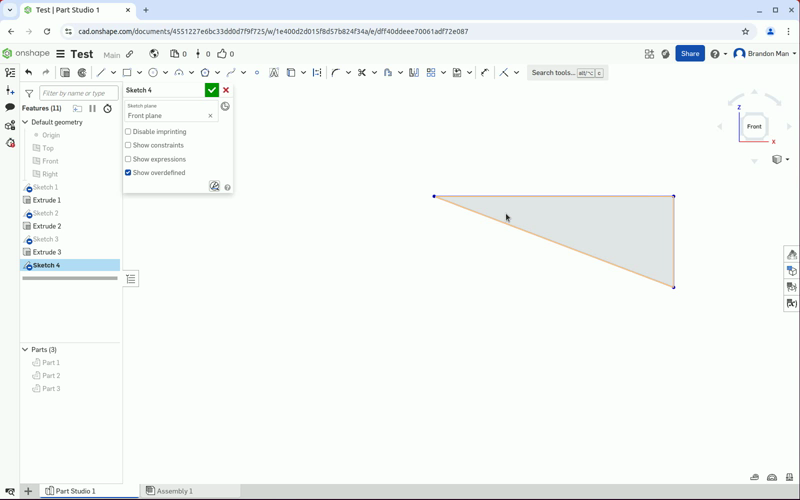
scroll(6)
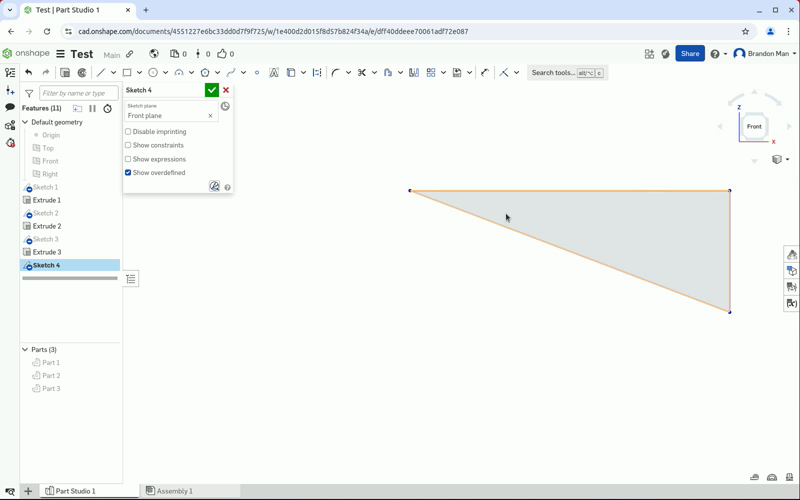
scroll(6)
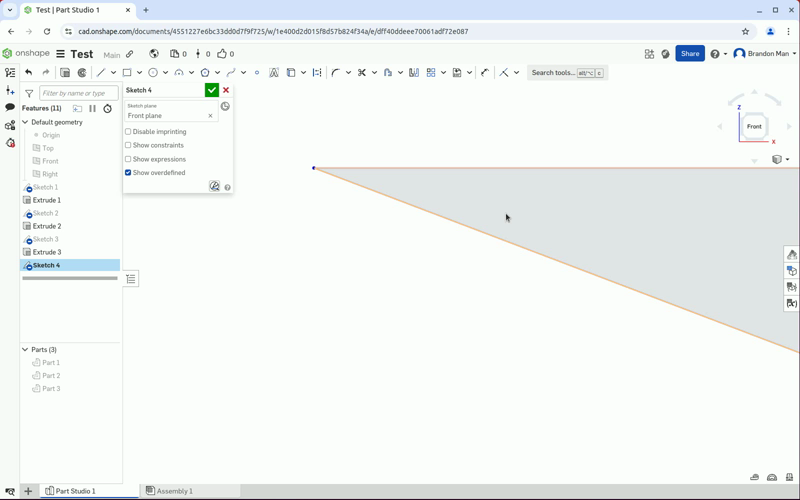
click(506, 213)
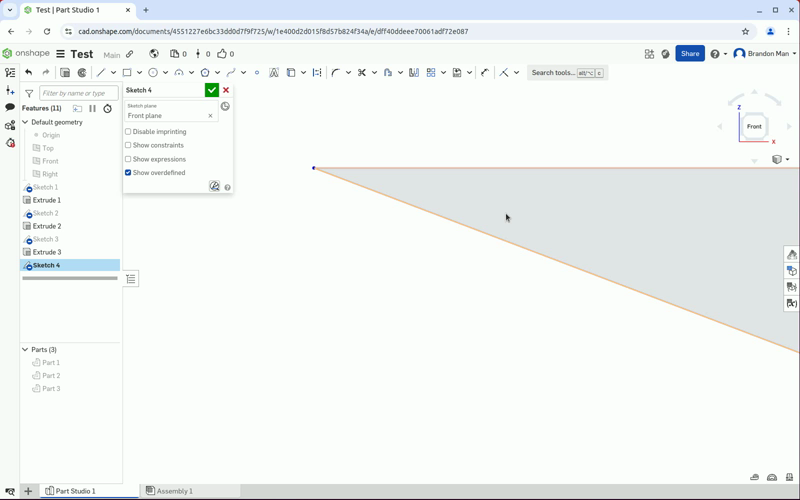
scroll(-6)
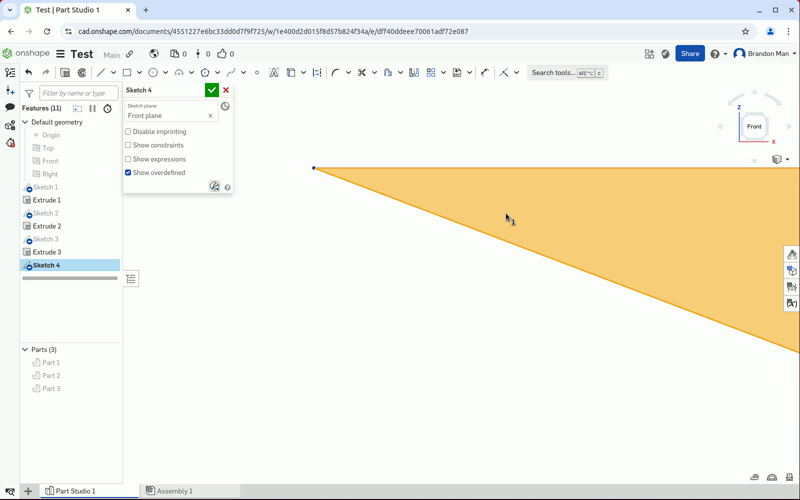
scroll(-6)
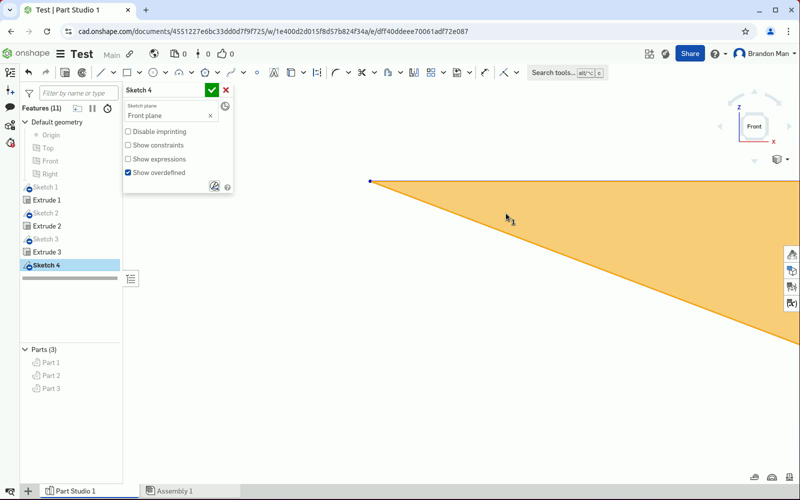
scroll(-6)
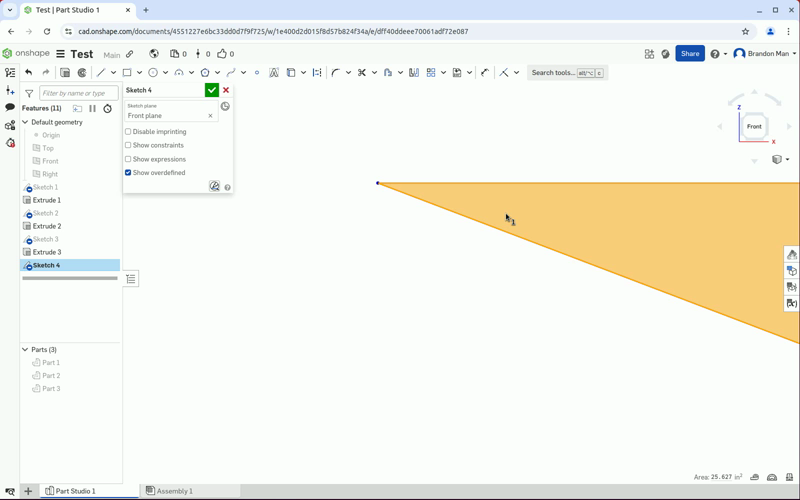
scroll(-6)
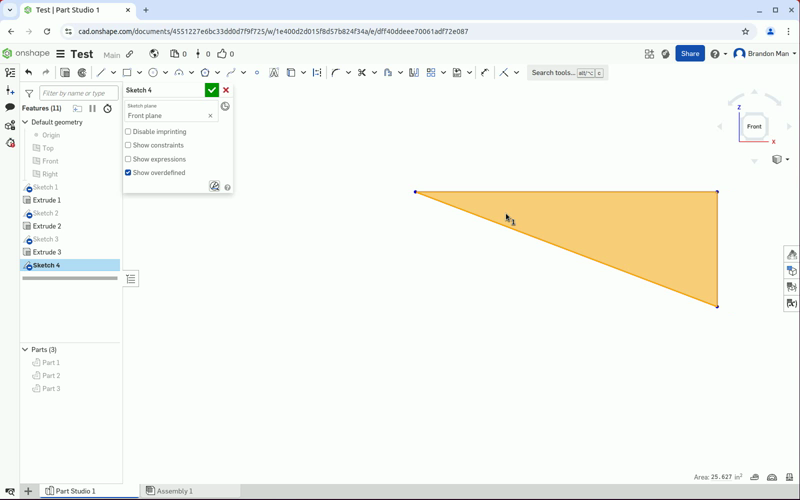
scroll(-6)
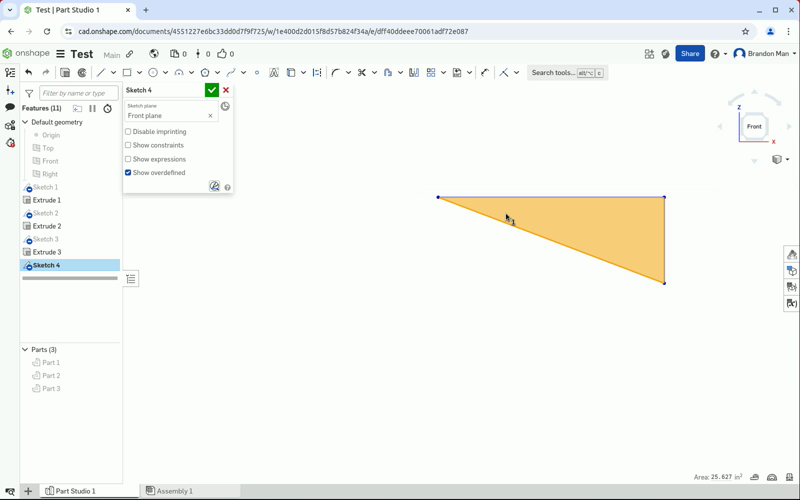
scroll(-6)
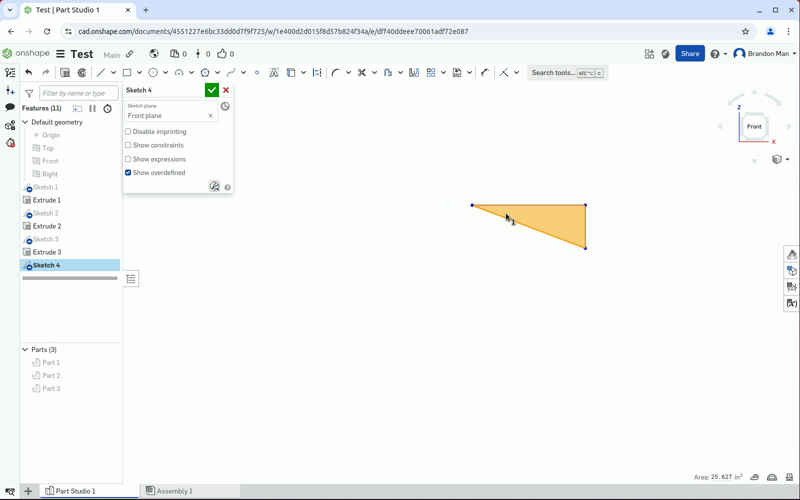
scroll(-6)
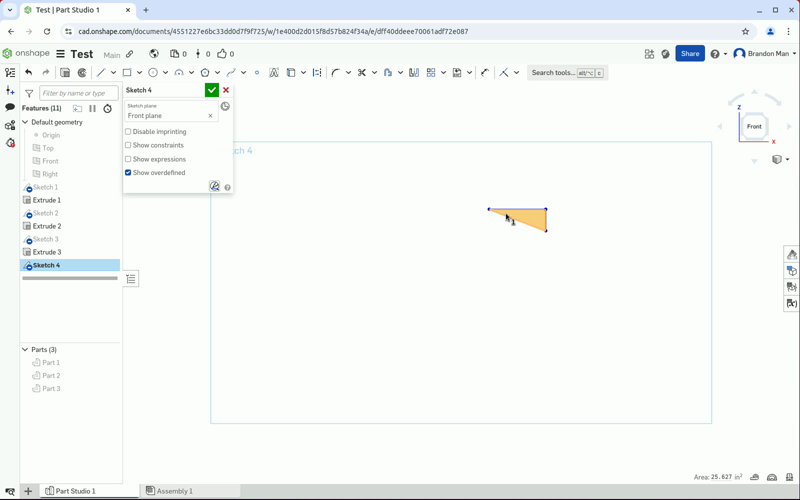
mouse_move(73, 352)
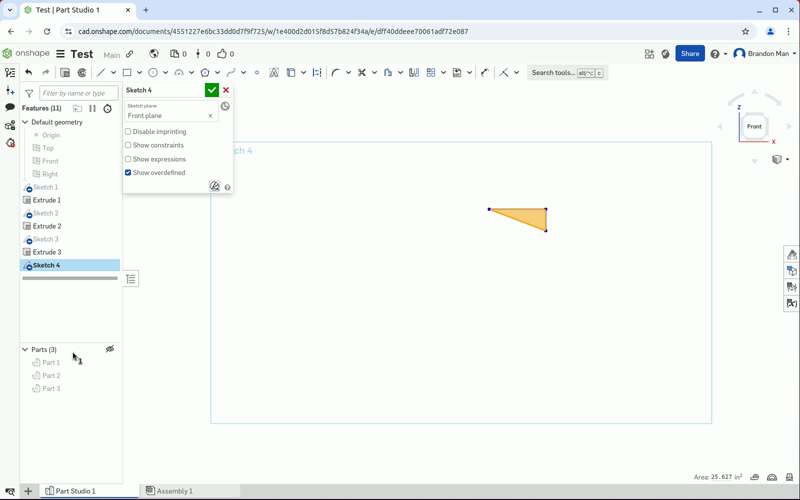
key(shift+y)
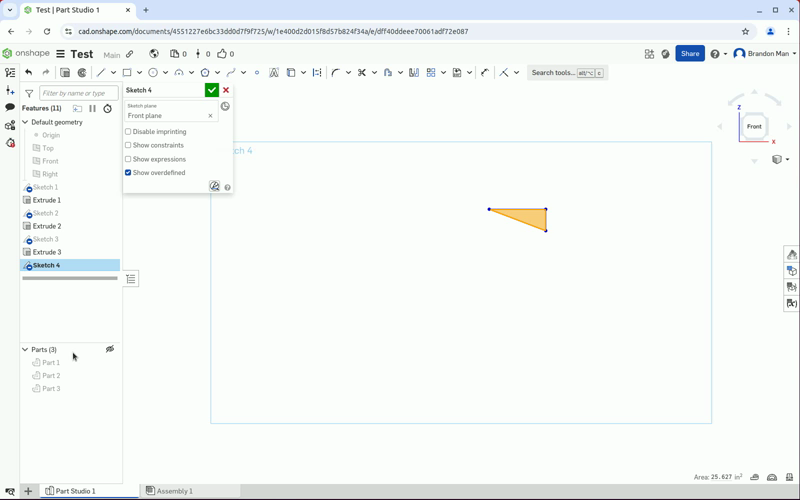
key(shift+e)
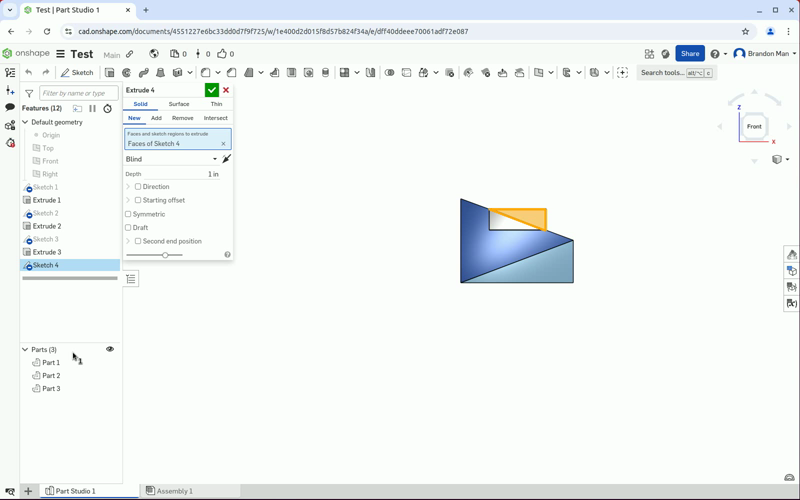
mouse_move(143, 106)
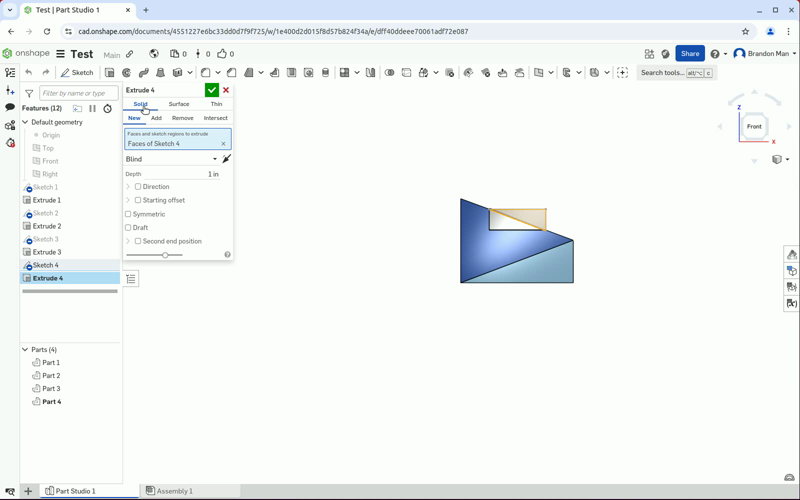
click(143, 106)
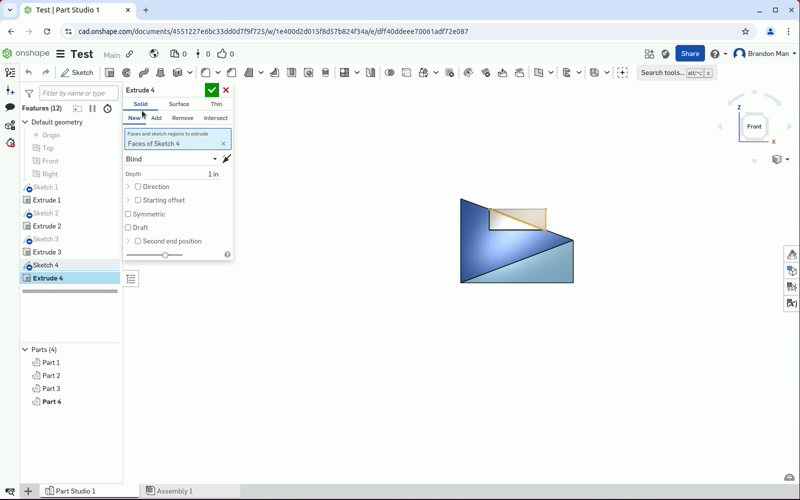
mouse_move(137, 120)
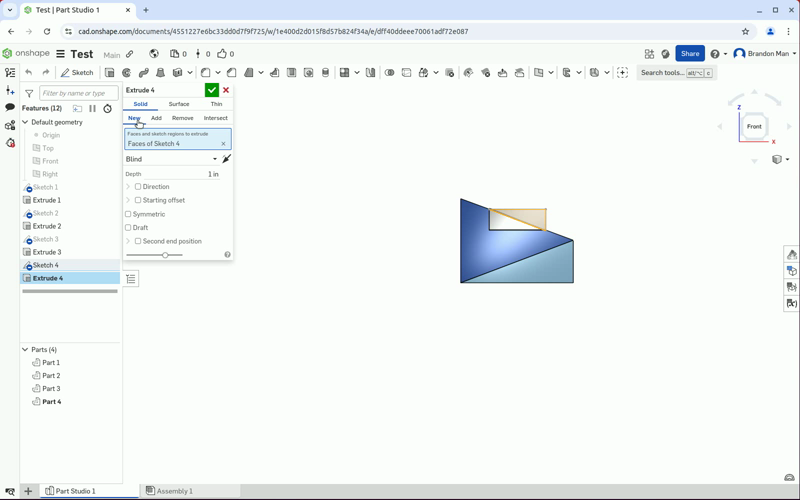
click(137, 120)
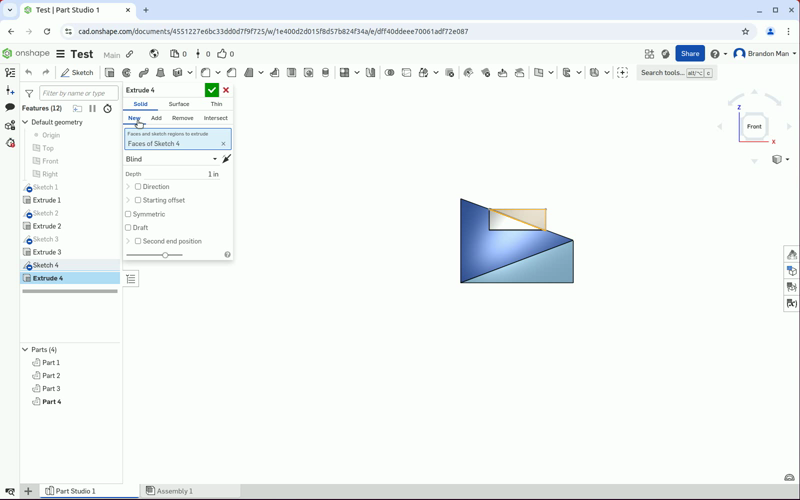
key(tab, 4)
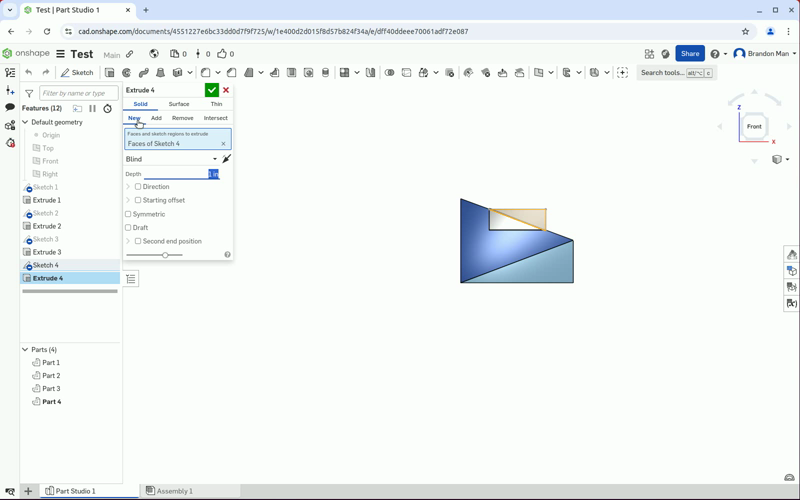
text(-8.666)
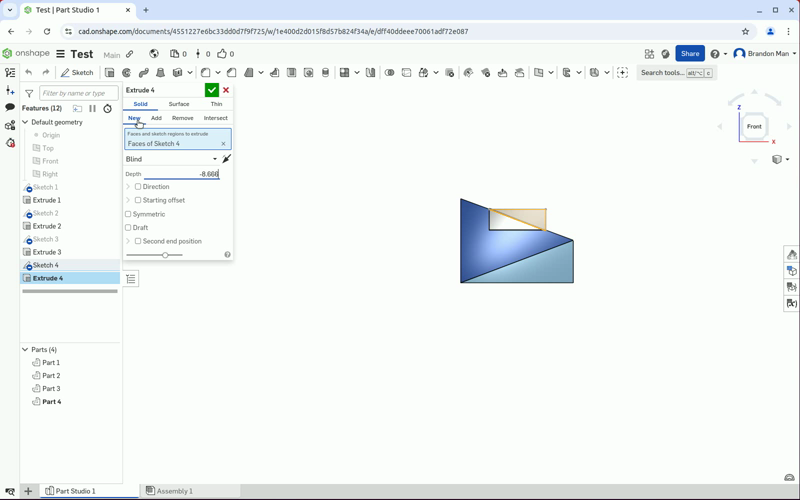
key(tab, 3)
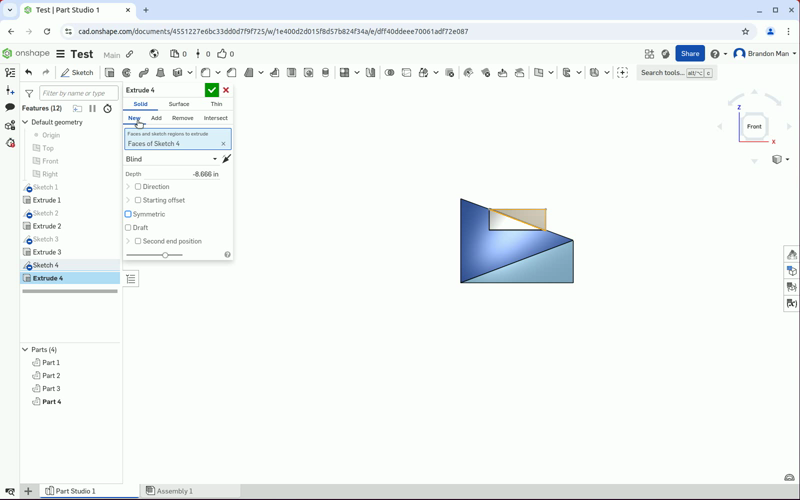
key(space)
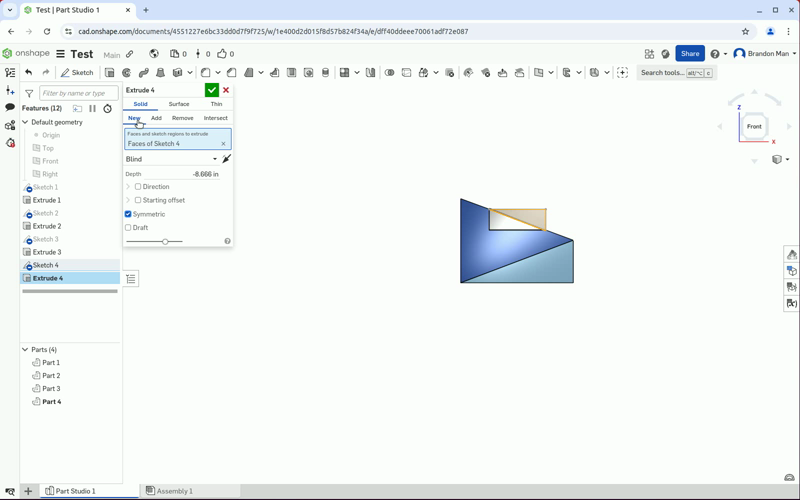
key(enter)
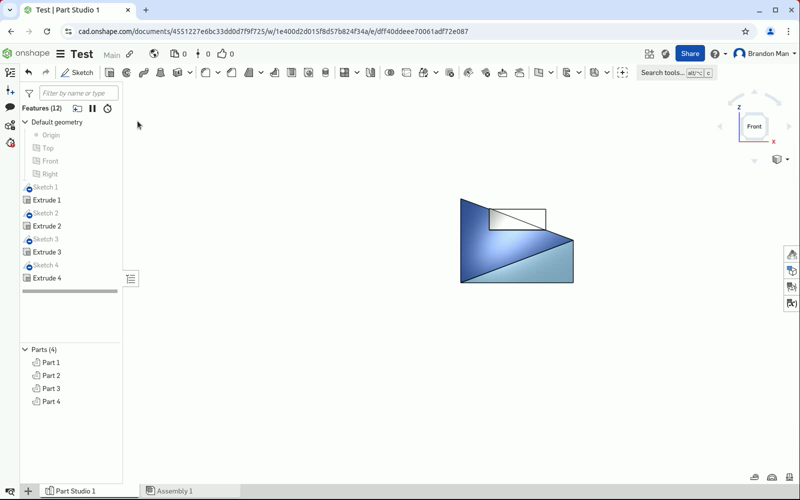
key(shift+h)
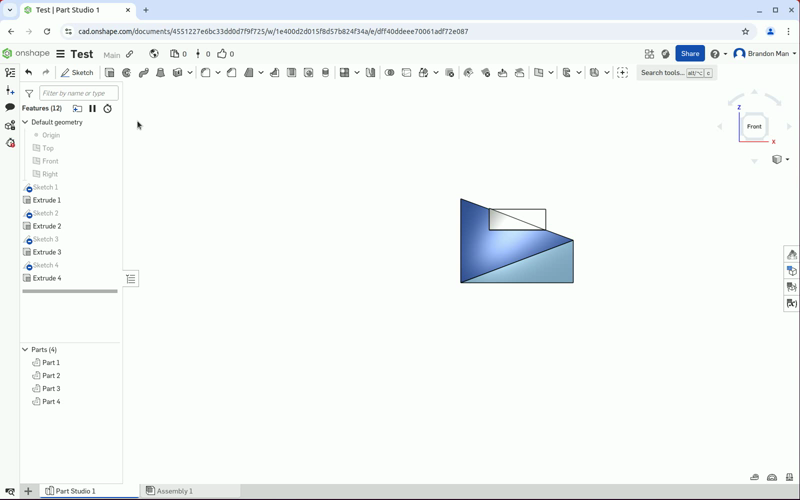
key(shift+h)
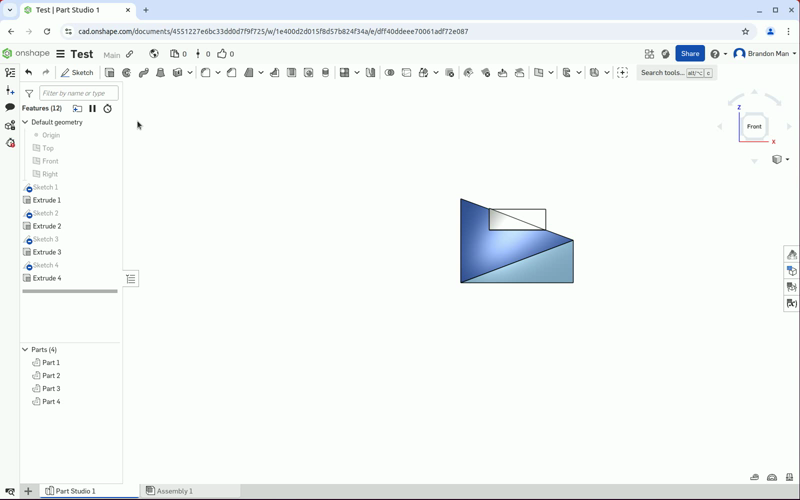
mouse_move(73, 189)
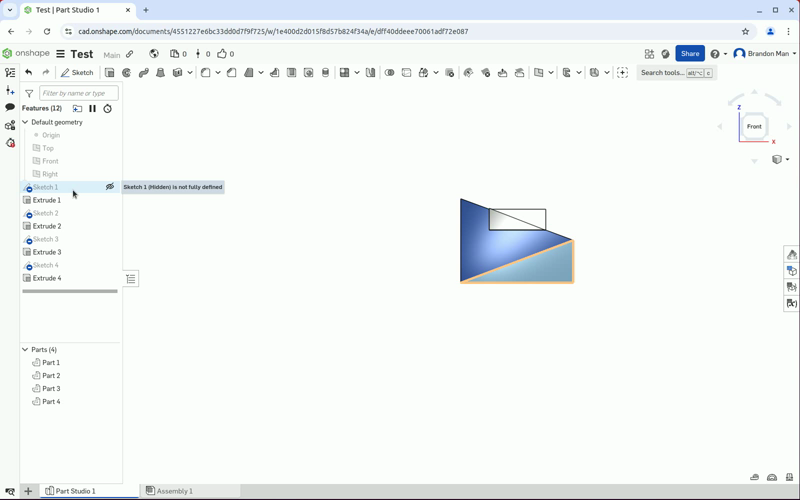
click(73, 189)
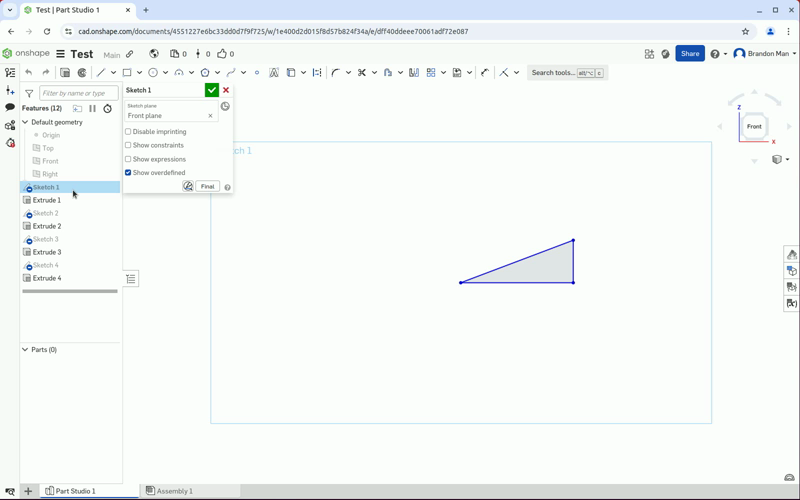
mouse_move(229, 92)
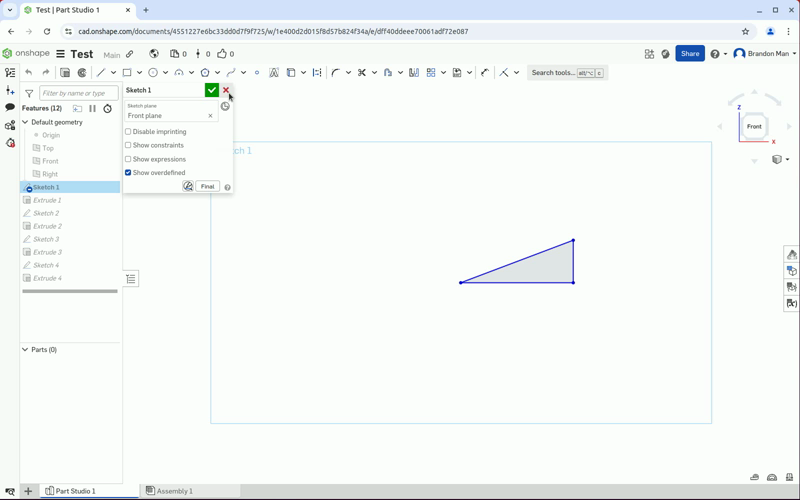
click(229, 92)
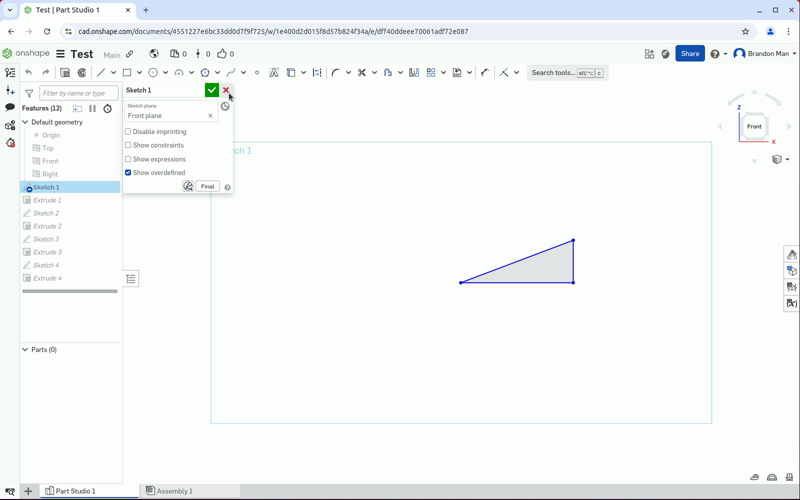
key(shift+s)
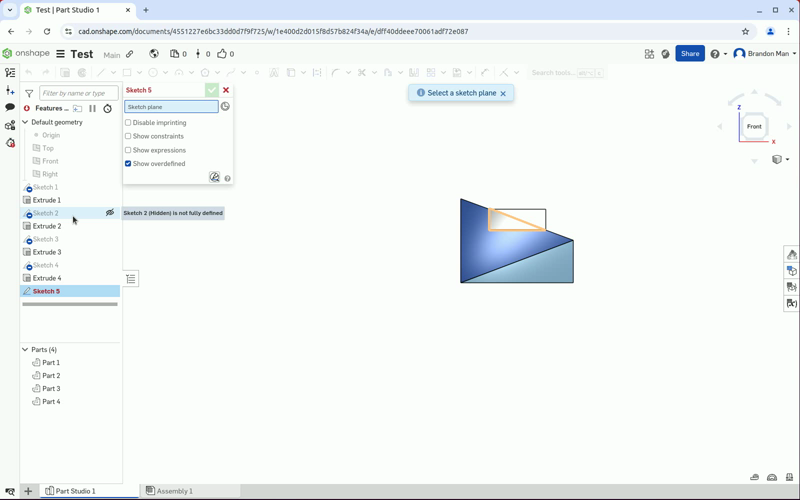
scroll(3)
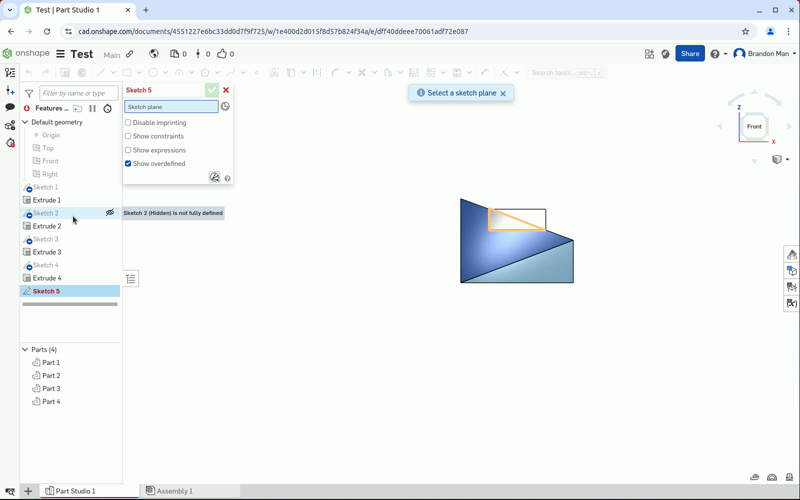
mouse_move(73, 163)
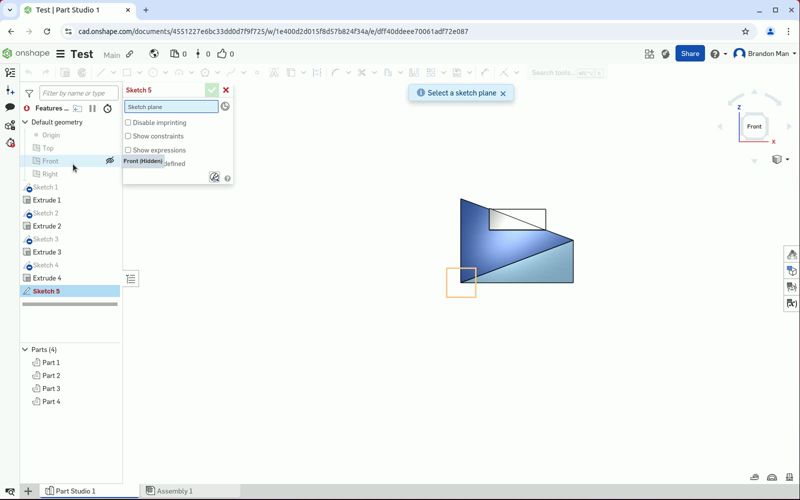
click(73, 163)
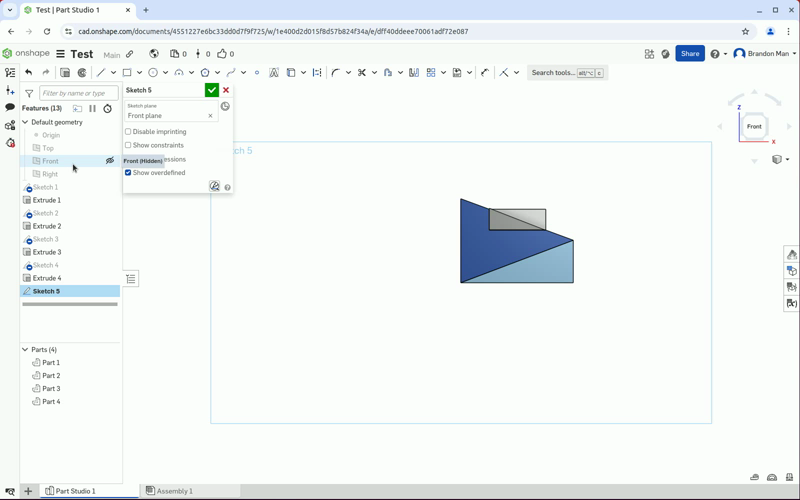
mouse_move(73, 352)
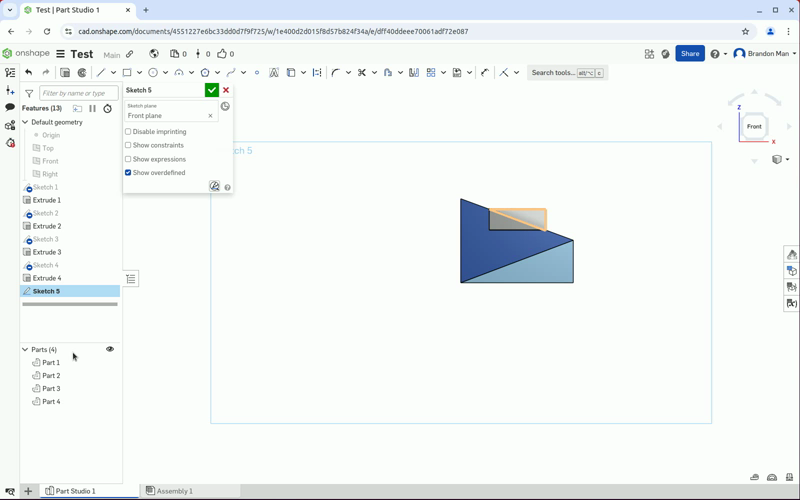
key(y)
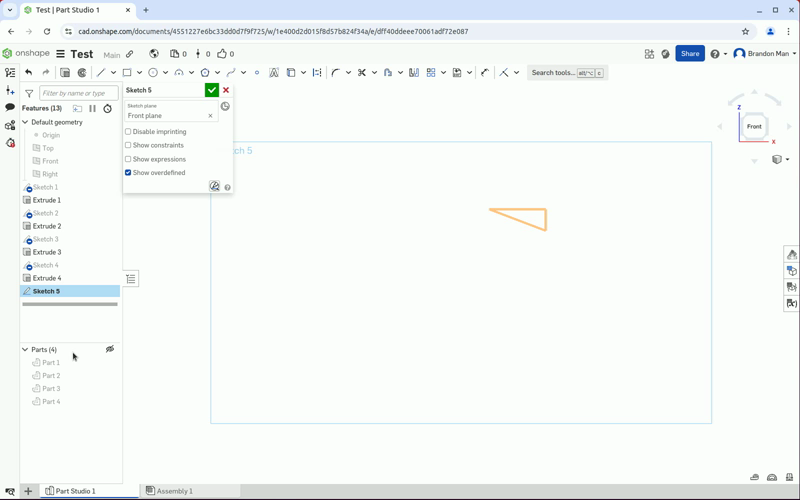
key(l)
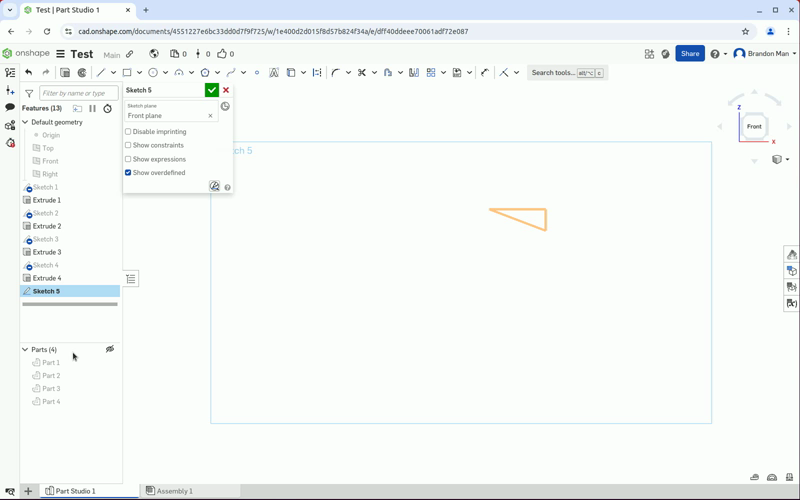
key_down(shift)
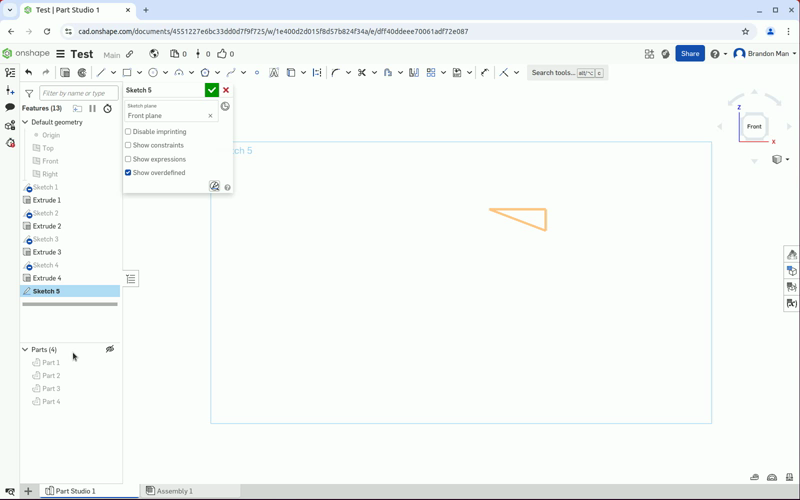
mouse_move(460, 282)
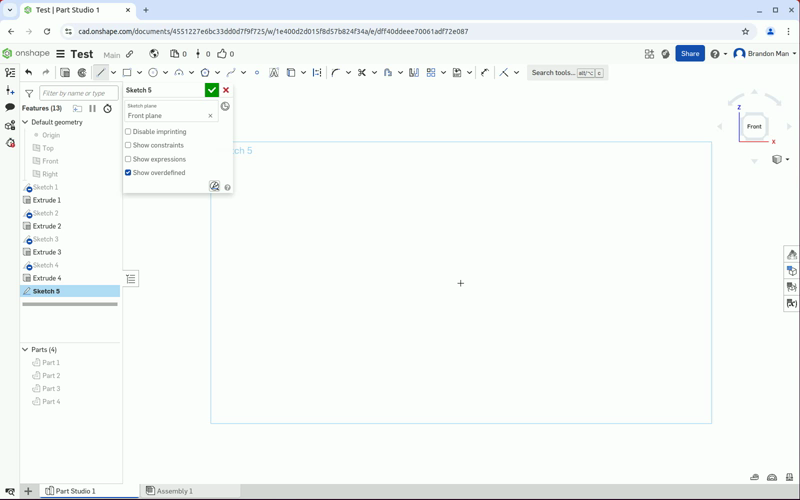
click(460, 282)
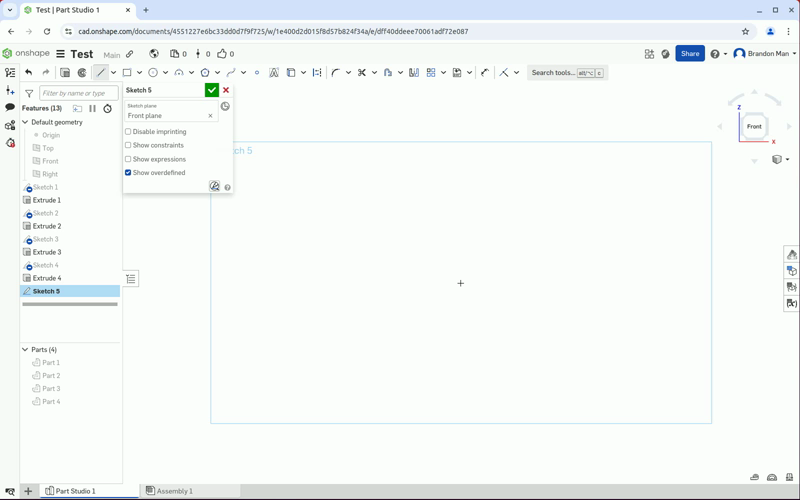
key_up(shift)
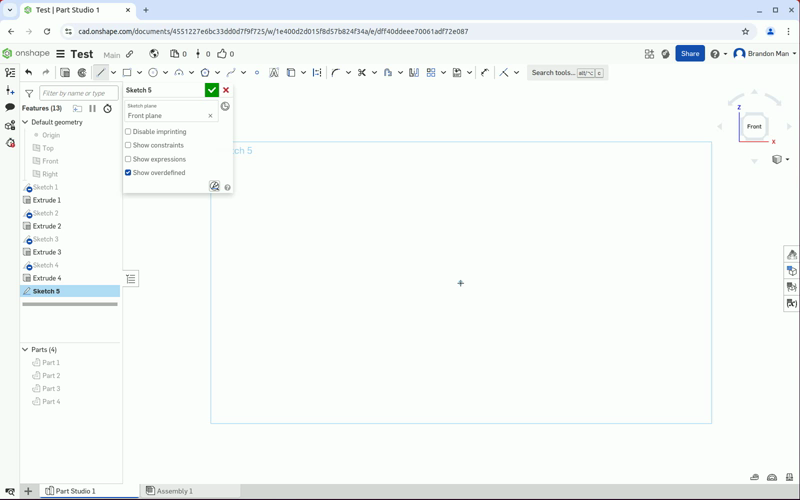
key_down(shift)
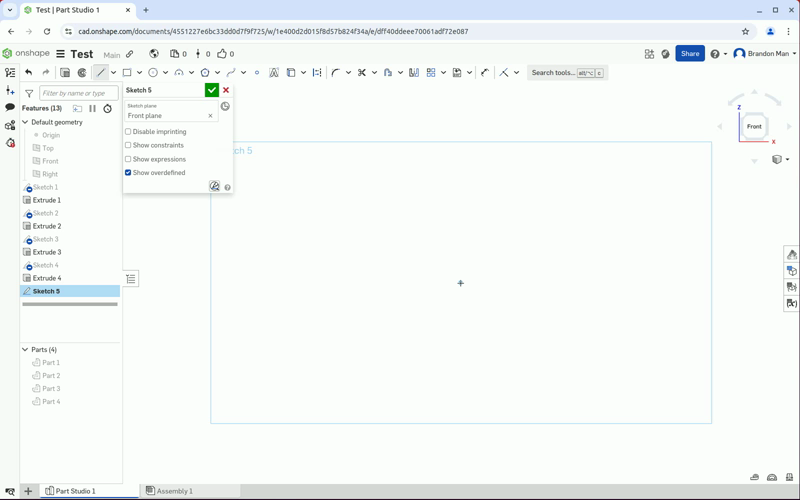
mouse_move(573, 282)
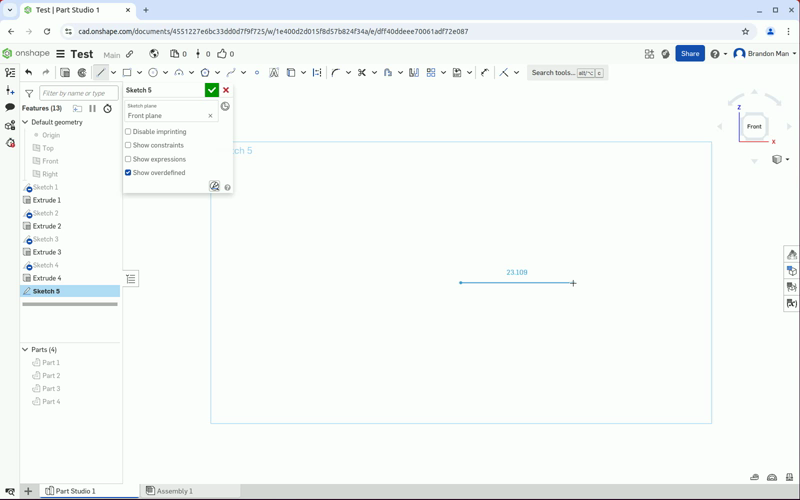
click(573, 282)
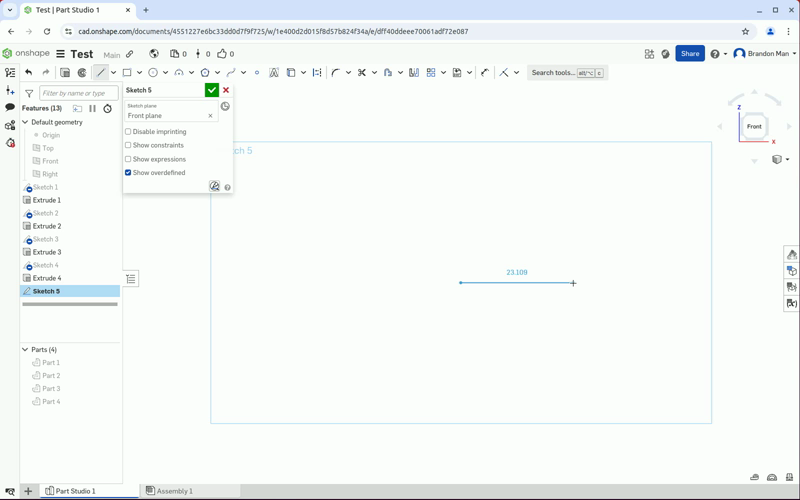
key_up(shift)
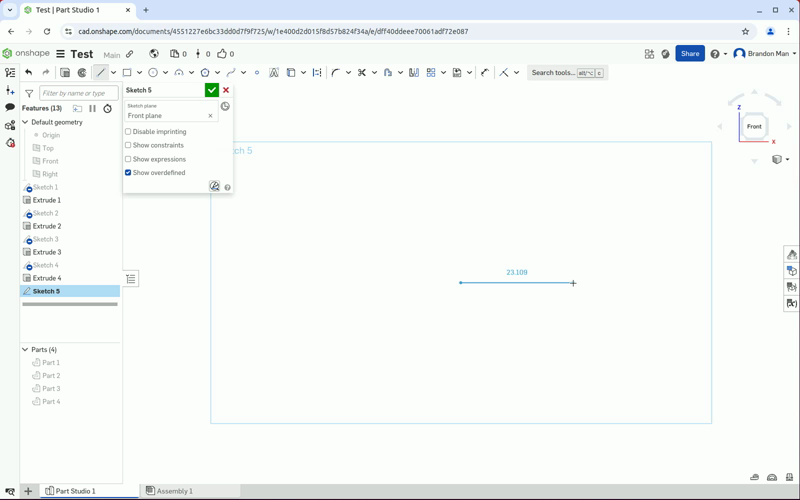
key_down(shift)
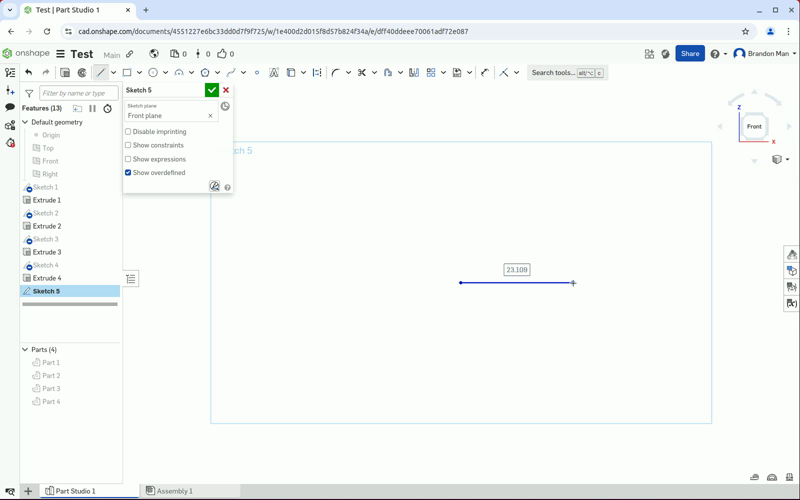
mouse_move(589, 282)
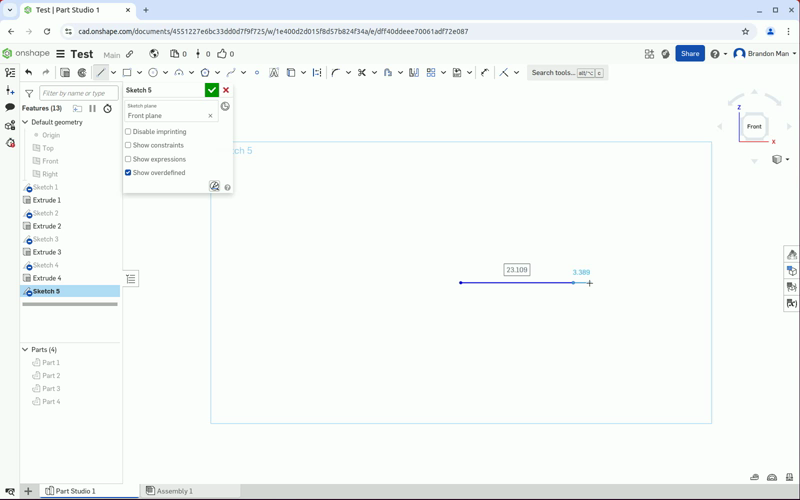
mouse_move(573, 240)
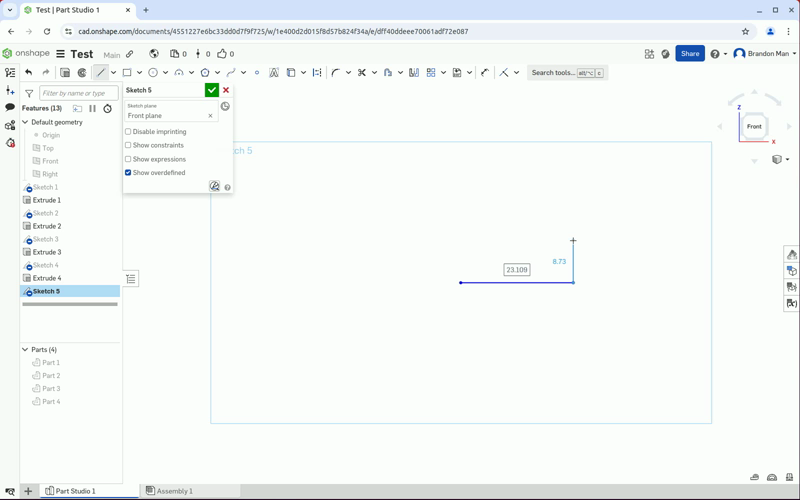
click(573, 240)
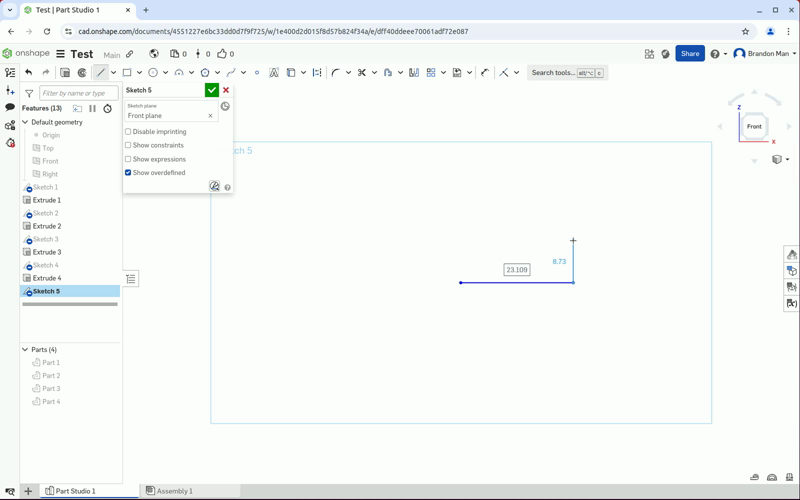
key_up(shift)
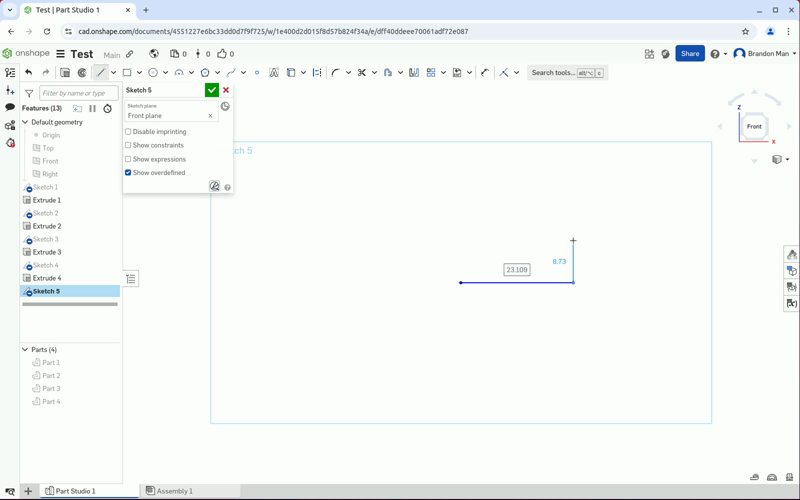
key_down(shift)
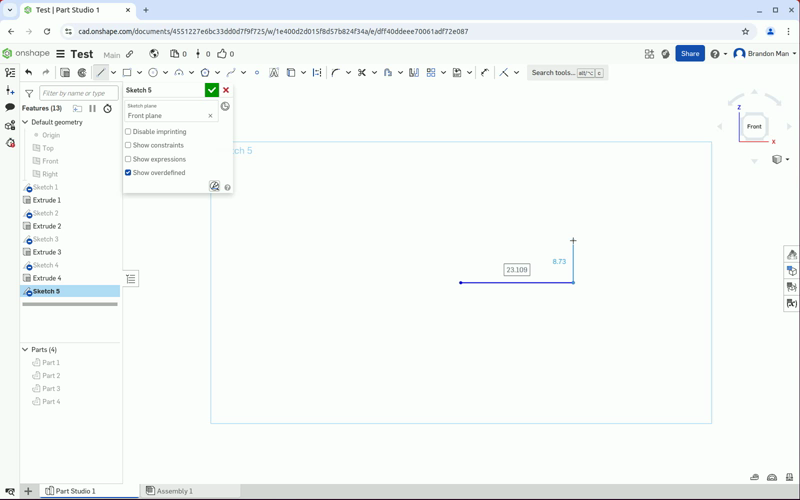
mouse_move(460, 282)
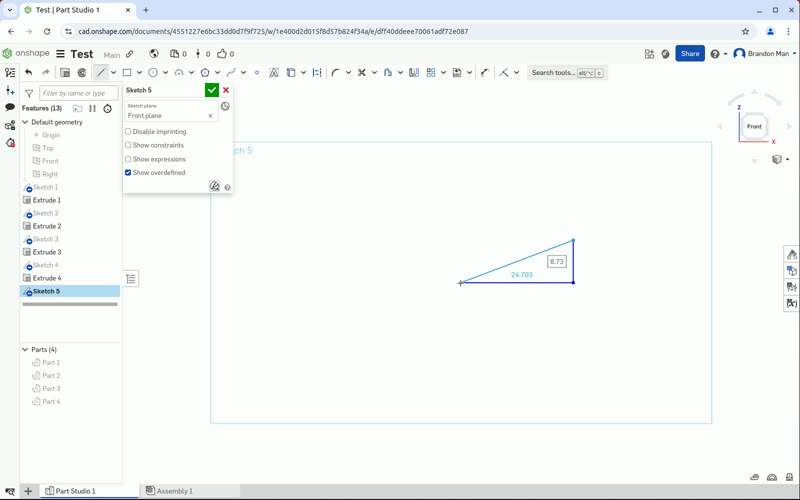
key_up(shift)
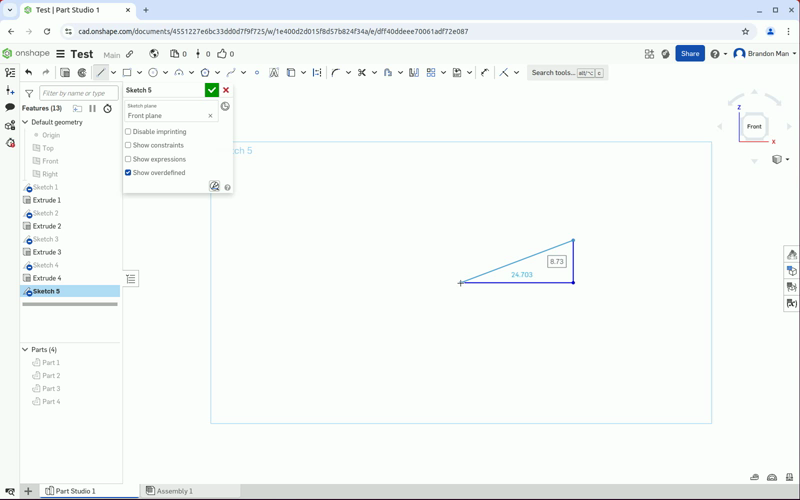
click(460, 282)
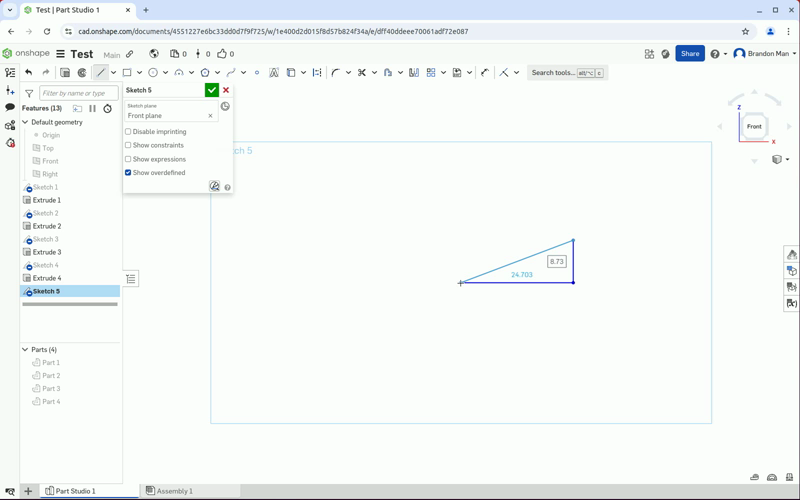
key(esc)
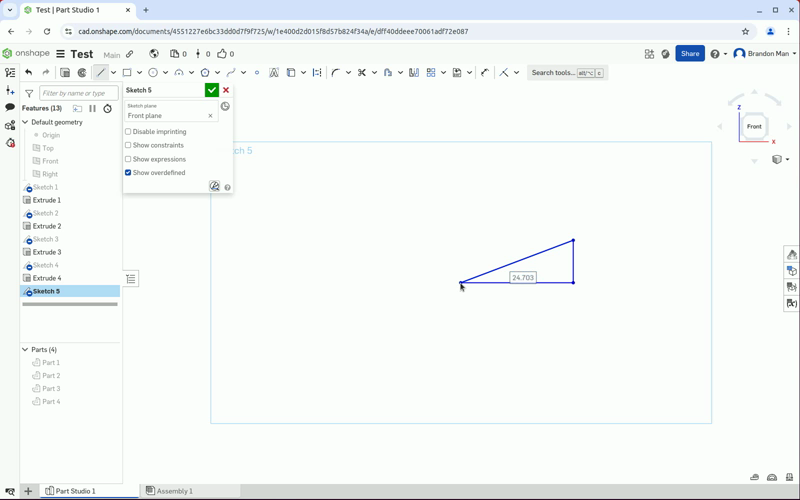
mouse_move(533, 258)
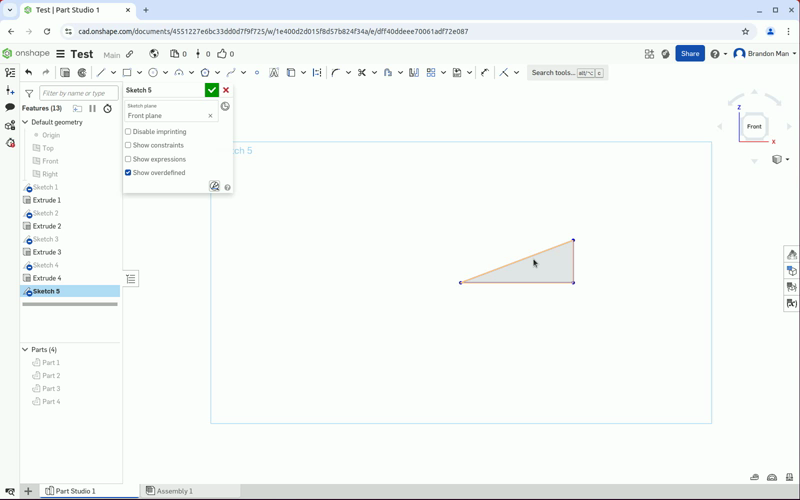
click(533, 258)
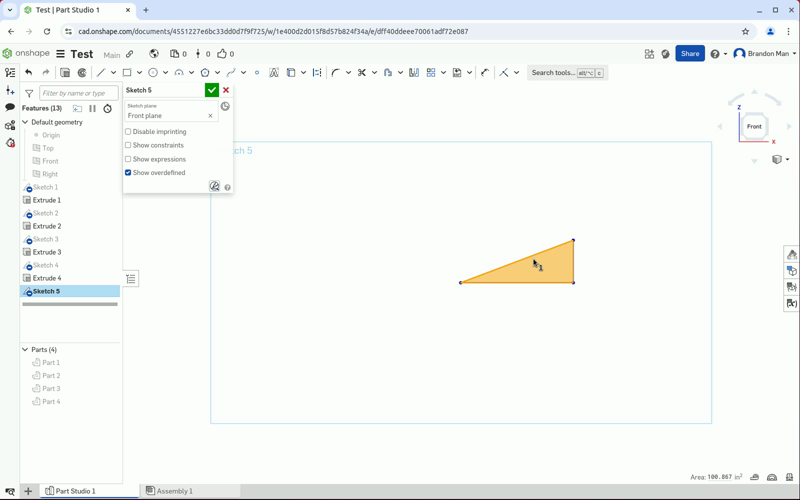
mouse_move(73, 352)
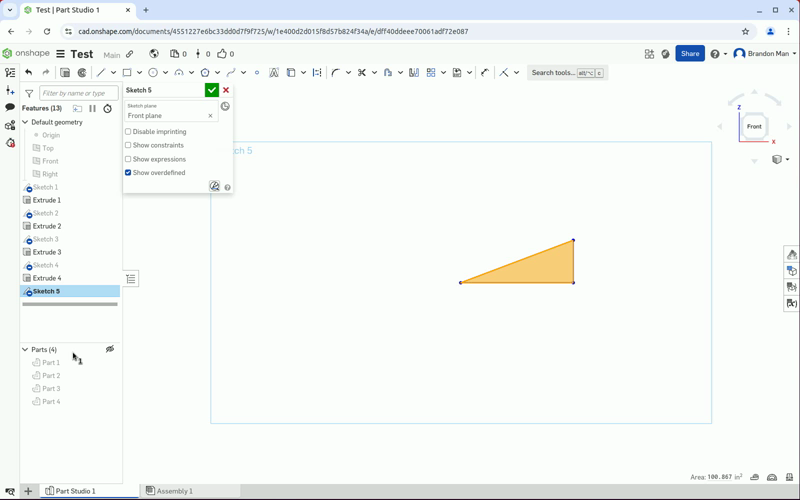
key(shift+y)
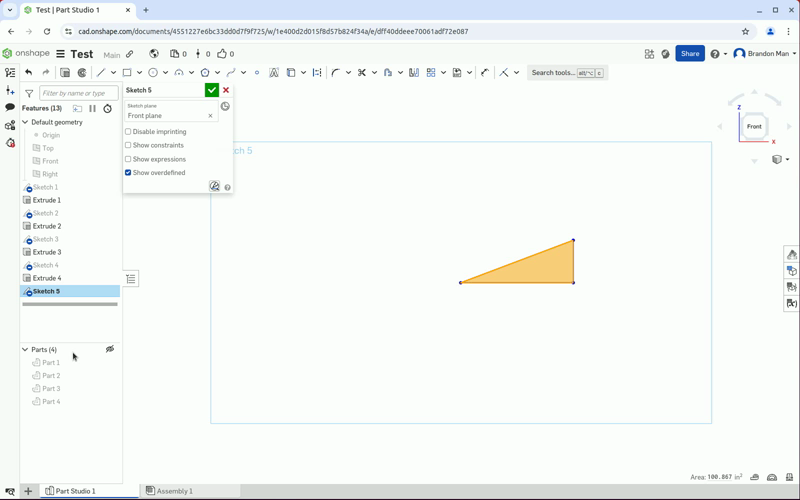
key(shift+e)
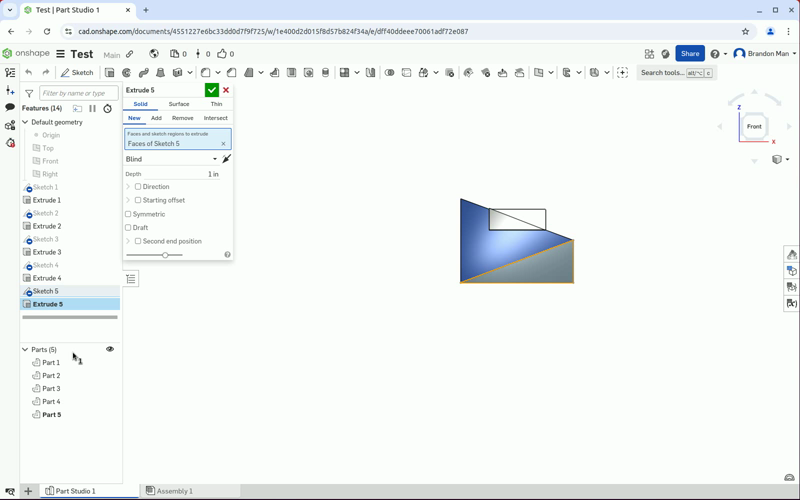
mouse_move(143, 106)
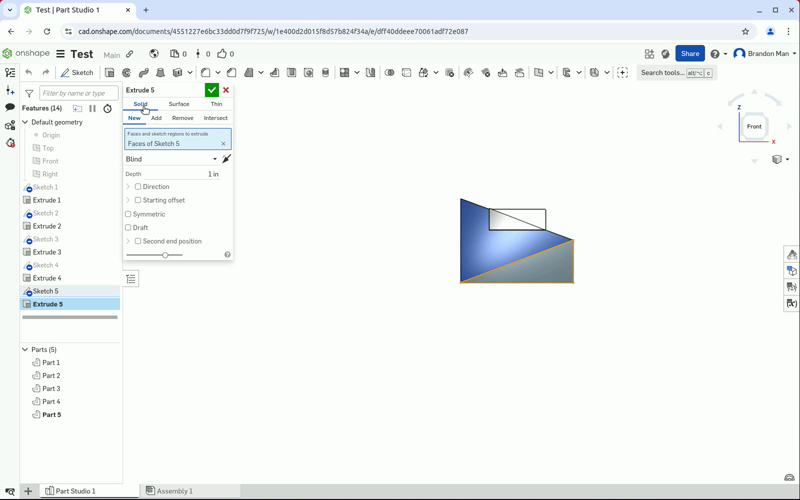
click(143, 106)
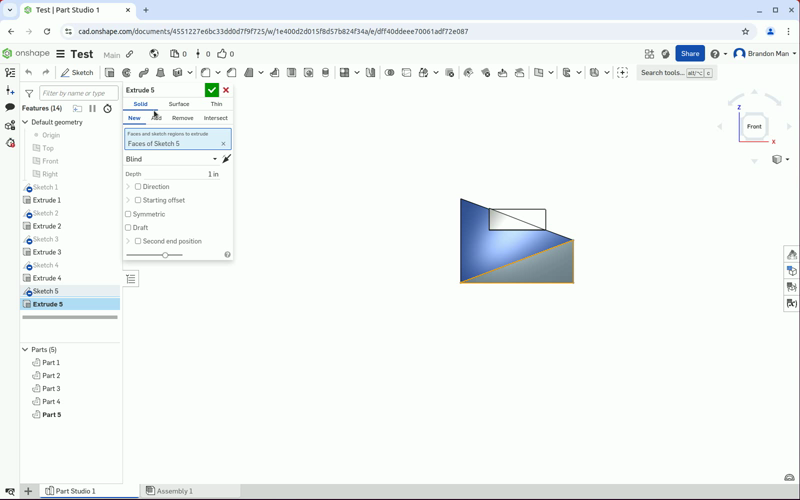
mouse_move(186, 120)
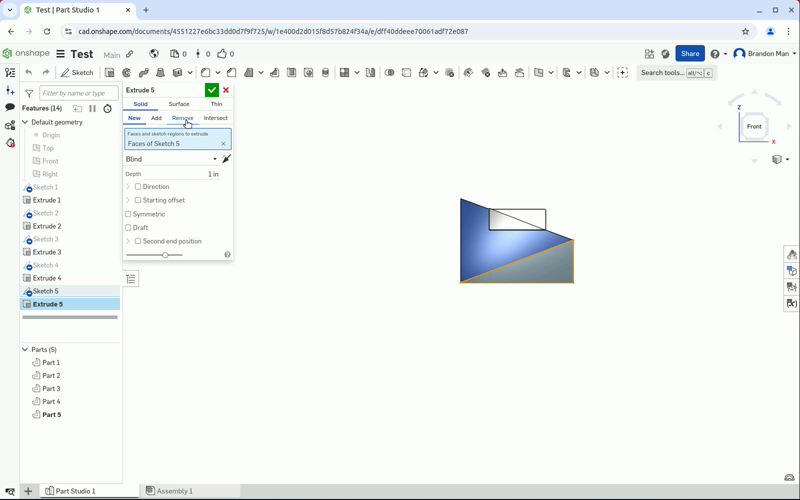
click(186, 120)
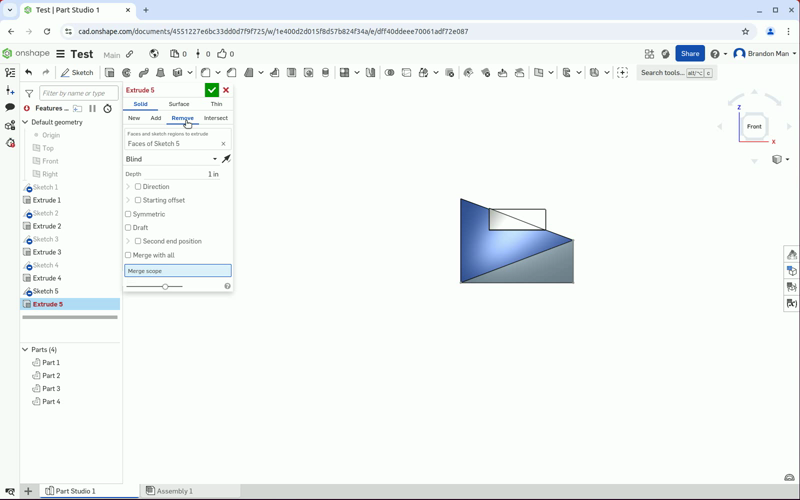
key(tab, 4)
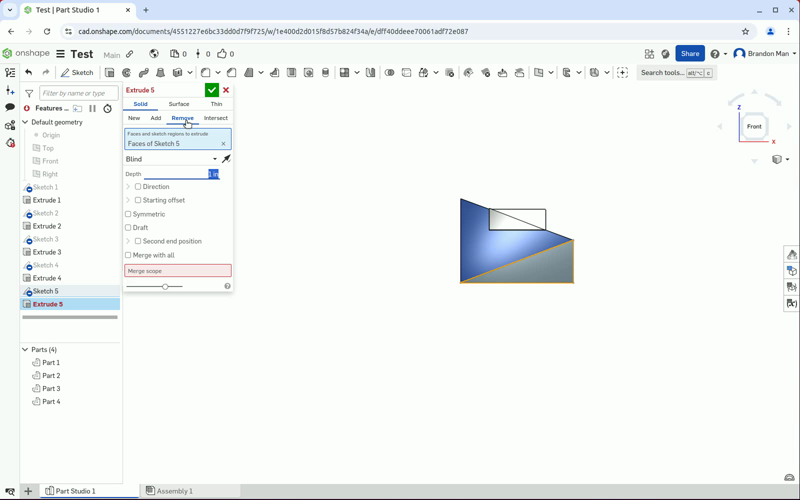
text(17.332)
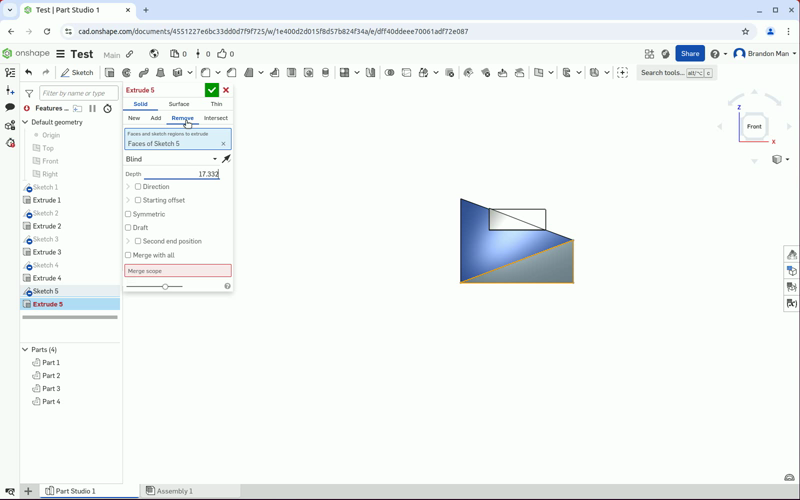
key(tab, 3)
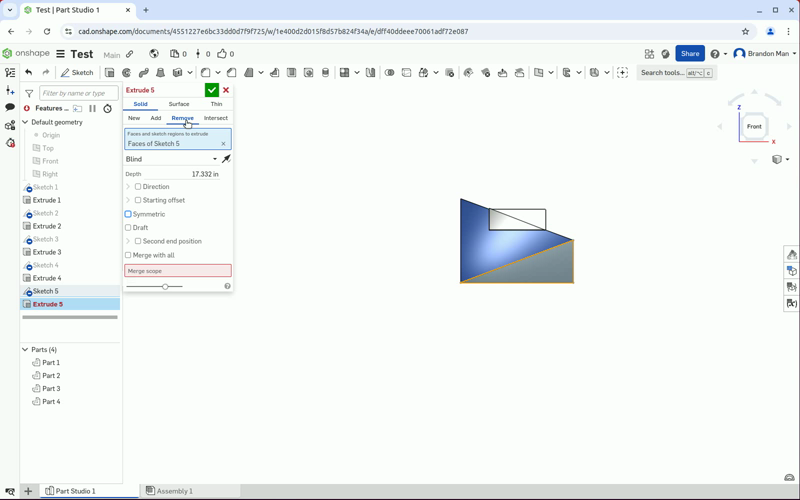
key(space)
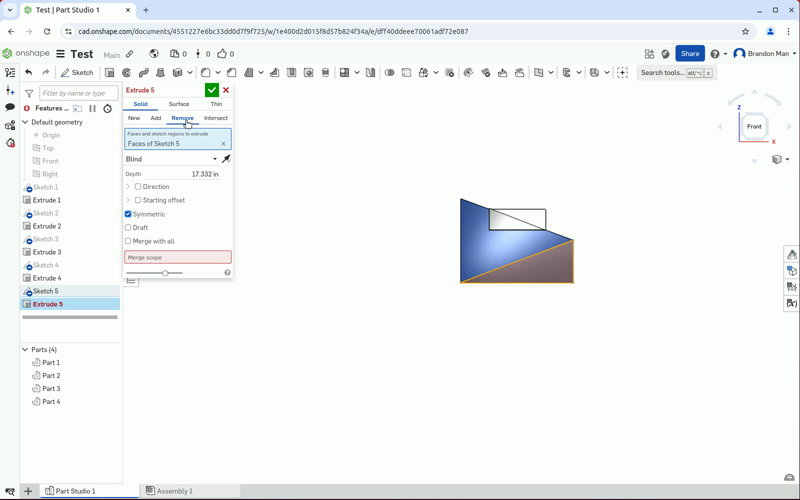
key(tab, 2)
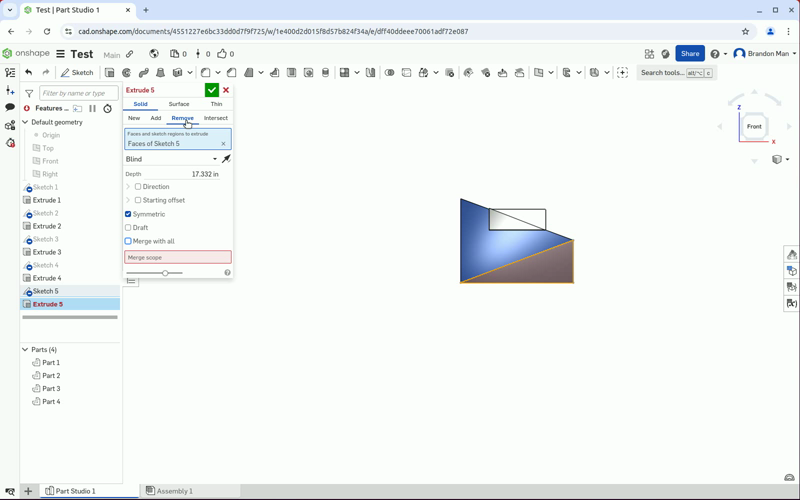
key(space)
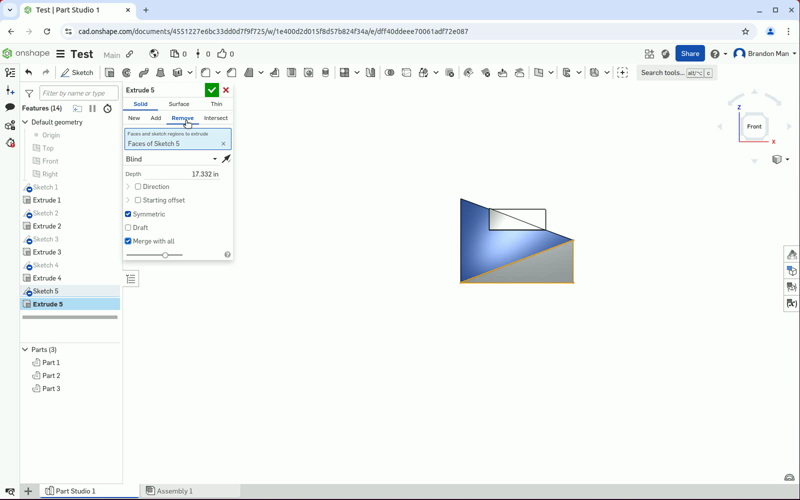
key(enter)
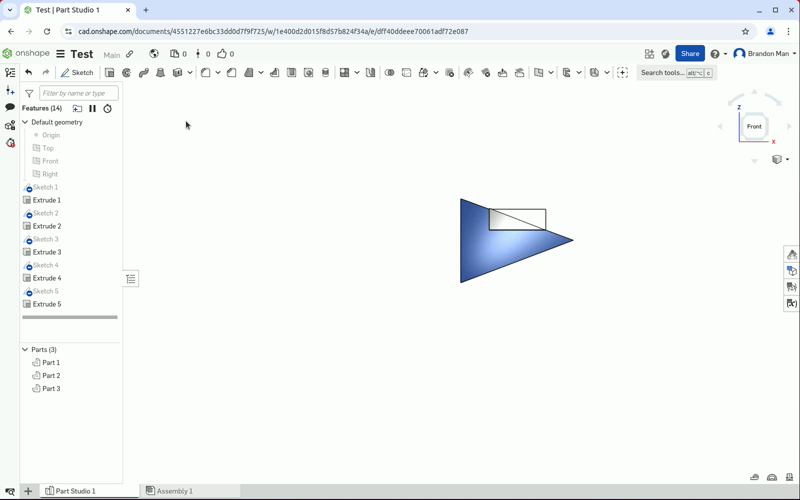
key(shift+h)
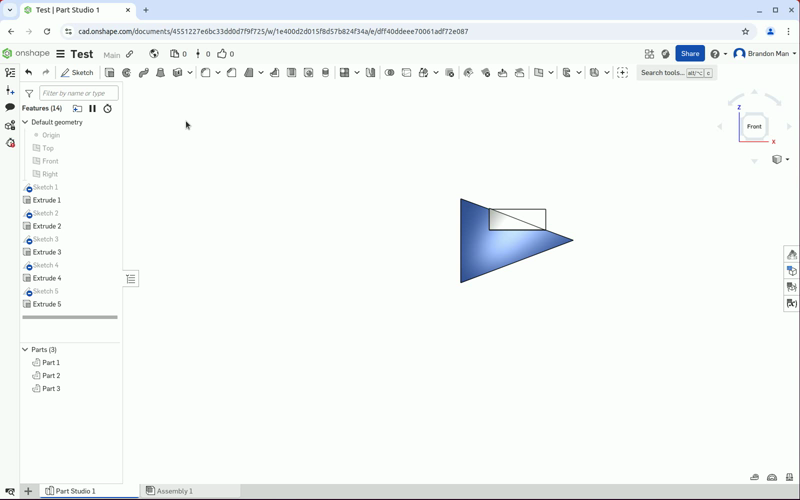
key(shift+h)
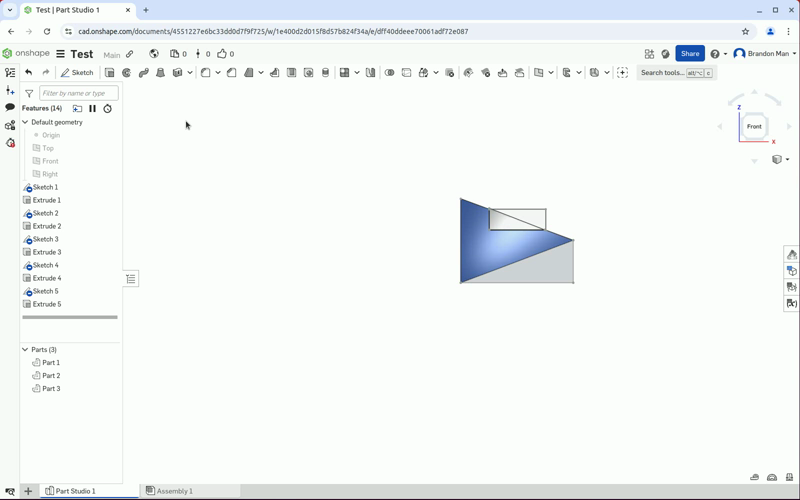
key(shift+7)
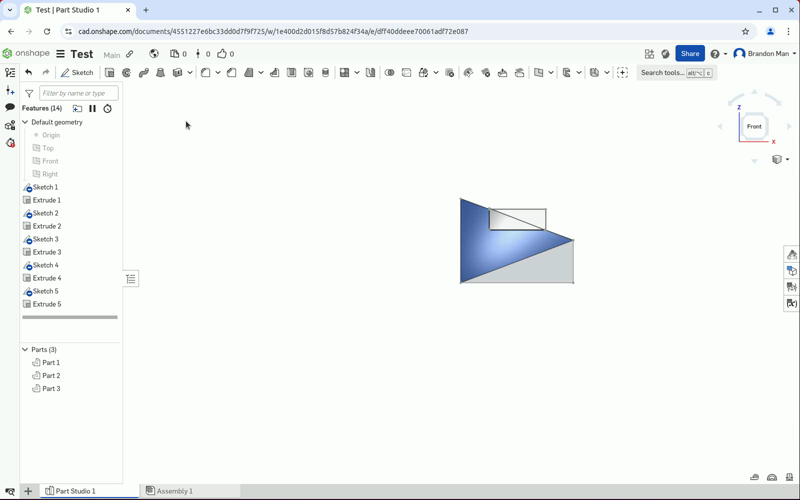
key(left, 2)
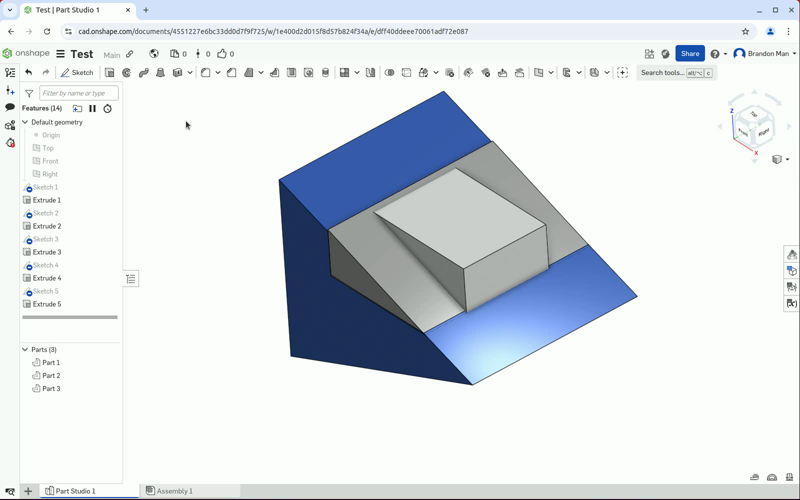
key(down, 2)
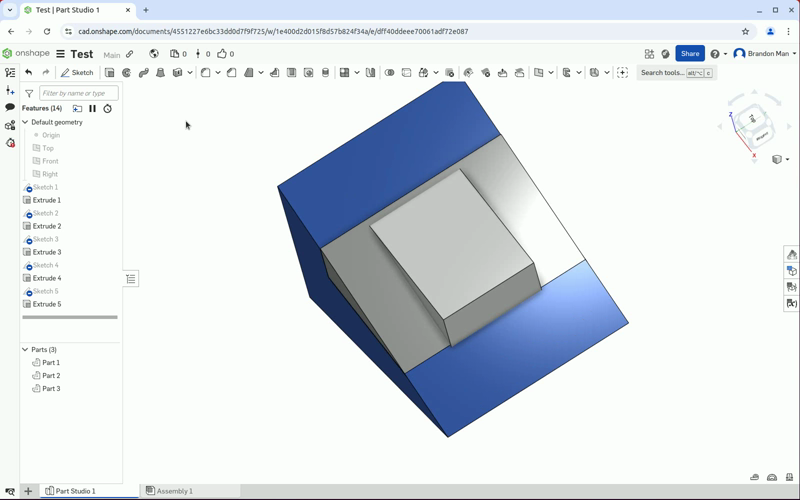
key(up, 2)
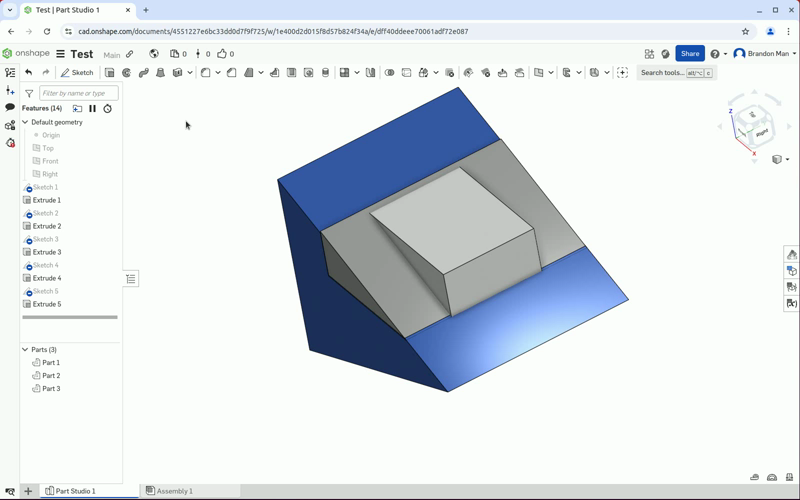
key(right, 2)
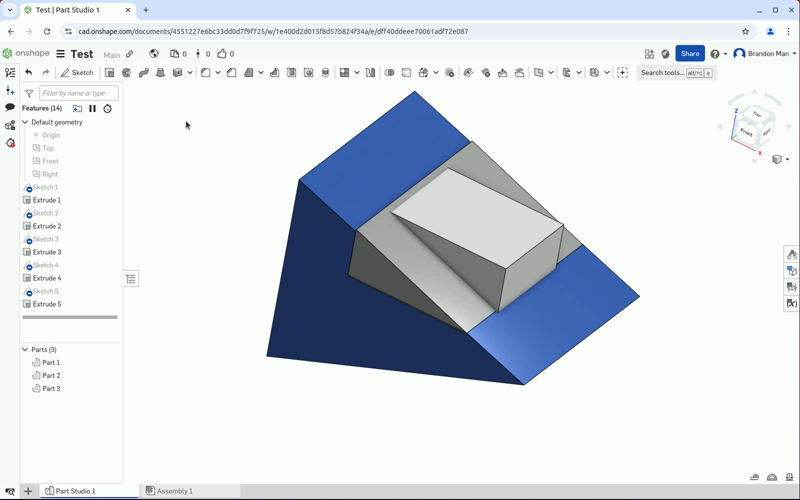
mouse_move(73, 189)
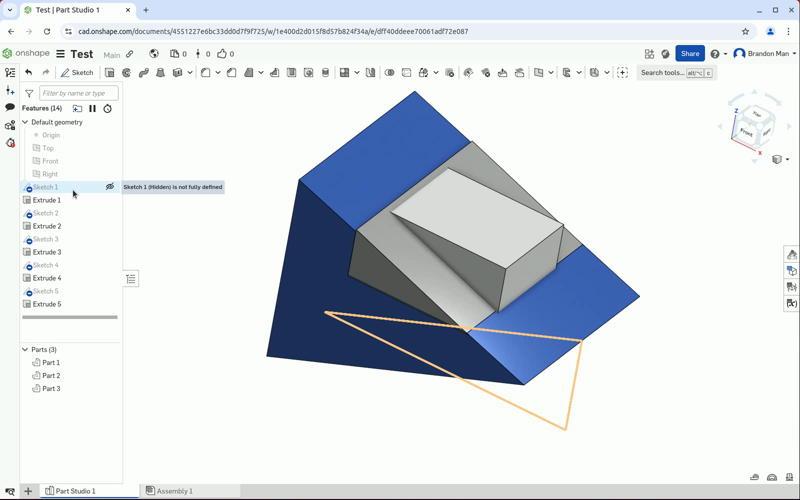
click(73, 189)